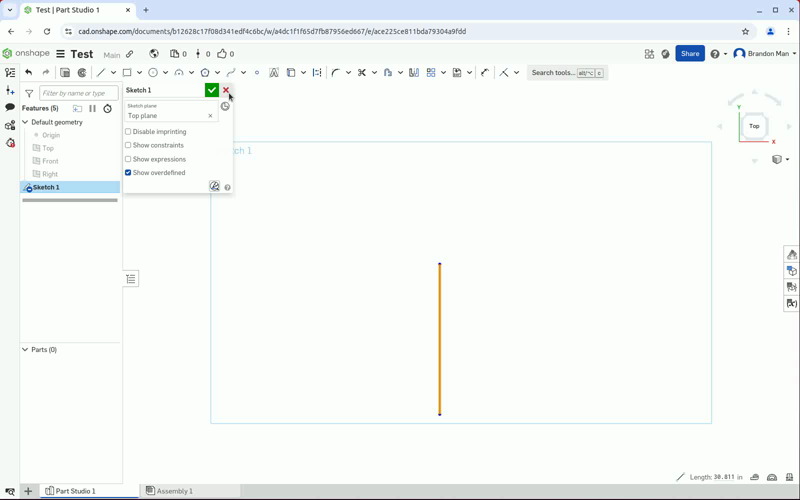
key(shift+h)
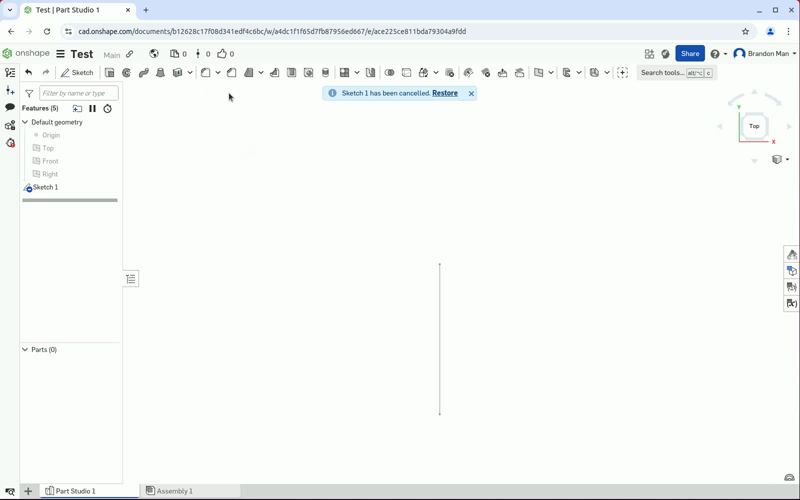
key(shift+s)
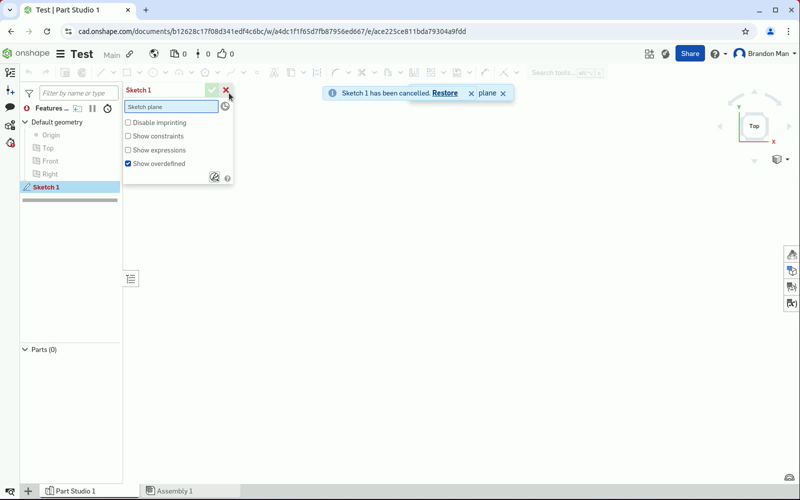
mouse_move(73, 150)
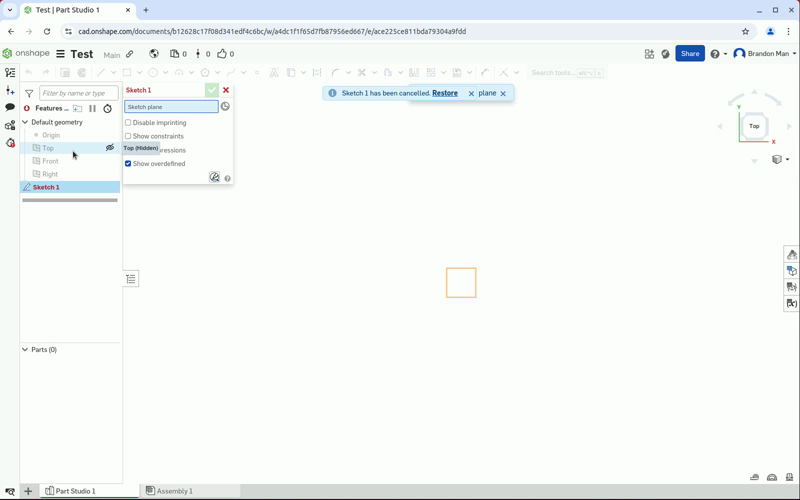
click(73, 150)
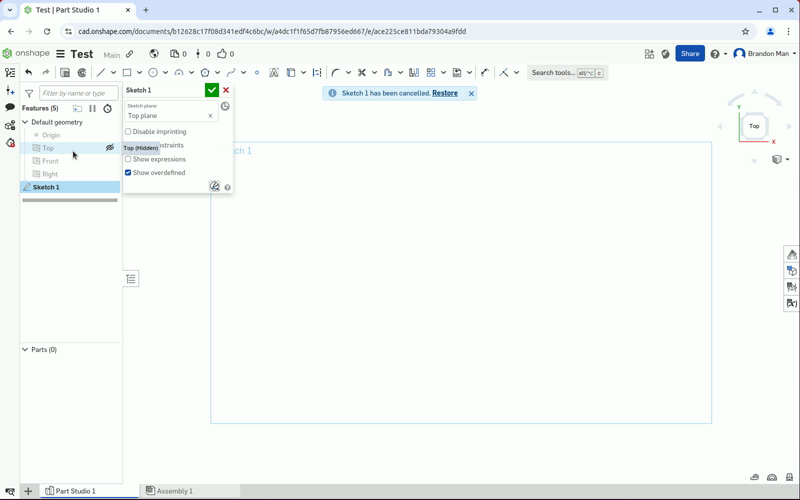
mouse_move(73, 352)
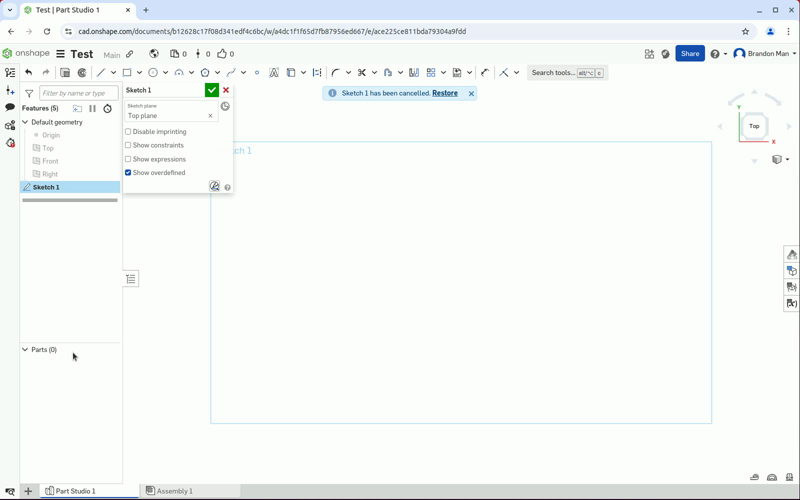
key(y)
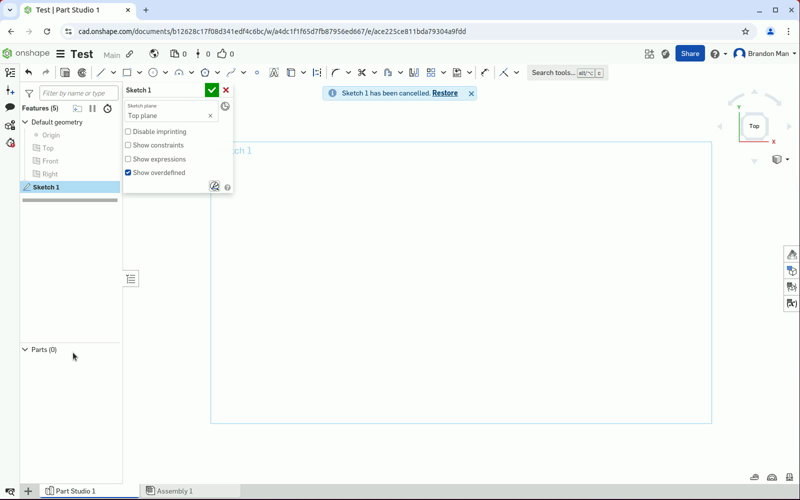
key(c)
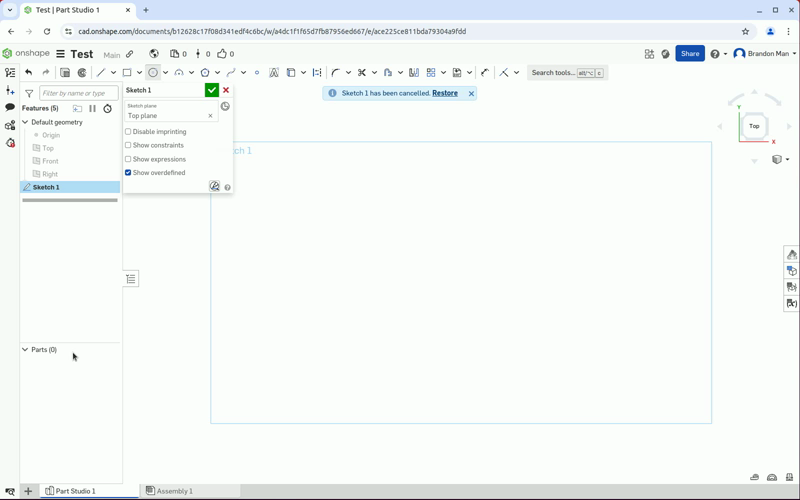
key_down(shift)
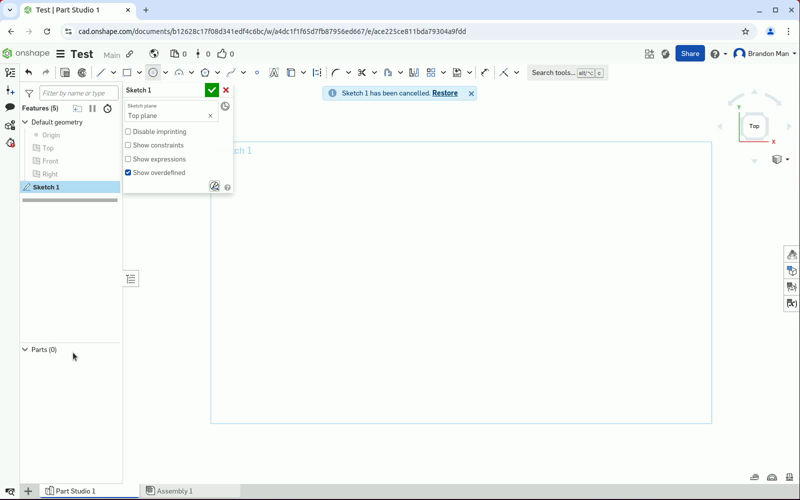
mouse_move(356, 282)
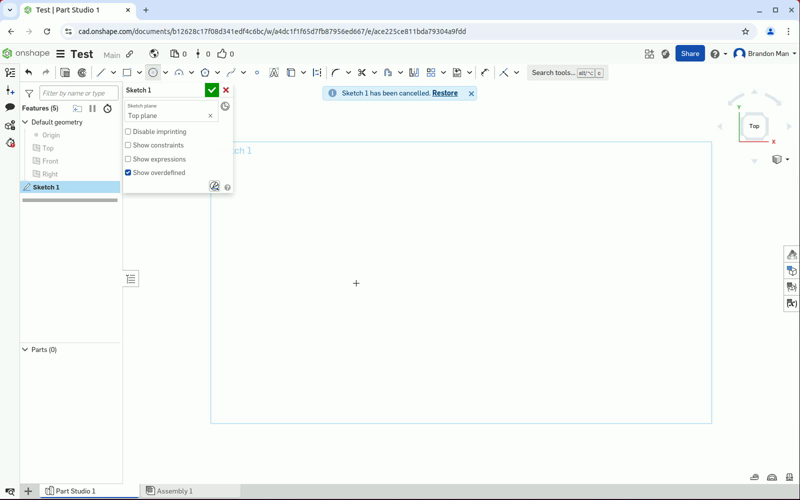
click(356, 282)
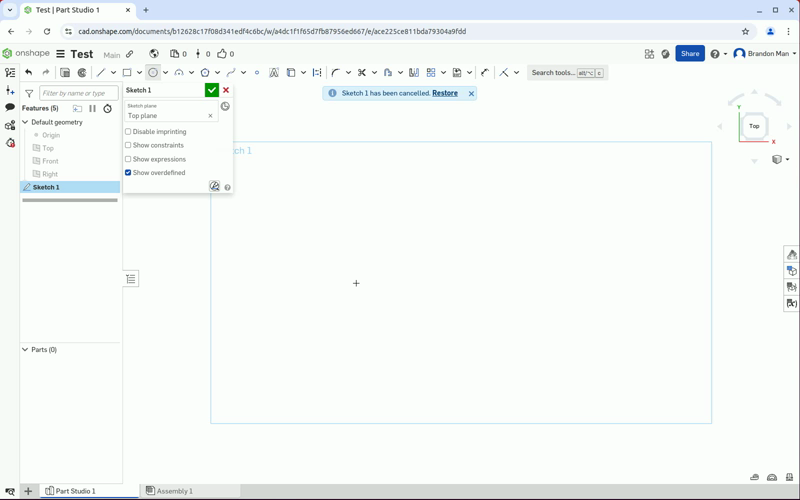
key_up(shift)
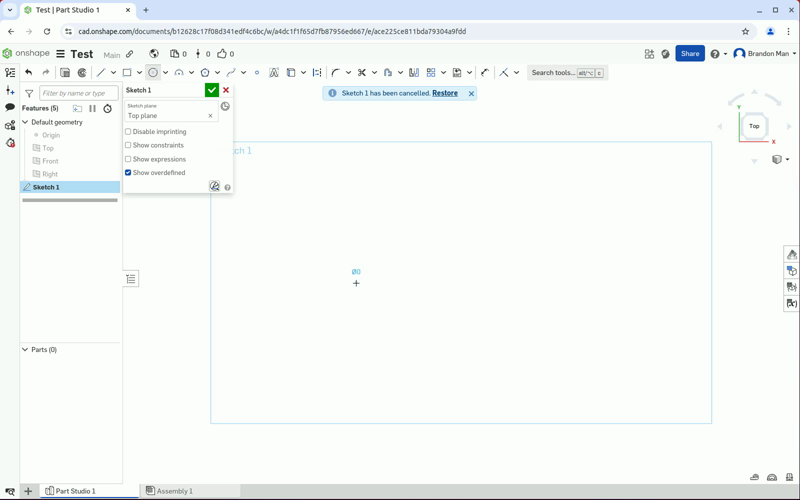
mouse_move(364, 282)
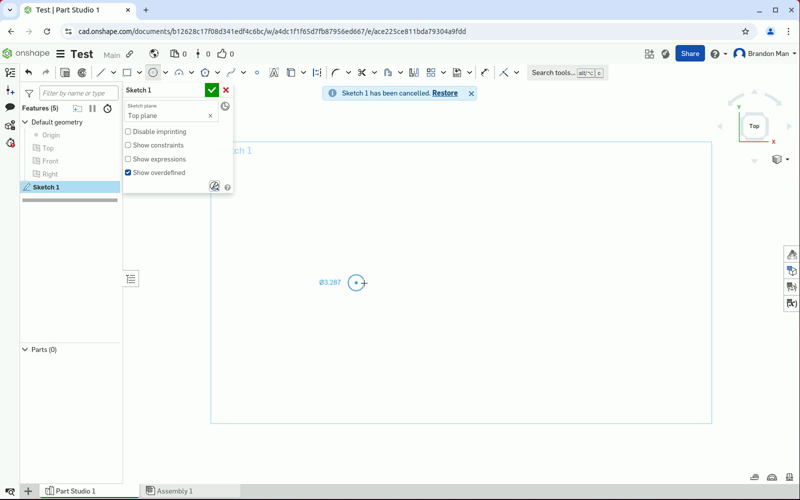
click(364, 282)
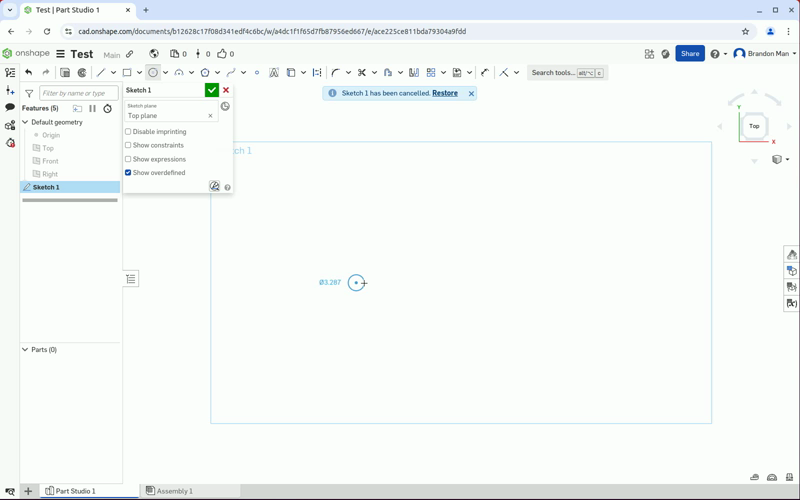
key(esc)
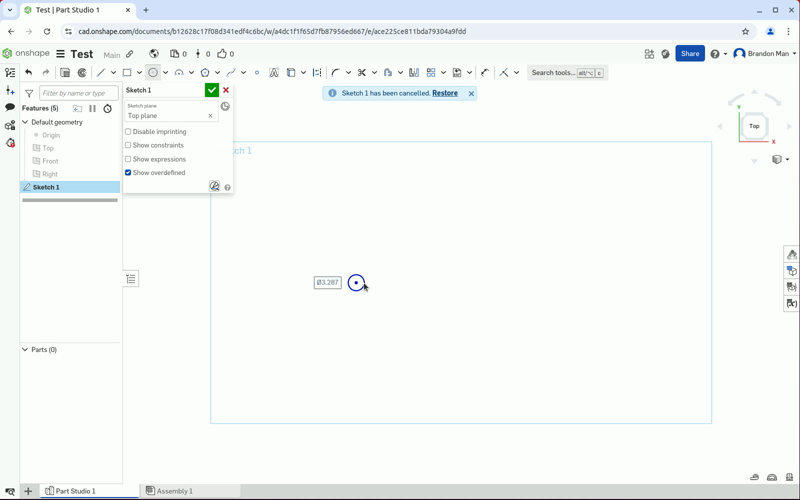
key(c)
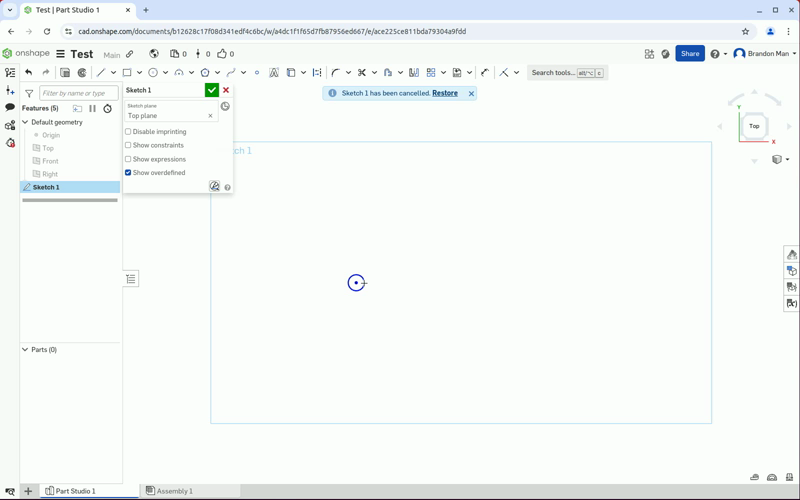
key_down(shift)
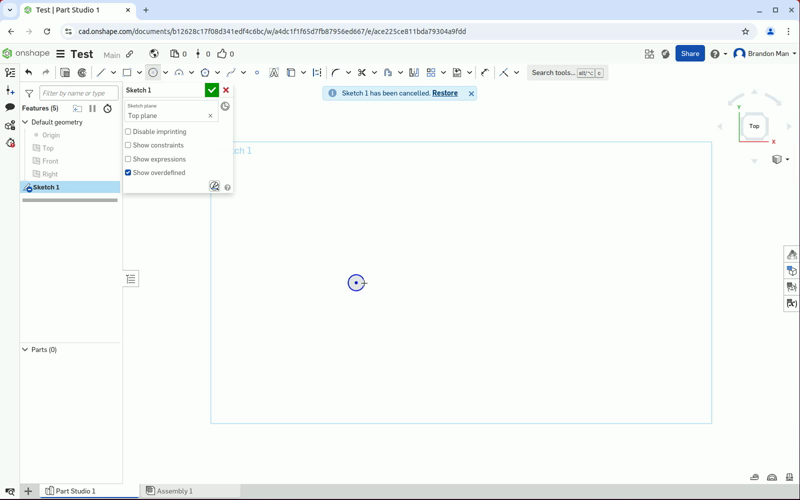
mouse_move(356, 282)
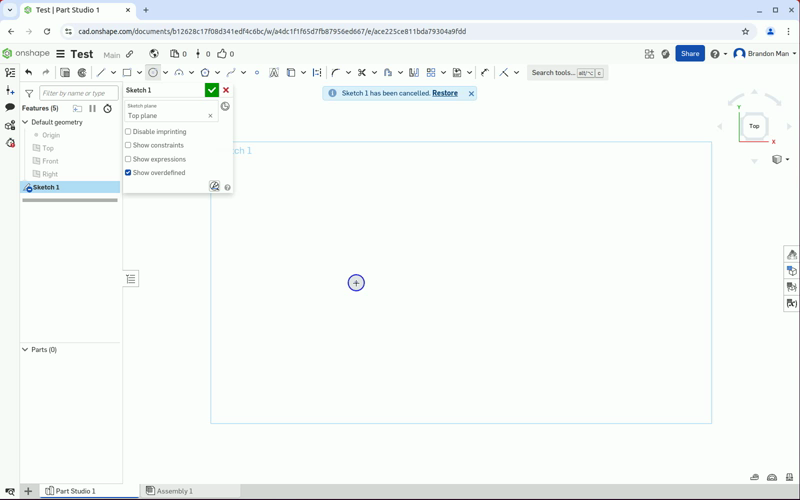
click(356, 282)
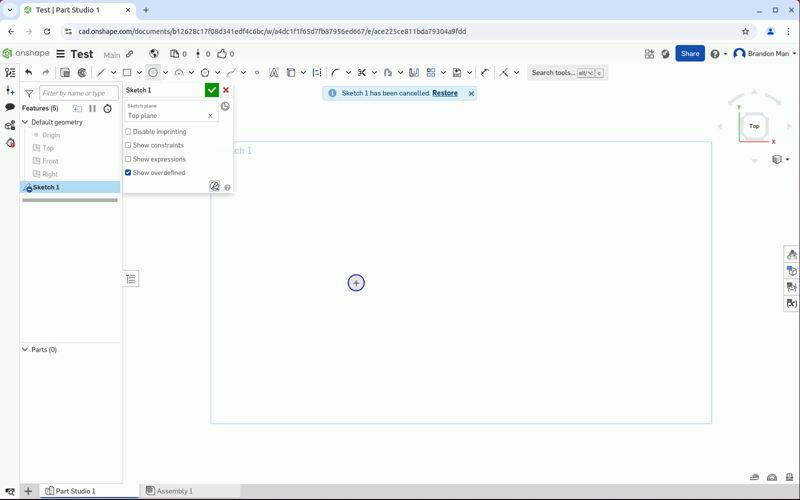
key_up(shift)
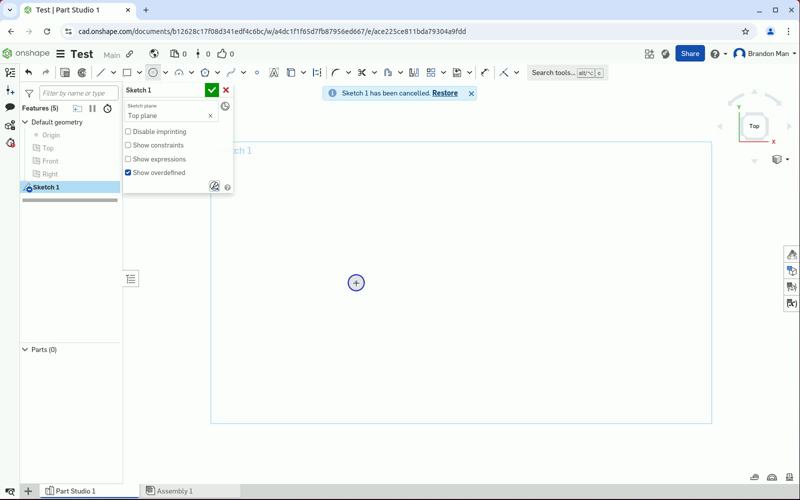
mouse_move(363, 282)
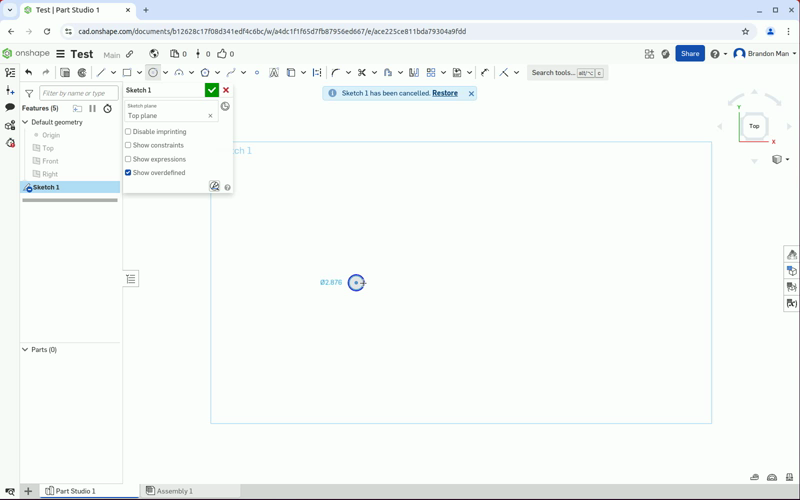
scroll(6)
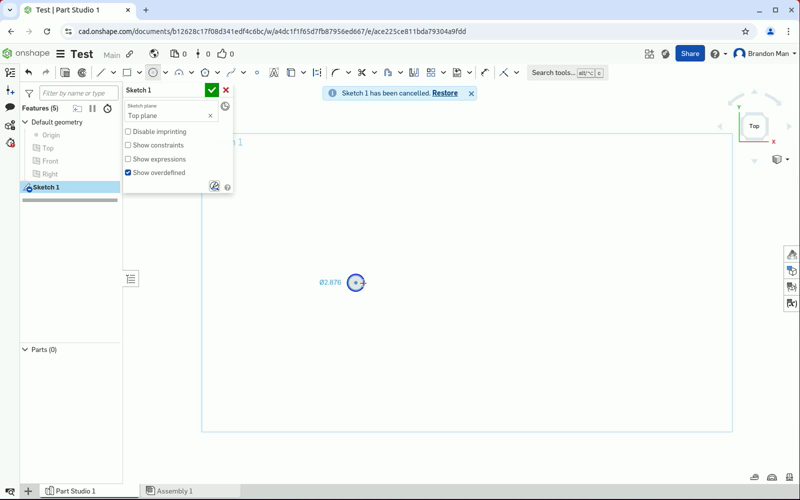
scroll(6)
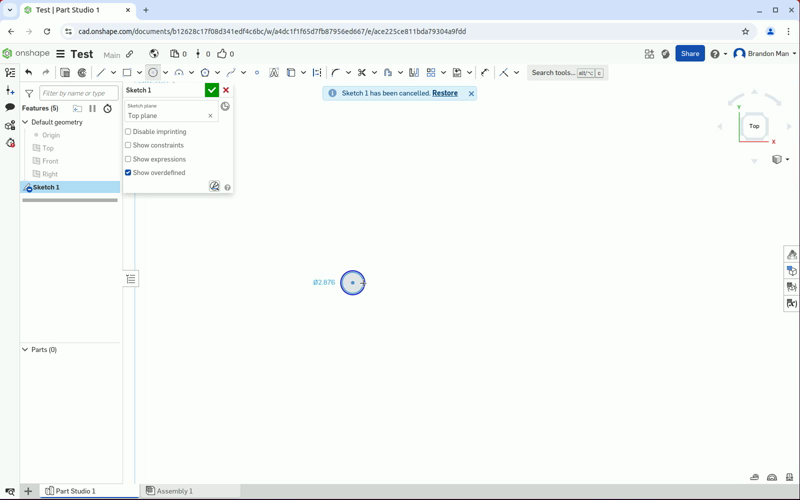
scroll(6)
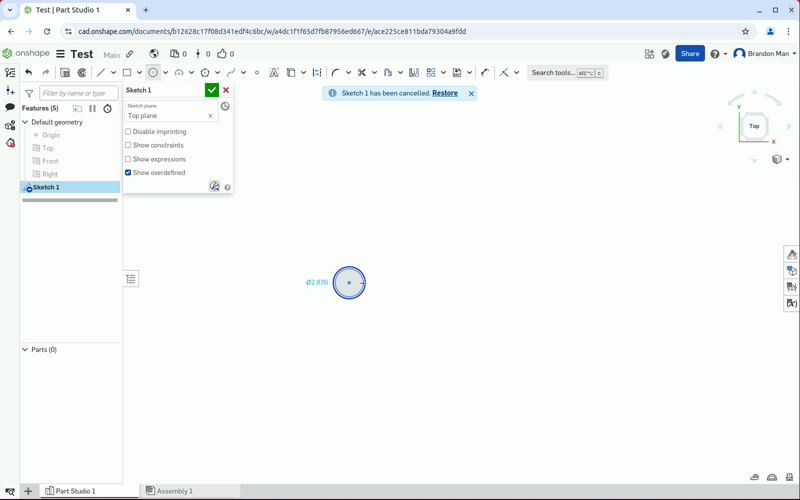
scroll(6)
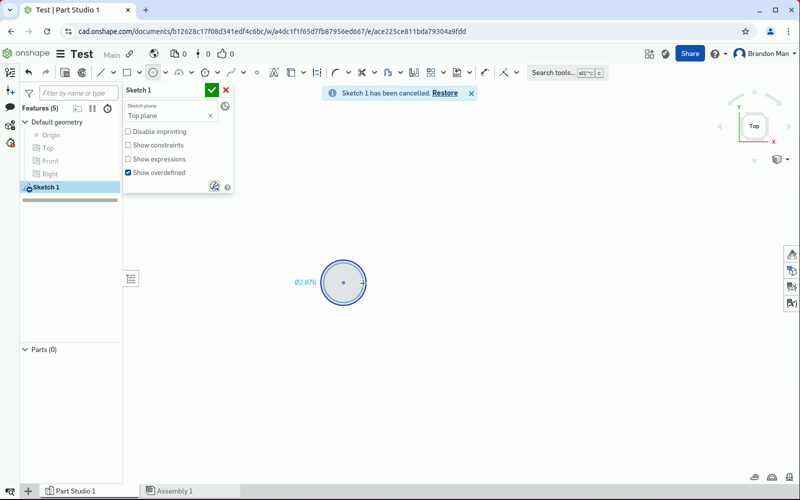
scroll(6)
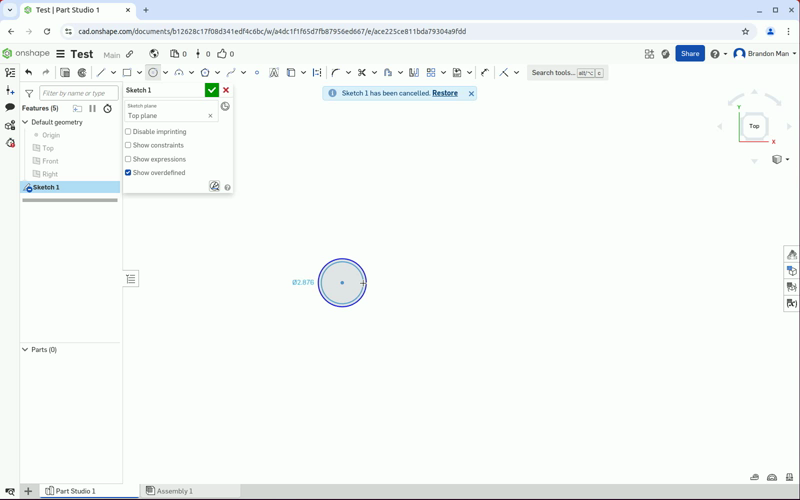
scroll(6)
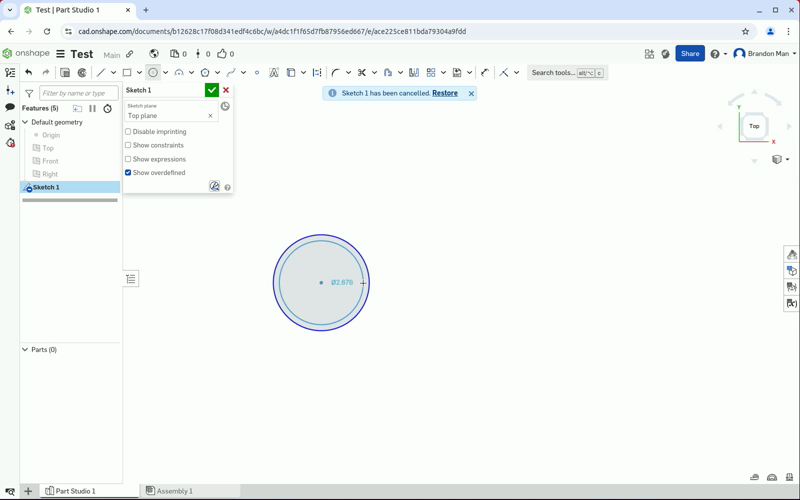
scroll(6)
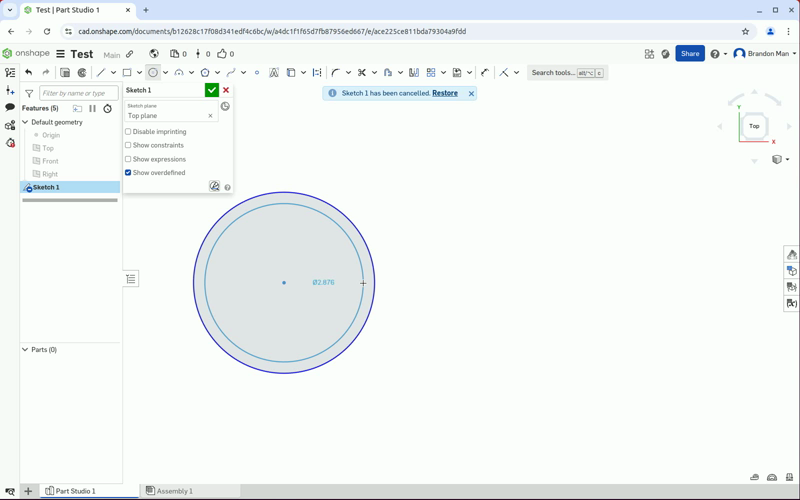
click(363, 282)
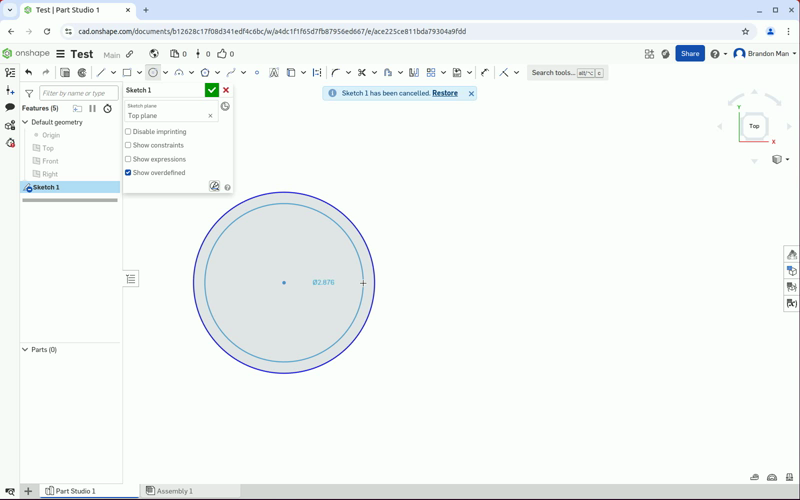
scroll(-6)
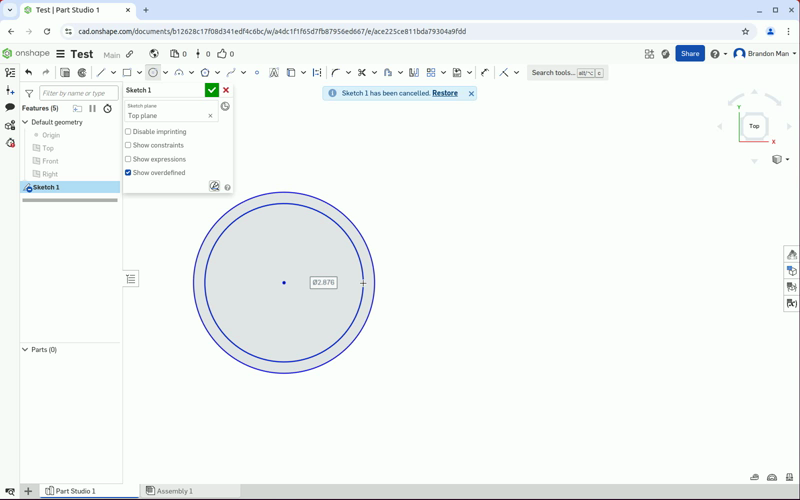
scroll(-6)
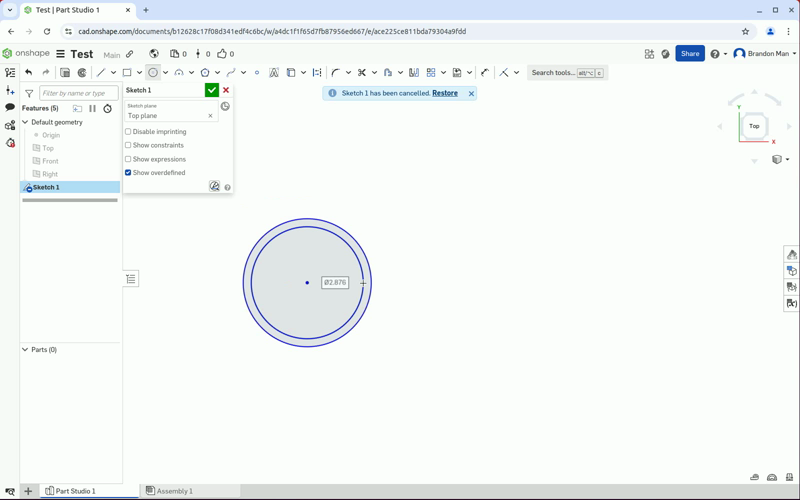
scroll(-6)
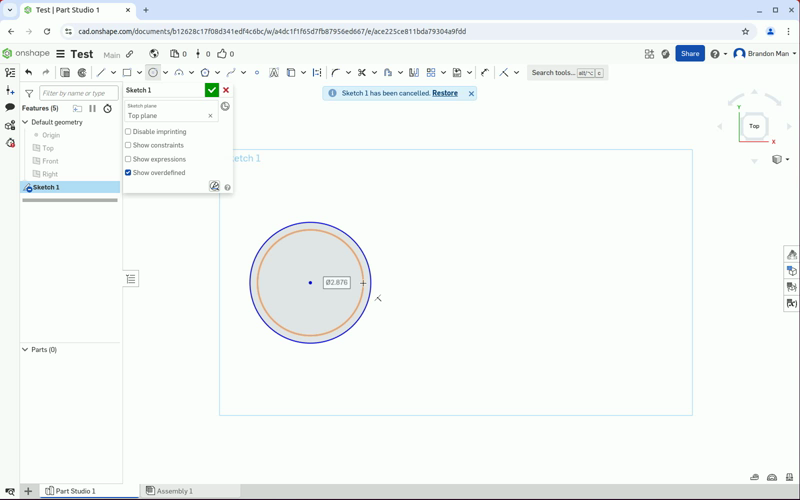
scroll(-6)
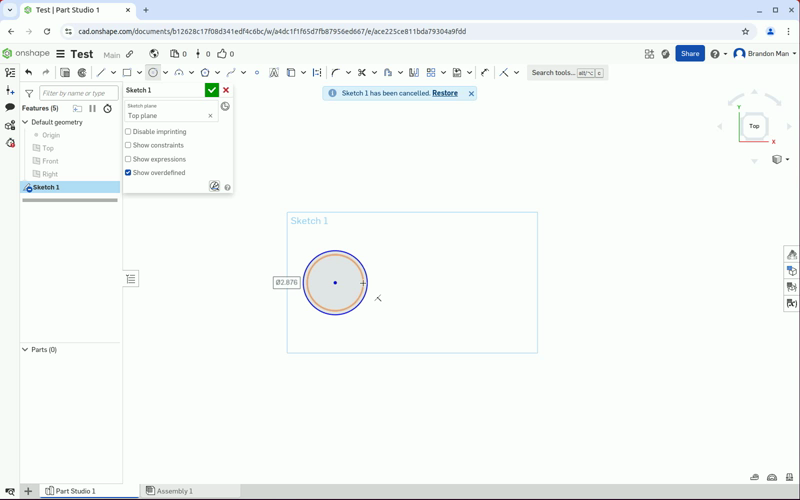
scroll(-6)
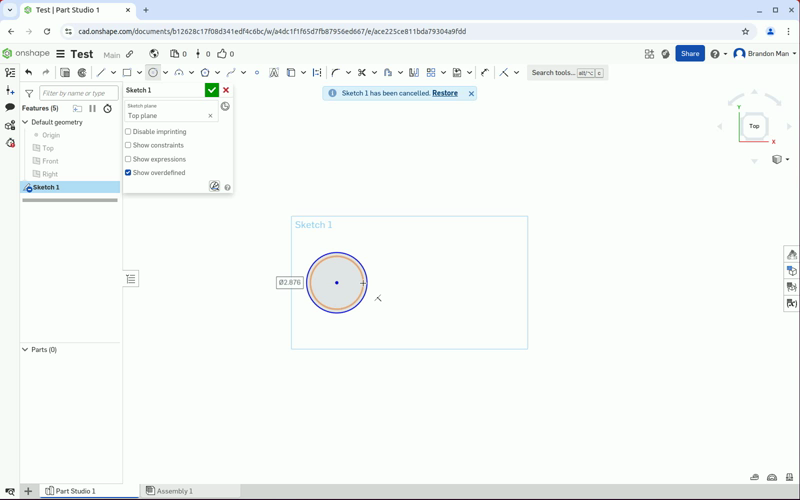
scroll(-6)
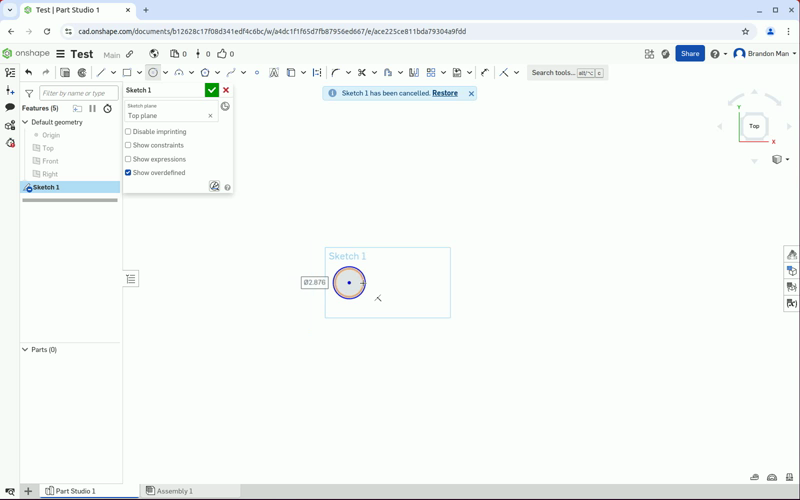
scroll(-6)
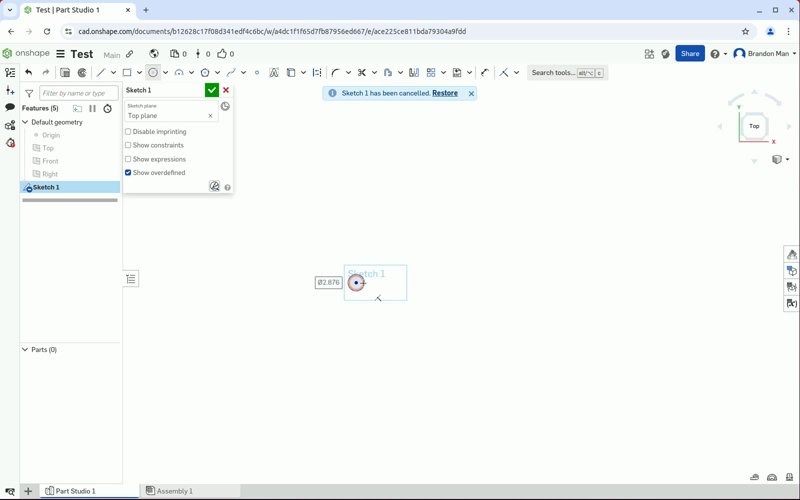
key(esc)
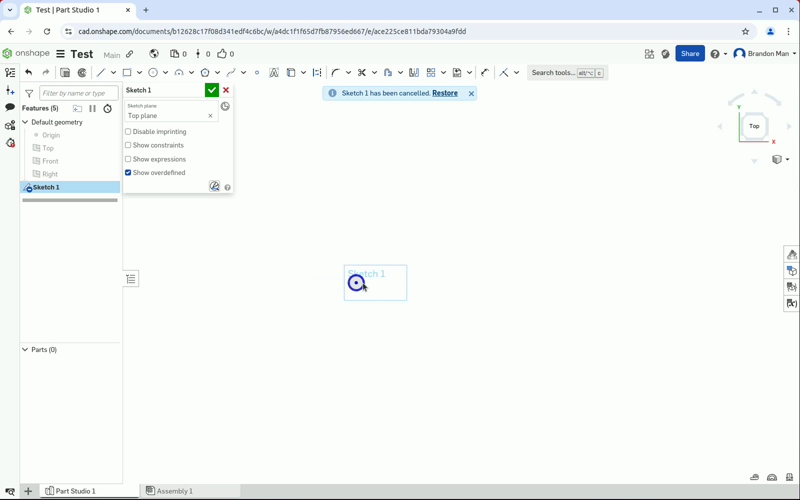
mouse_move(362, 278)
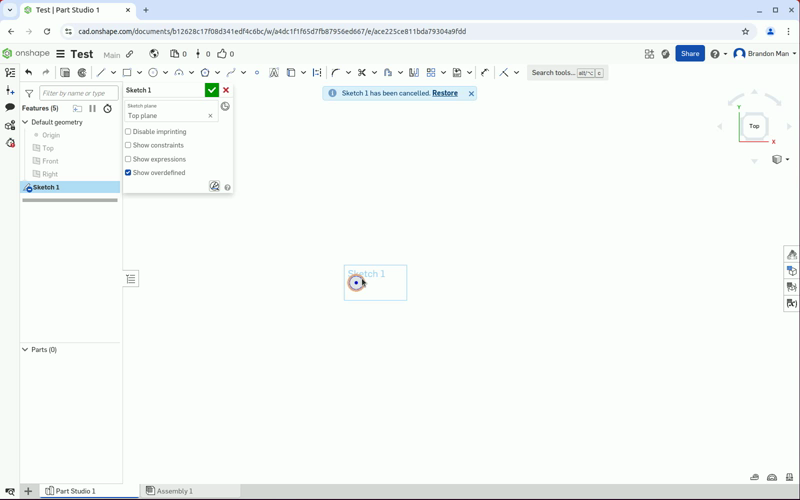
scroll(6)
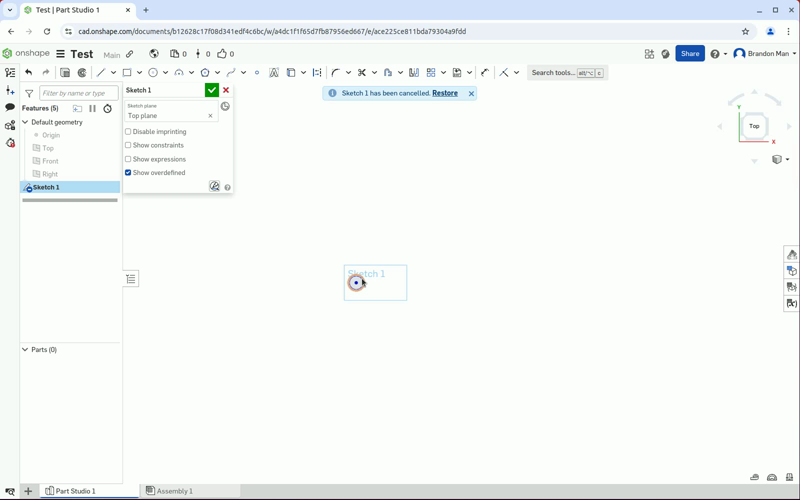
scroll(6)
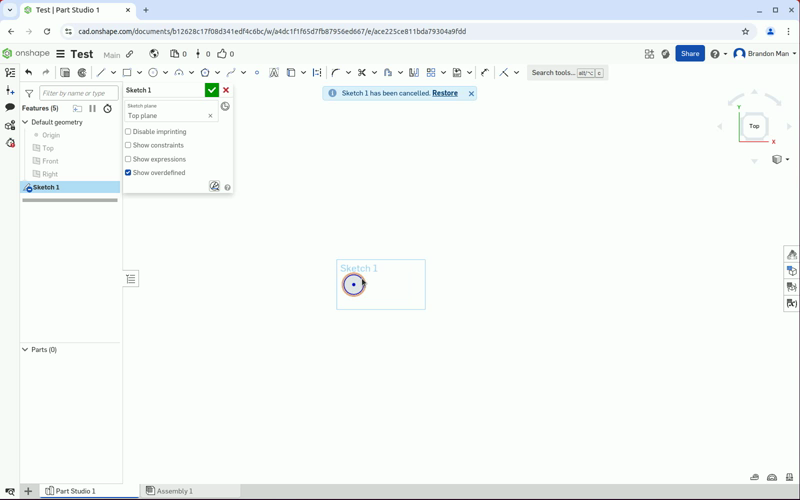
scroll(6)
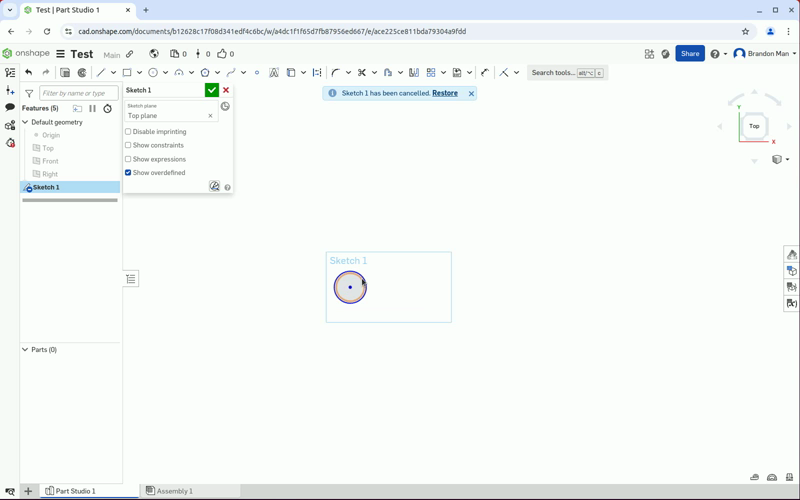
scroll(6)
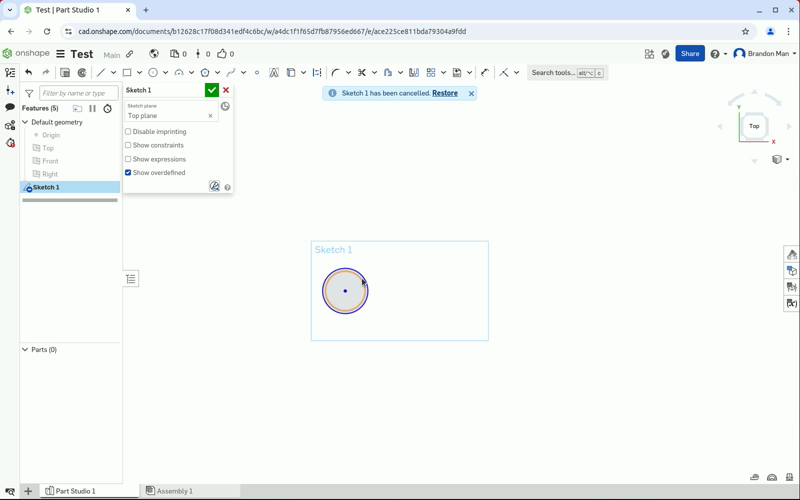
scroll(6)
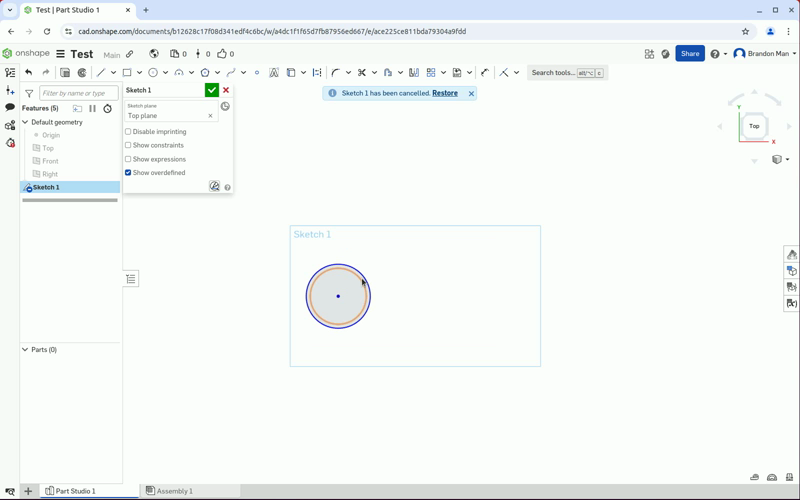
scroll(6)
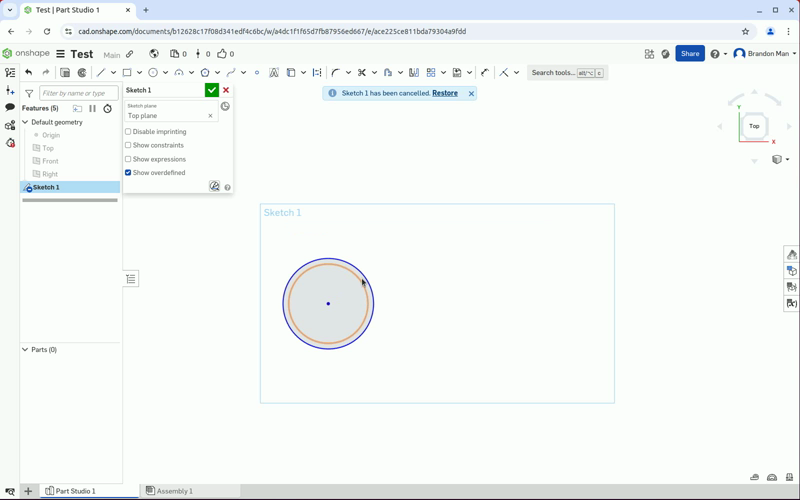
scroll(6)
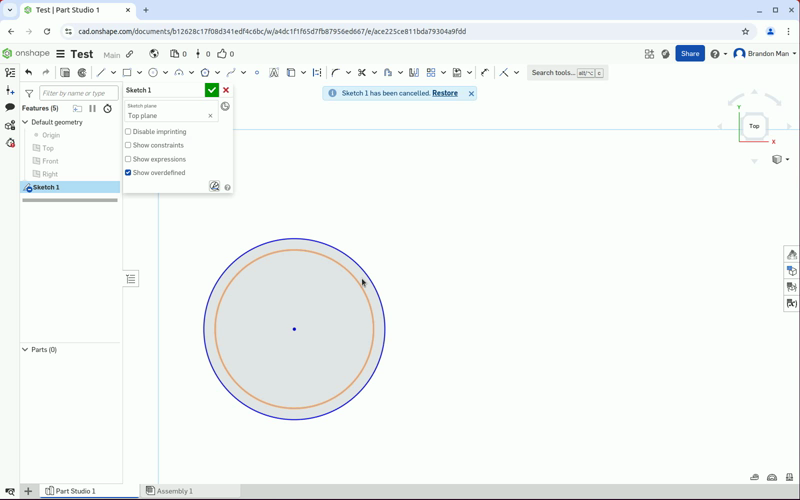
click(362, 278)
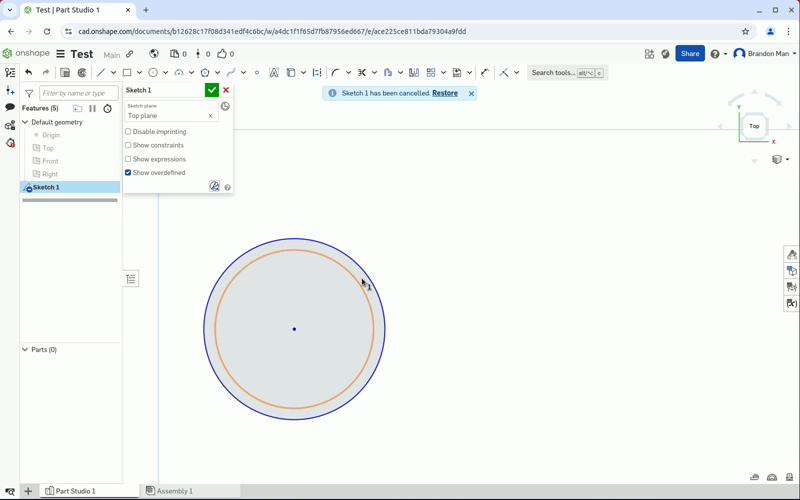
scroll(-6)
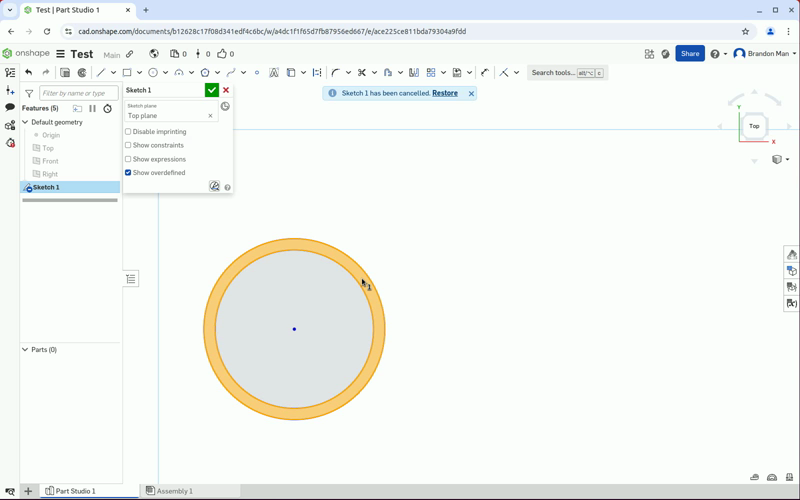
scroll(-6)
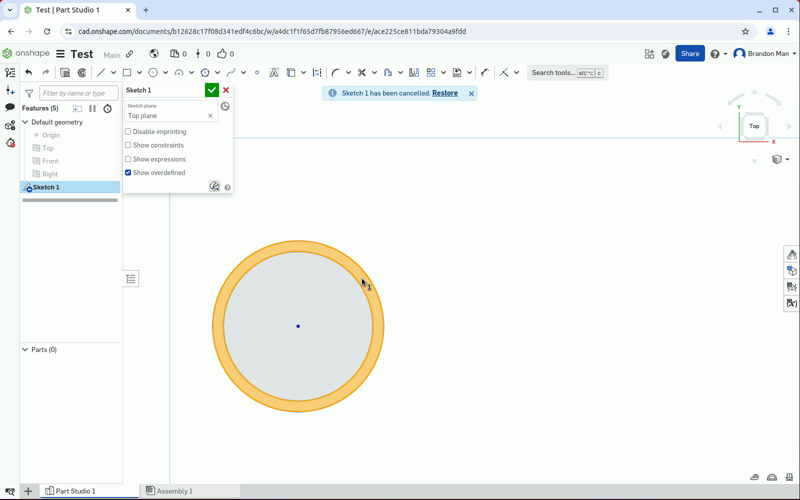
scroll(-6)
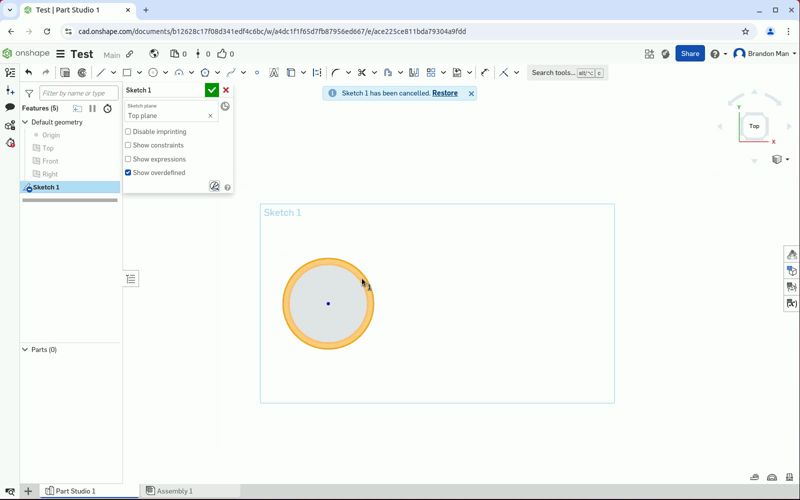
scroll(-6)
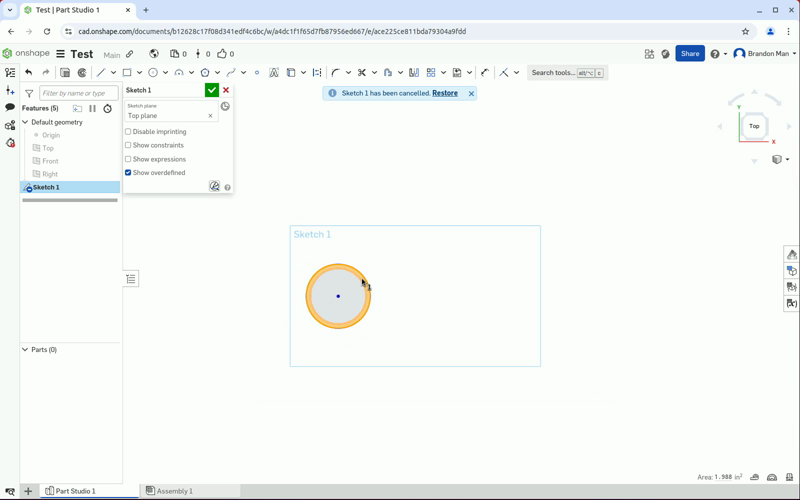
scroll(-6)
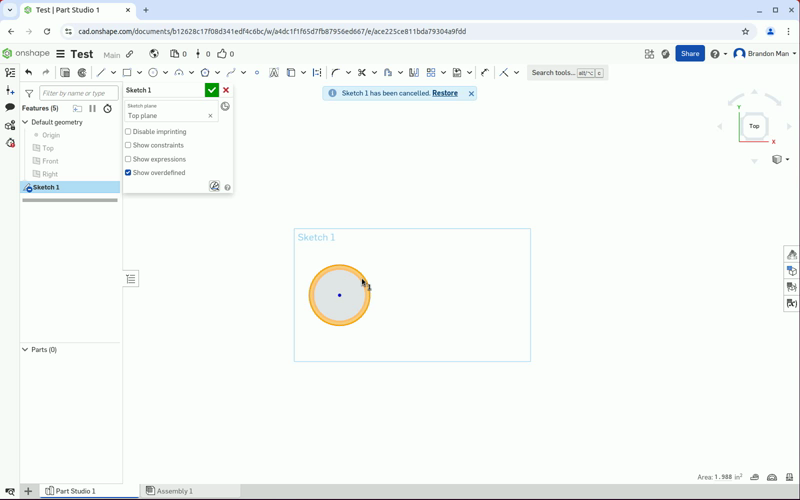
scroll(-6)
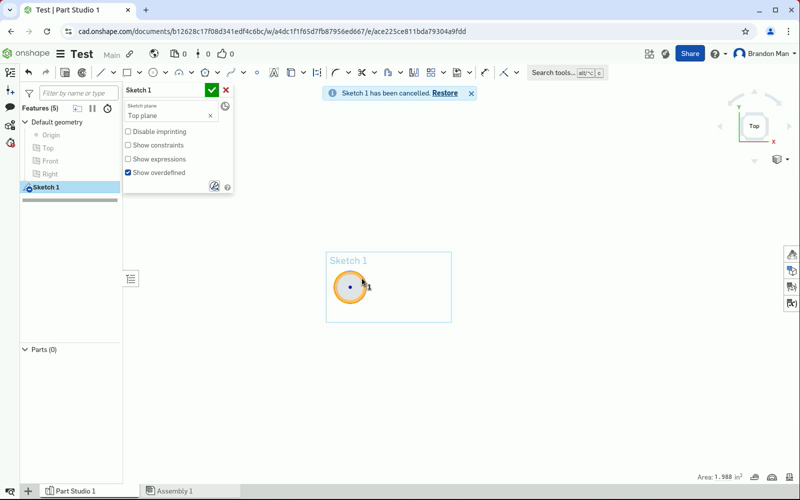
scroll(-6)
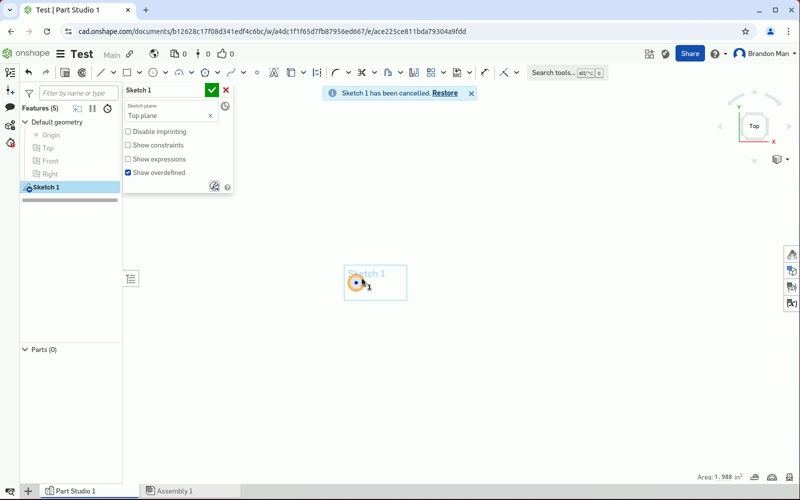
mouse_move(73, 352)
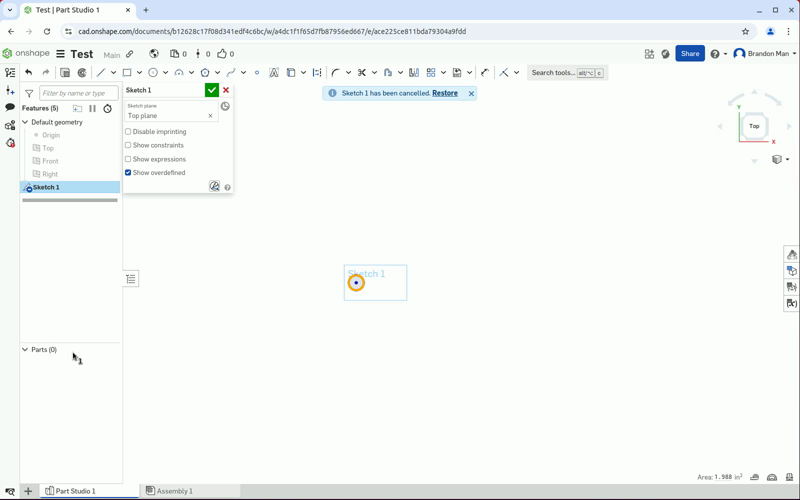
key(shift+y)
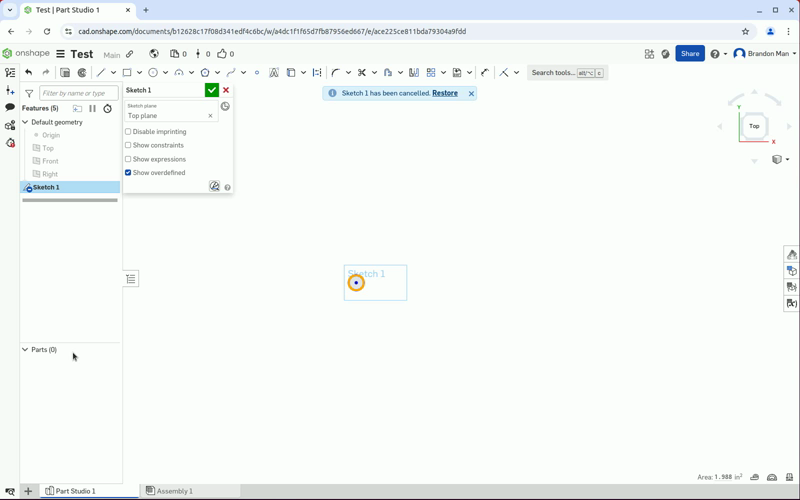
key(shift+e)
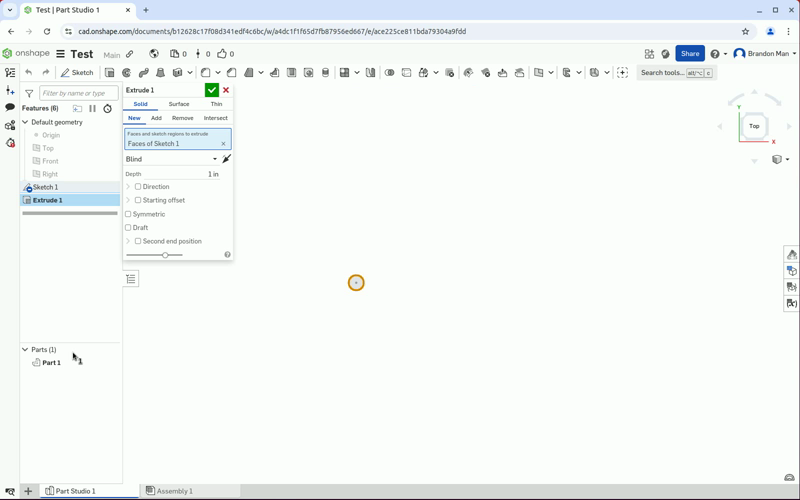
mouse_move(143, 106)
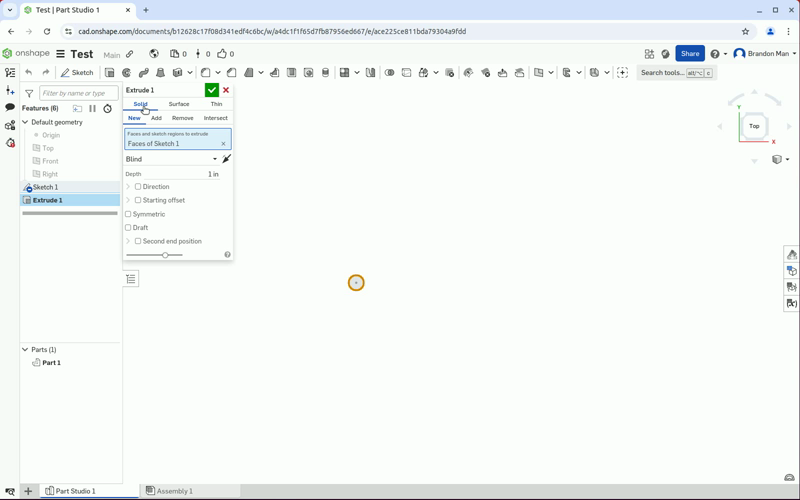
click(143, 106)
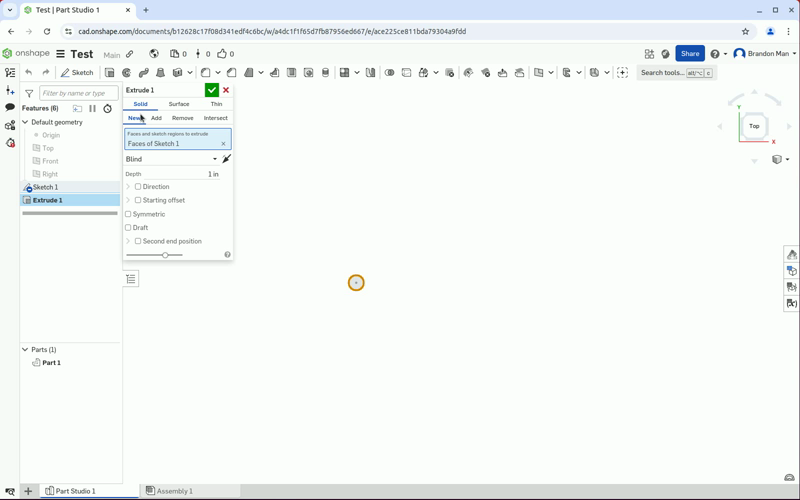
mouse_move(137, 120)
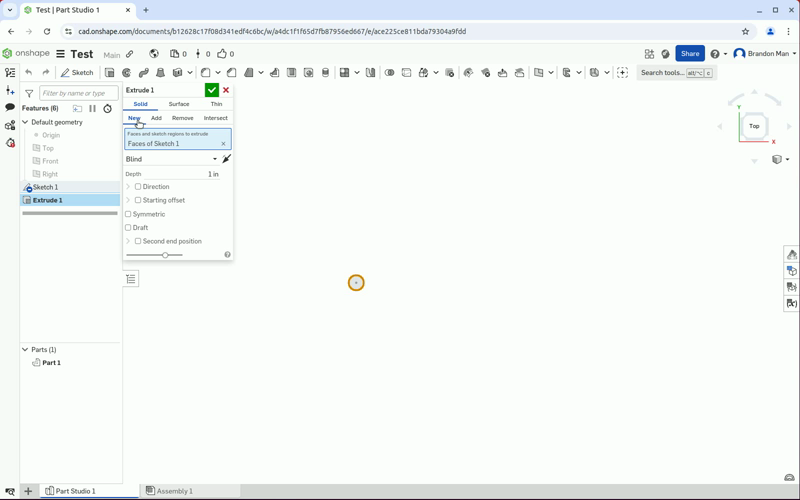
click(137, 120)
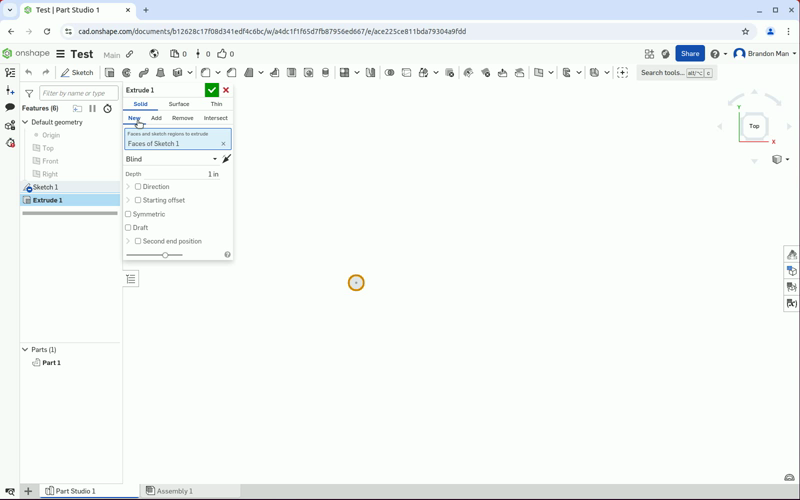
key(tab, 4)
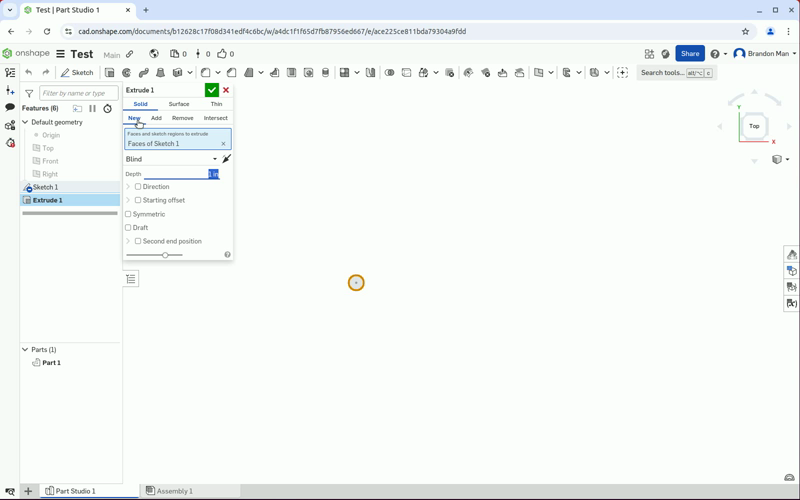
text(1.204)
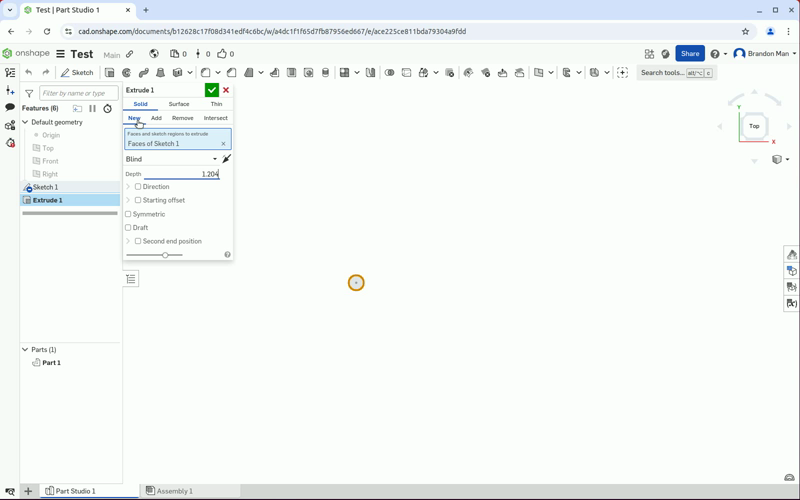
key(enter)
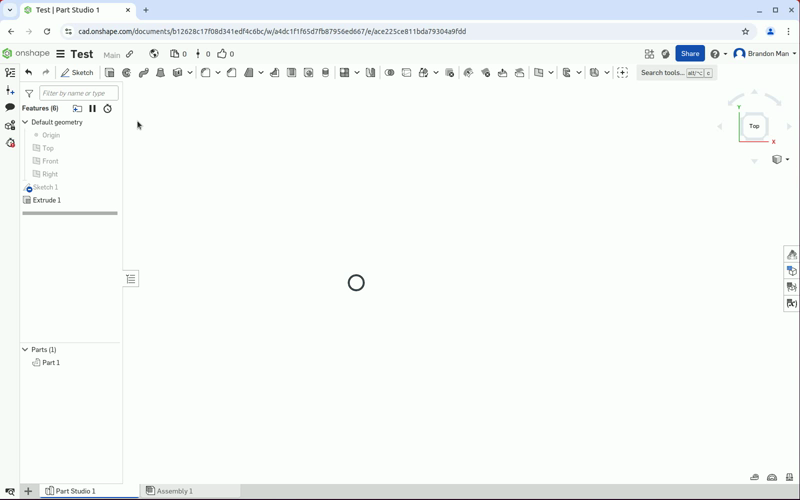
key(shift+h)
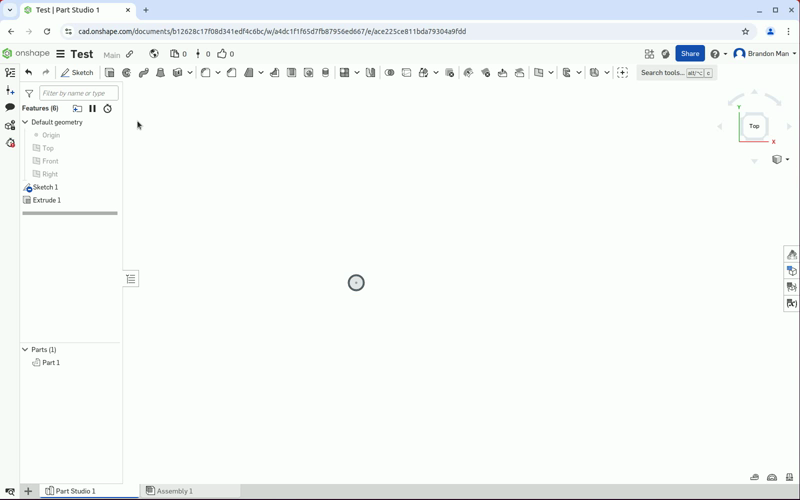
key(shift+h)
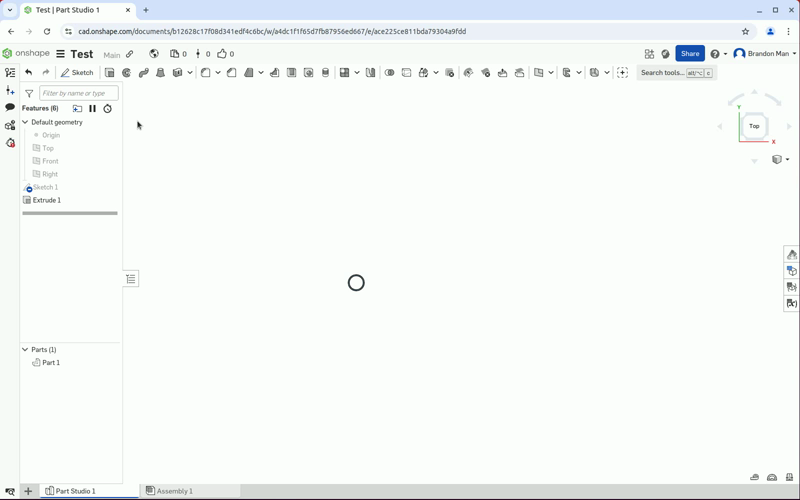
mouse_move(73, 189)
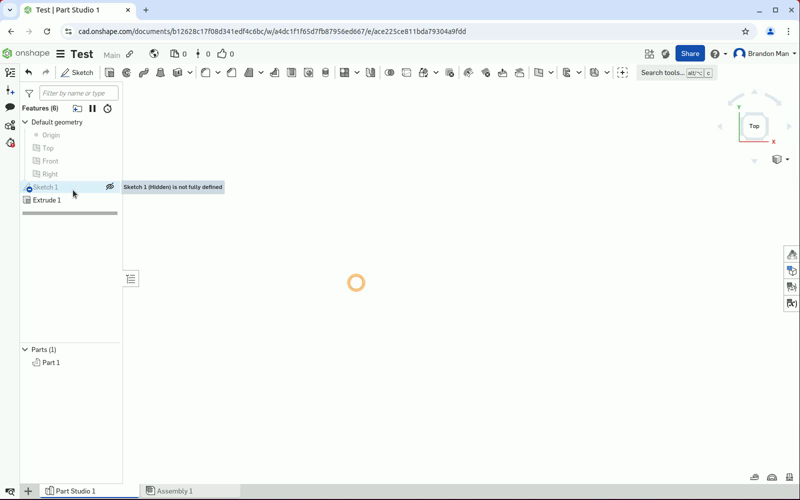
click(73, 189)
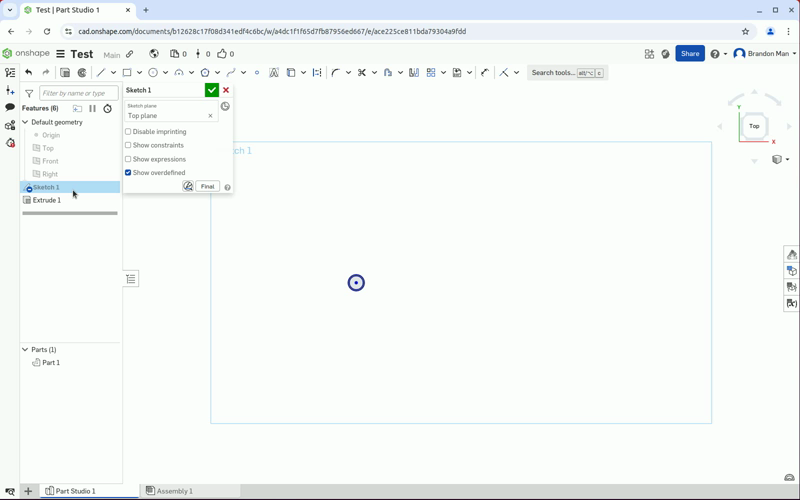
mouse_move(229, 92)
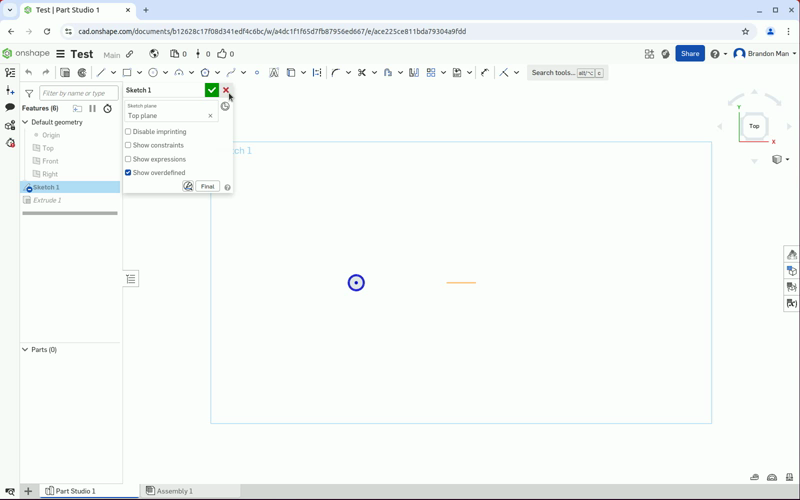
click(229, 92)
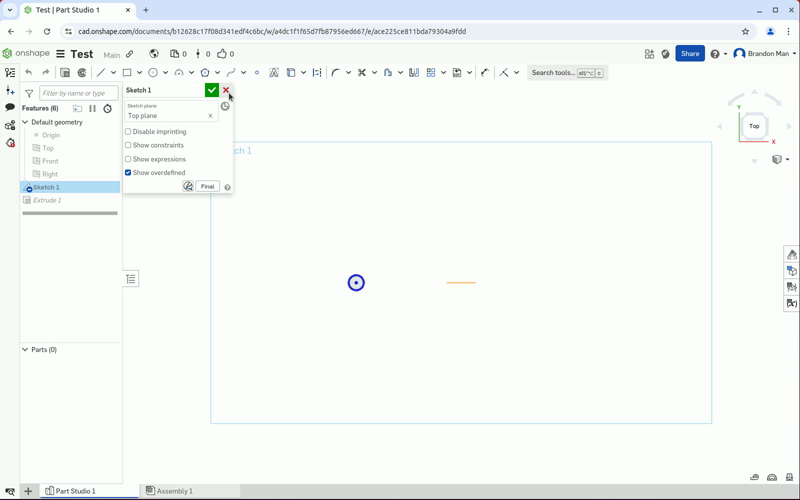
key(shift+s)
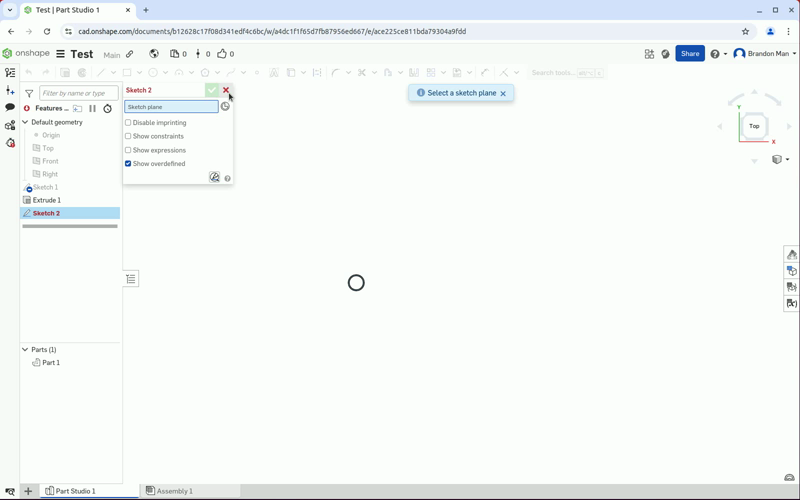
mouse_move(73, 150)
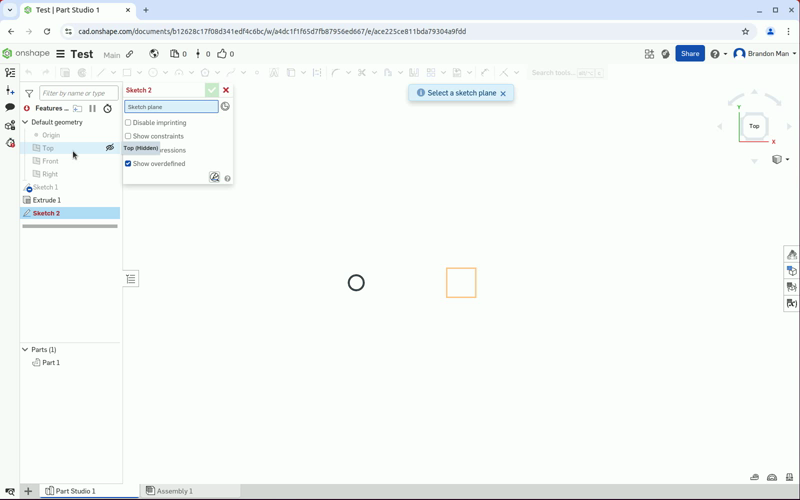
click(73, 150)
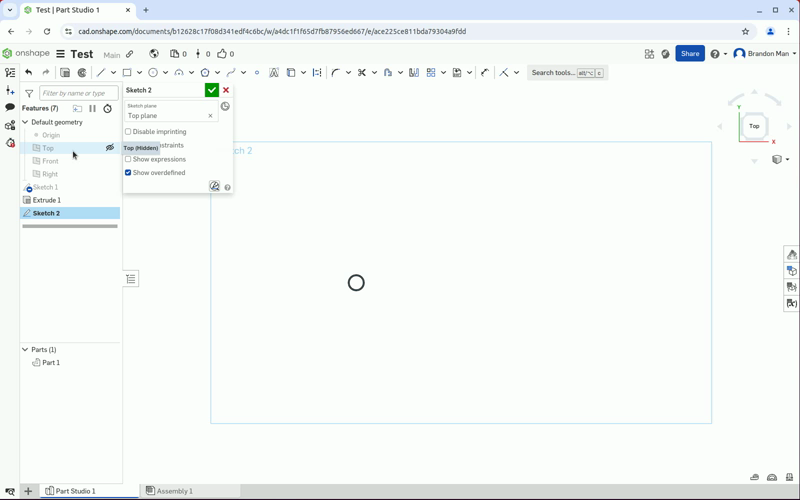
mouse_move(73, 352)
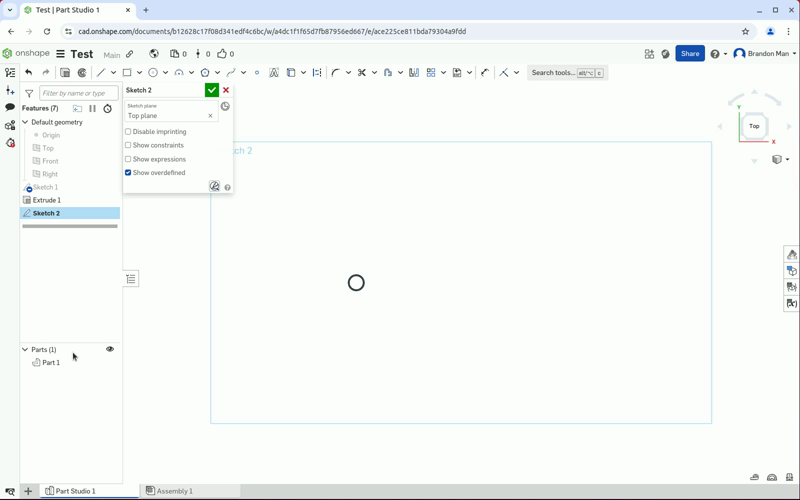
key(y)
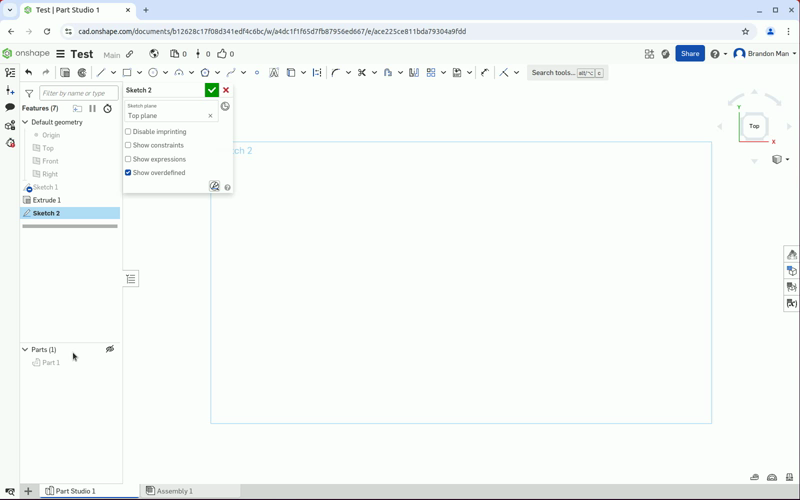
key(c)
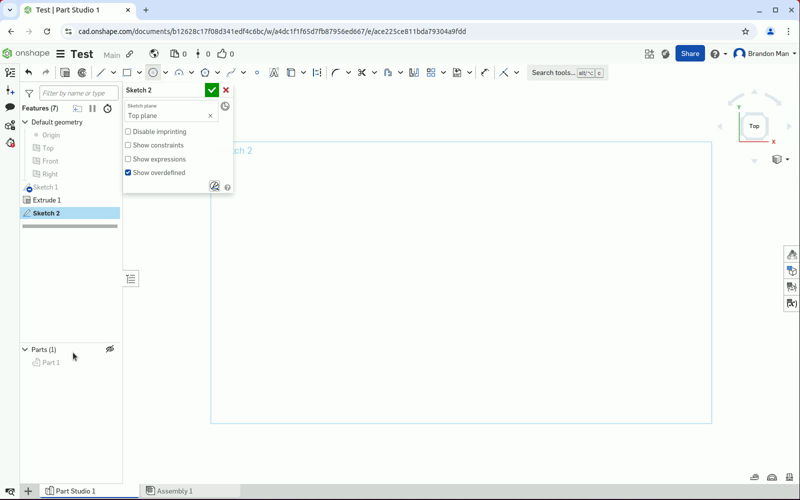
key_down(shift)
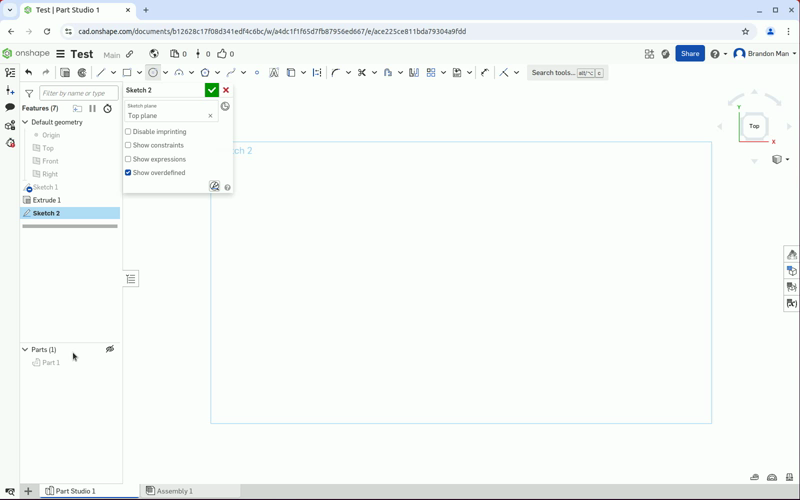
mouse_move(391, 282)
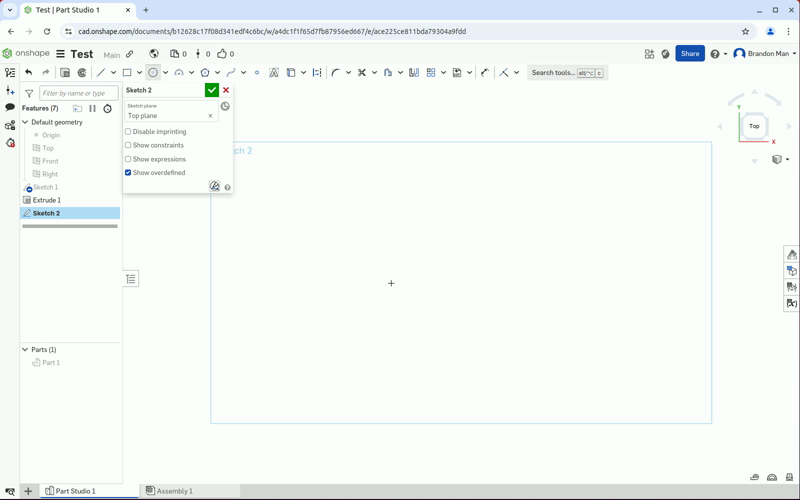
click(391, 282)
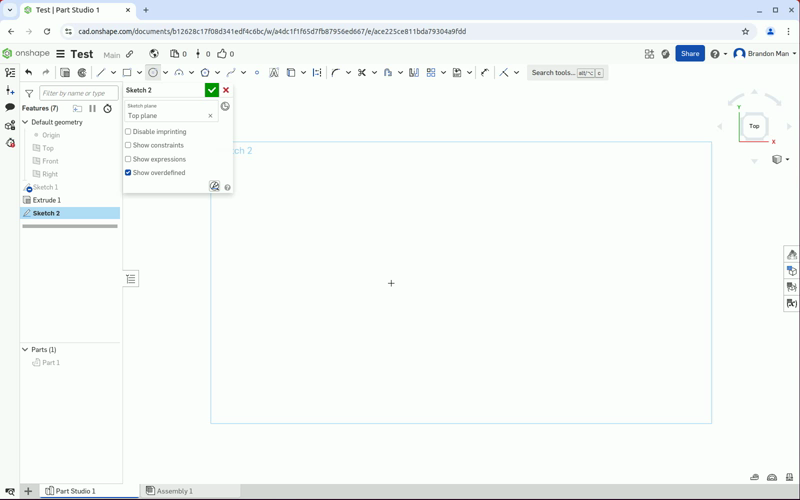
key_up(shift)
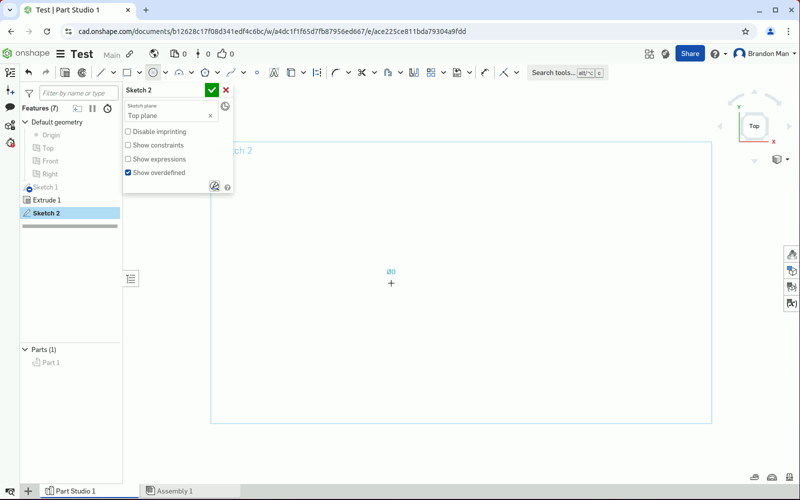
mouse_move(401, 282)
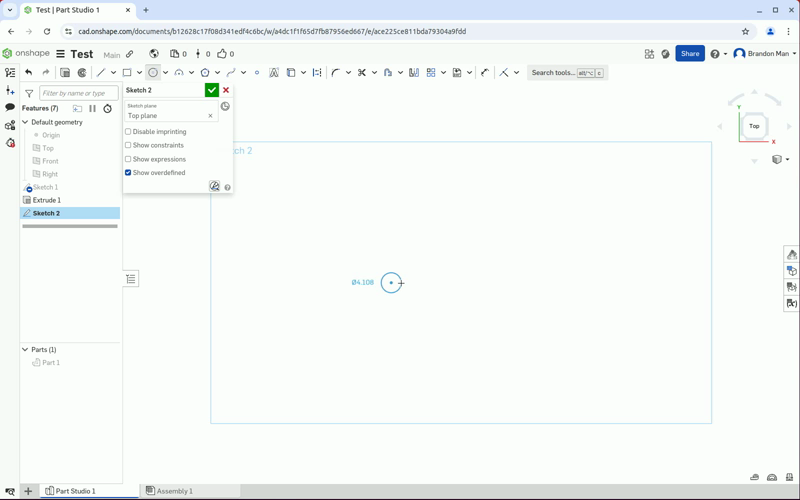
click(401, 282)
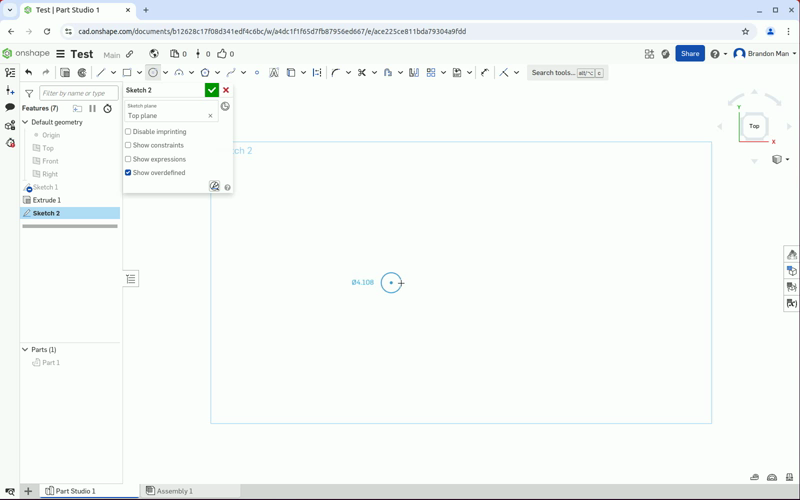
key(esc)
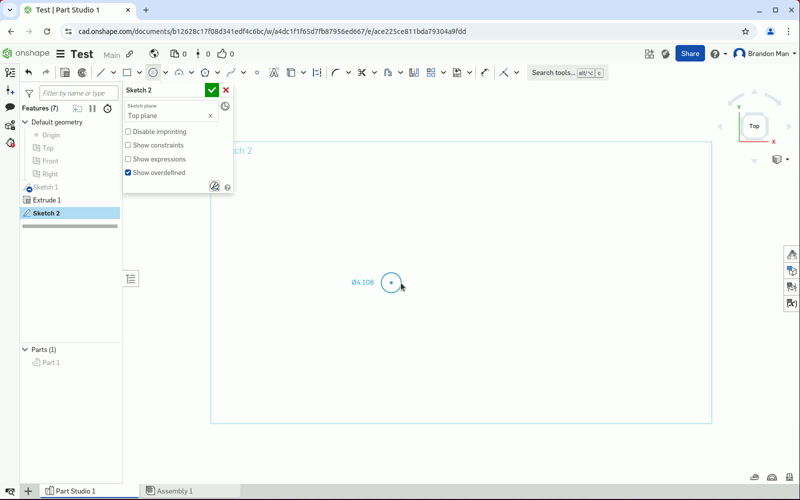
key(c)
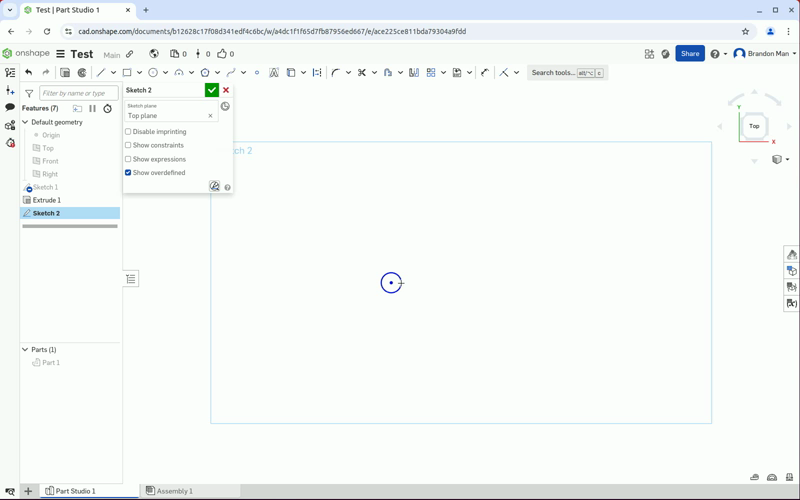
key_down(shift)
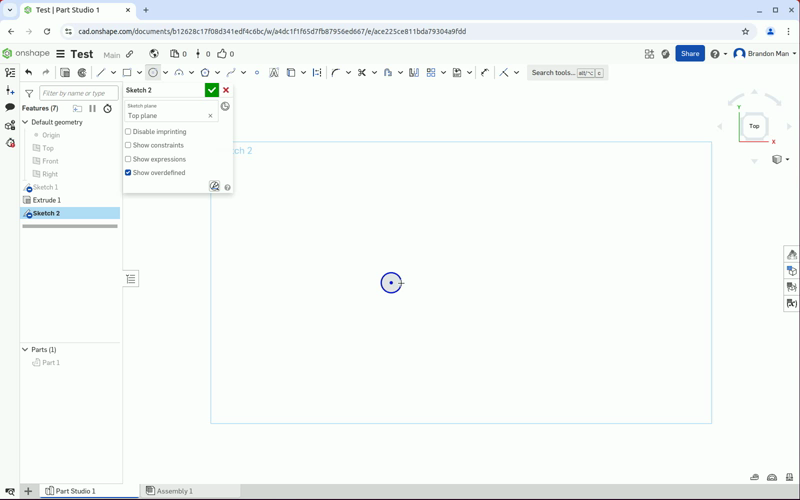
mouse_move(391, 282)
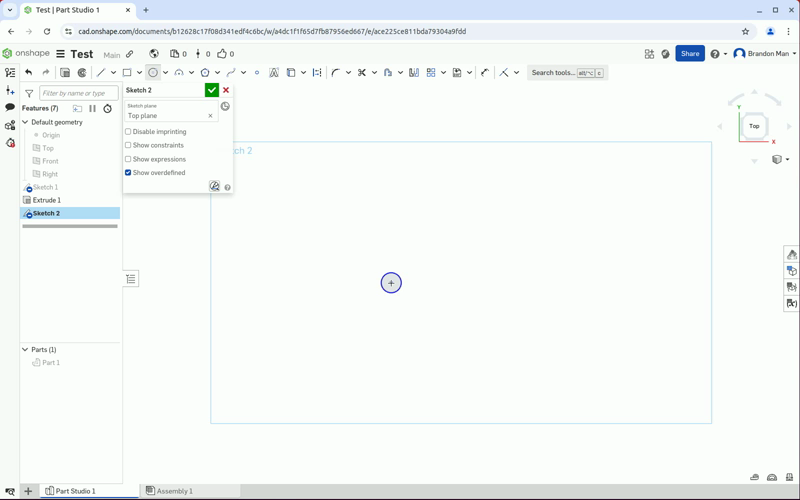
click(391, 282)
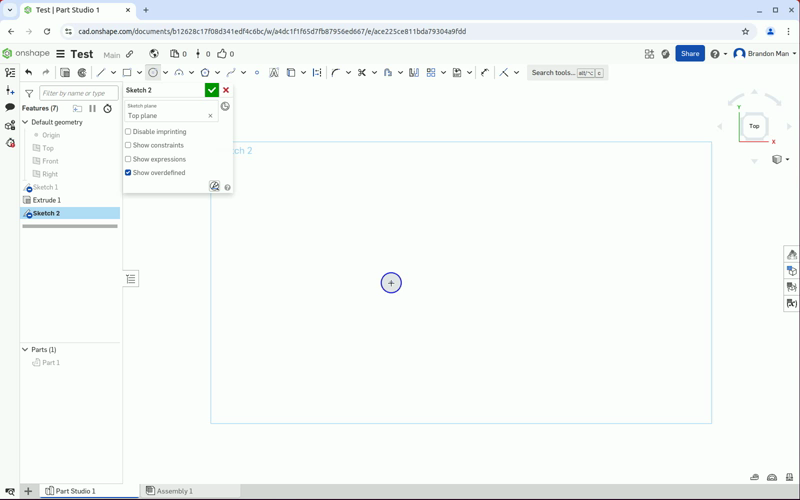
key_up(shift)
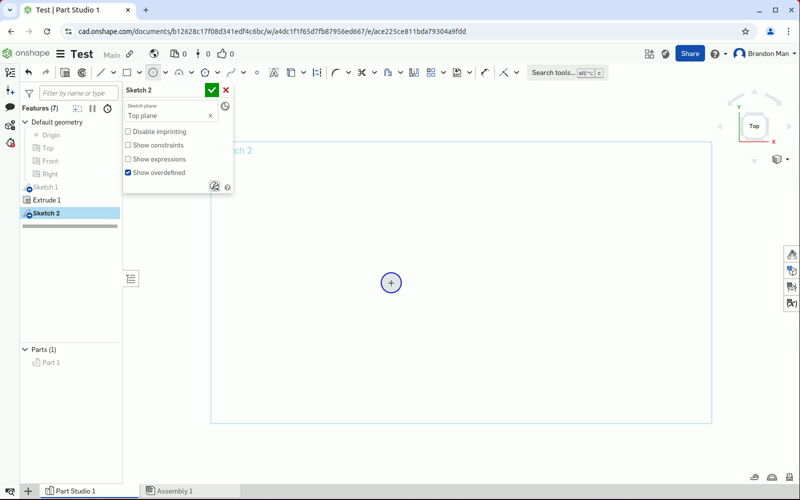
mouse_move(399, 282)
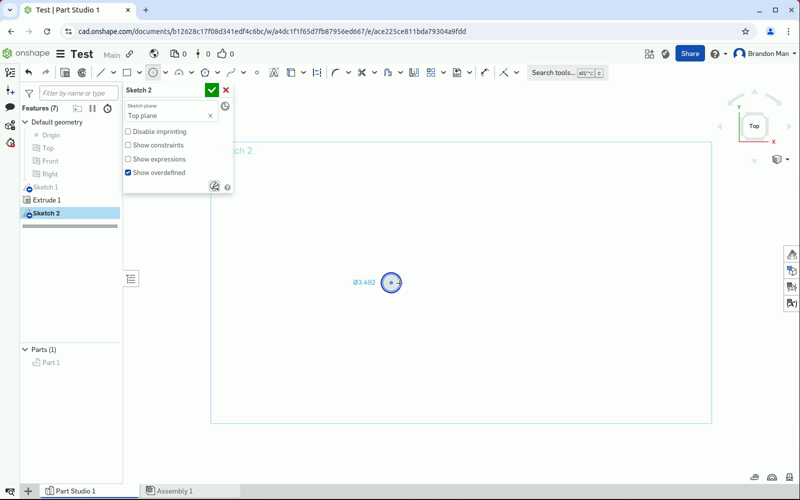
scroll(6)
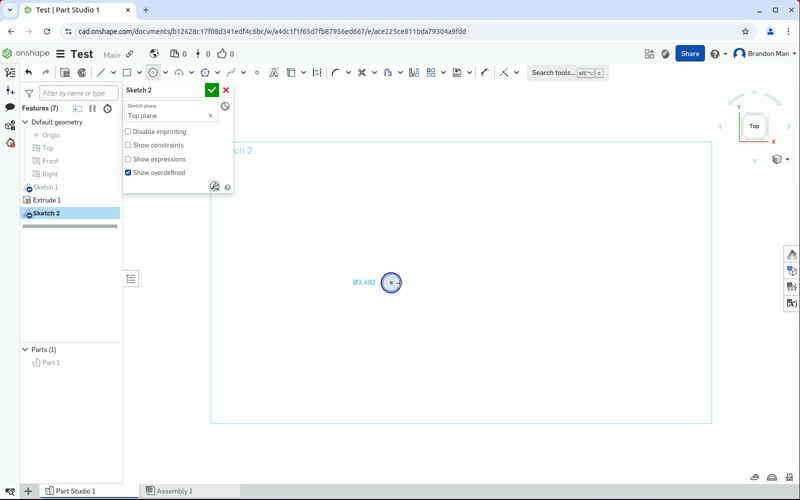
scroll(6)
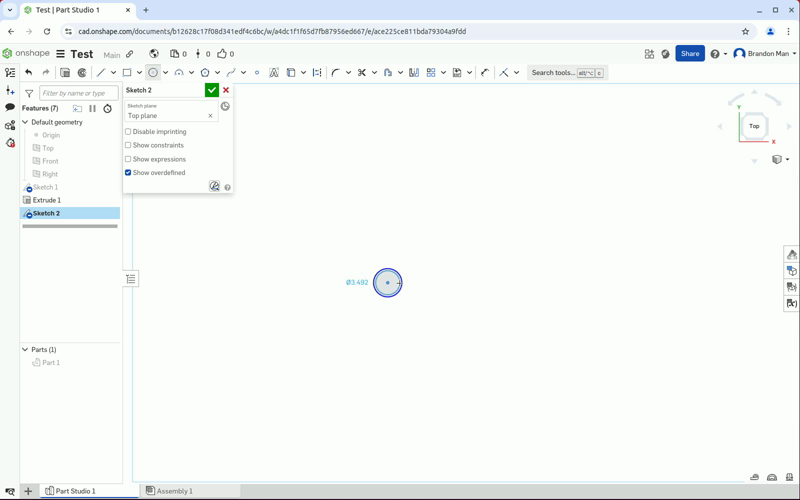
scroll(6)
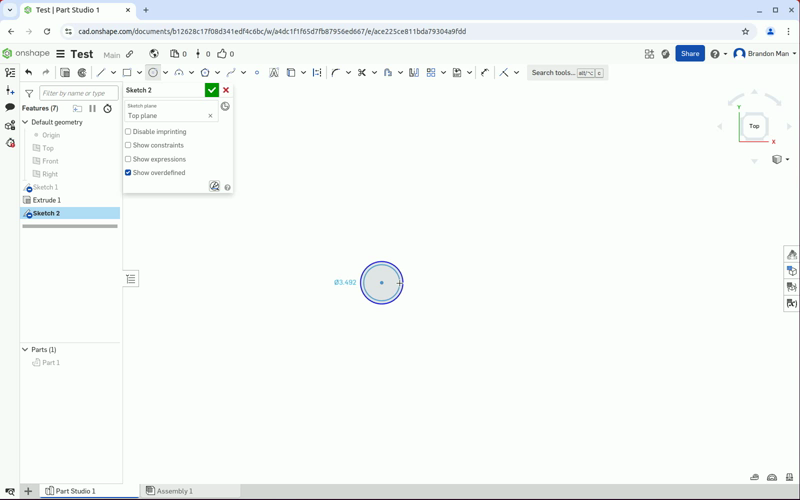
scroll(6)
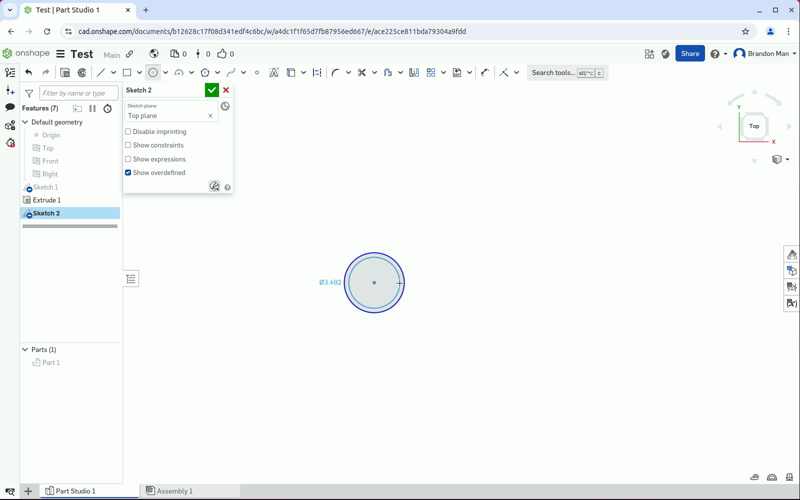
scroll(6)
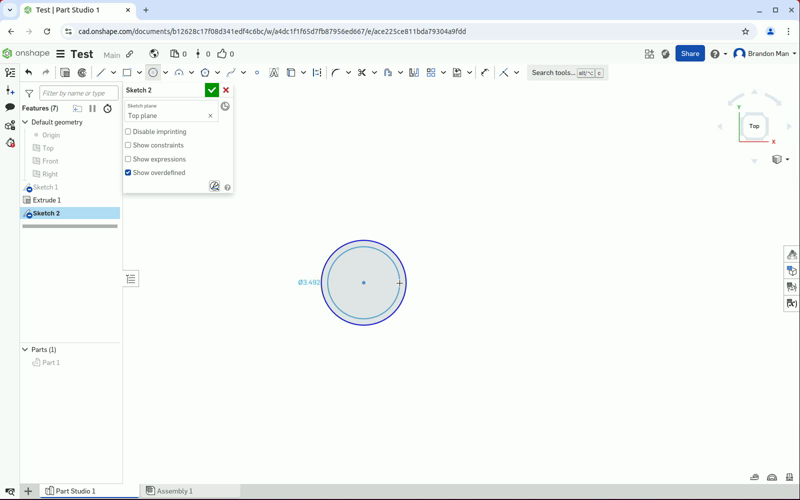
scroll(6)
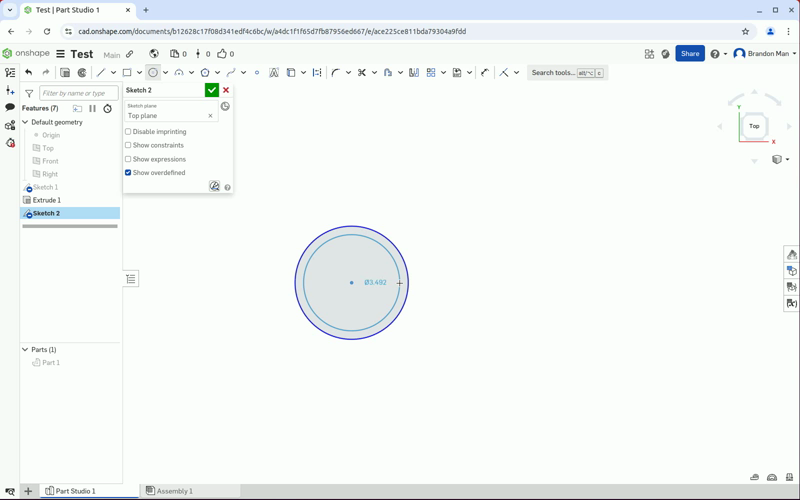
scroll(6)
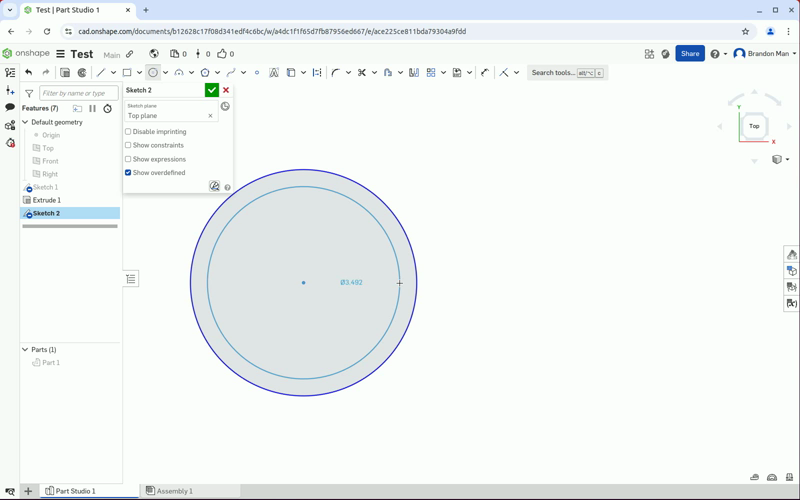
click(399, 282)
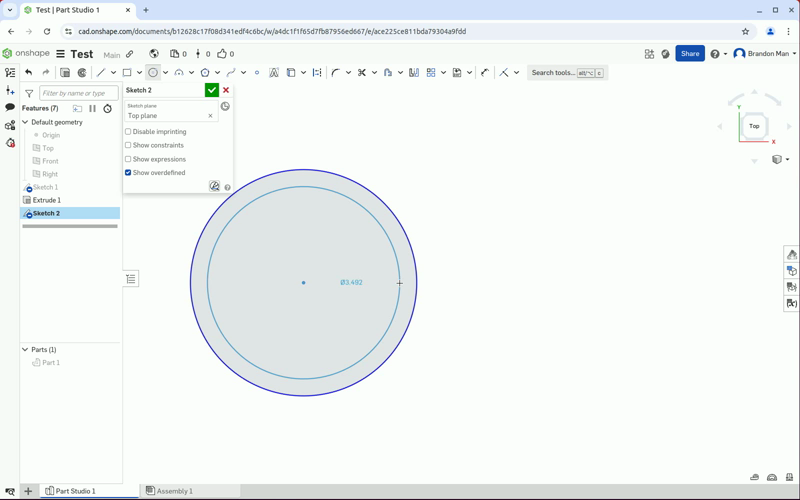
scroll(-6)
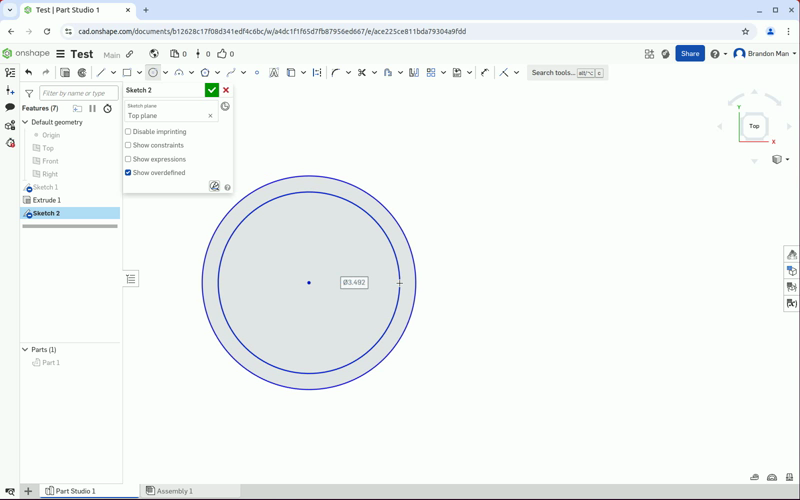
scroll(-6)
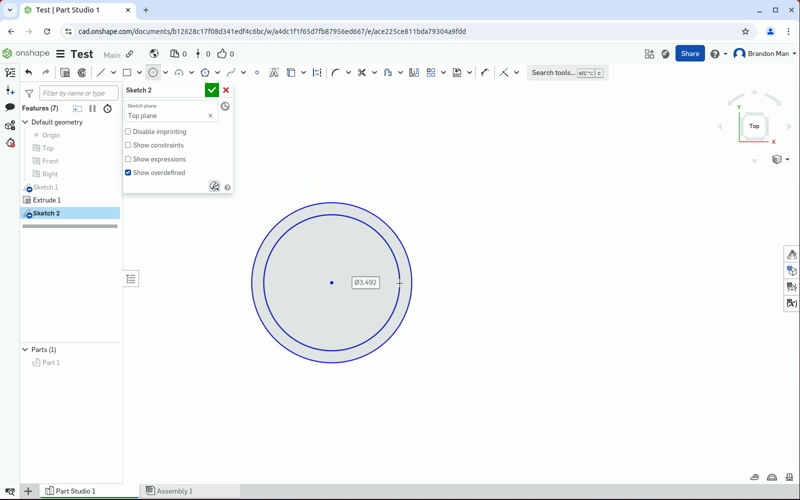
scroll(-6)
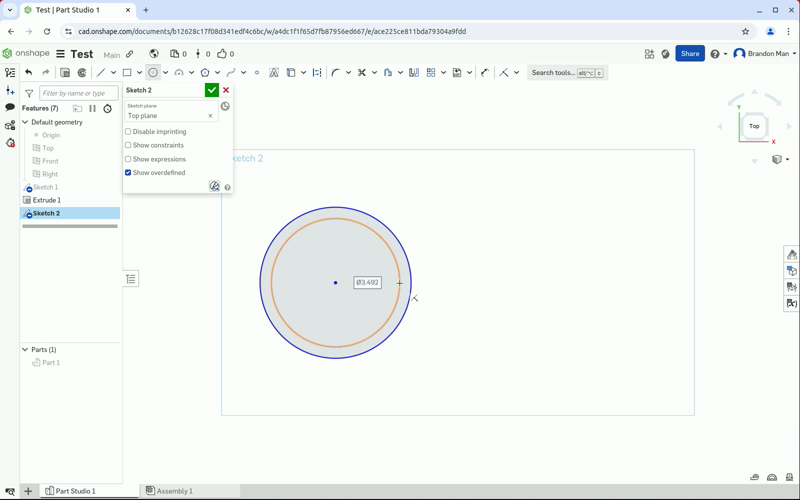
scroll(-6)
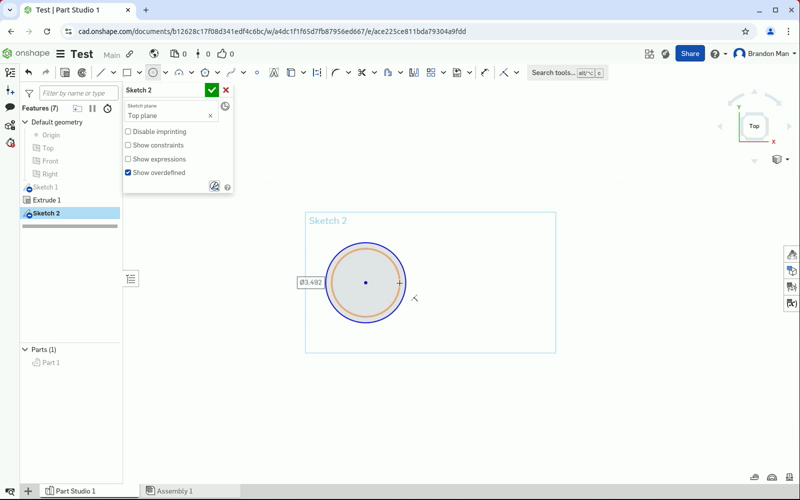
scroll(-6)
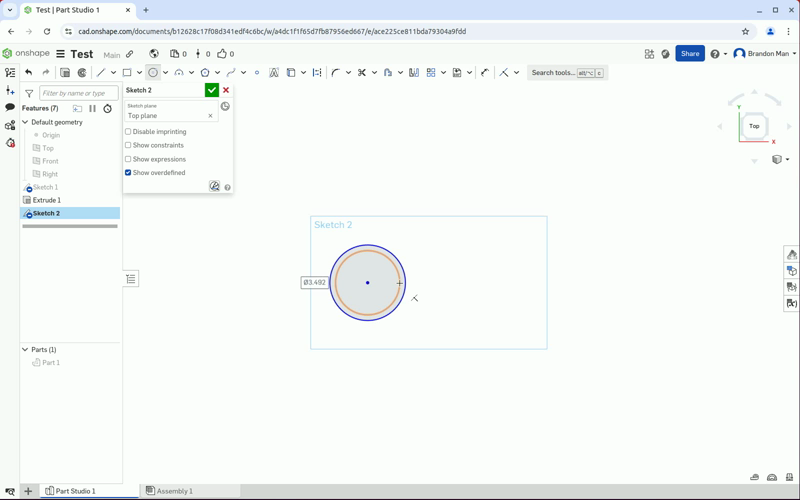
scroll(-6)
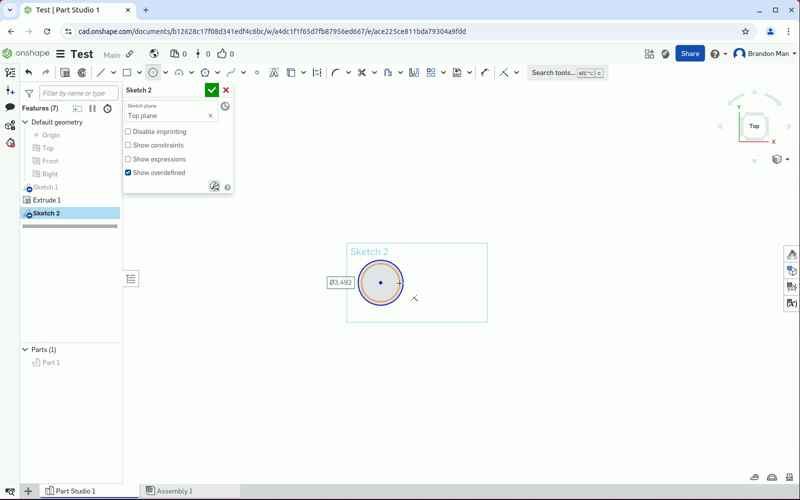
scroll(-6)
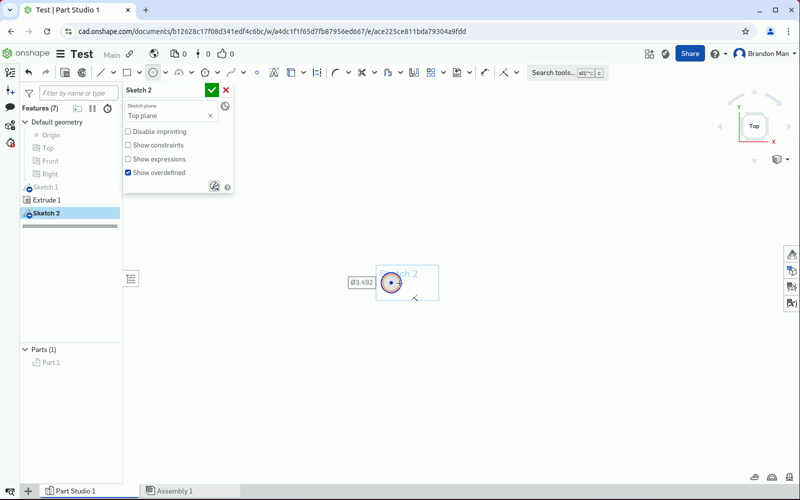
key(esc)
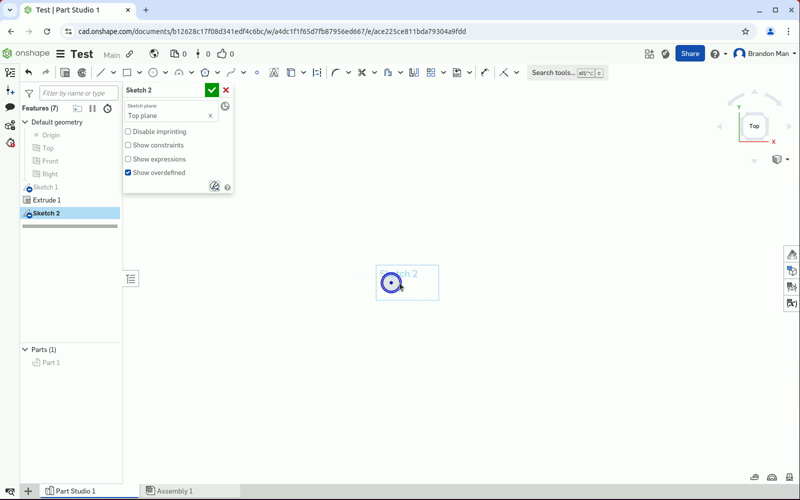
mouse_move(383, 288)
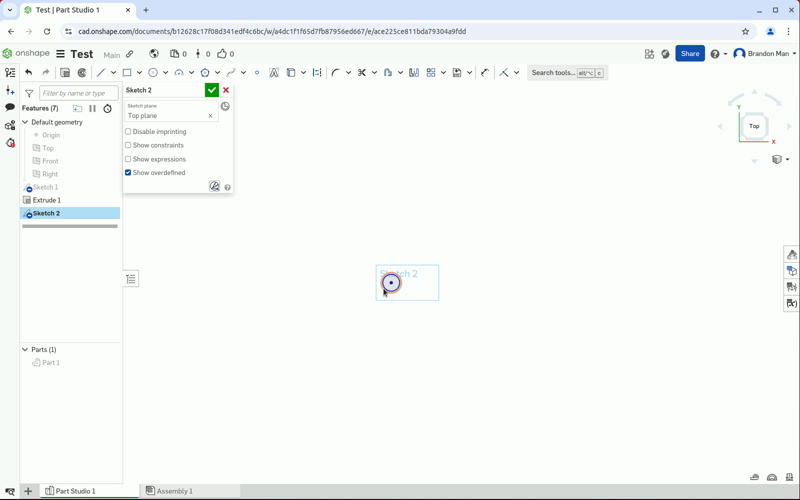
scroll(6)
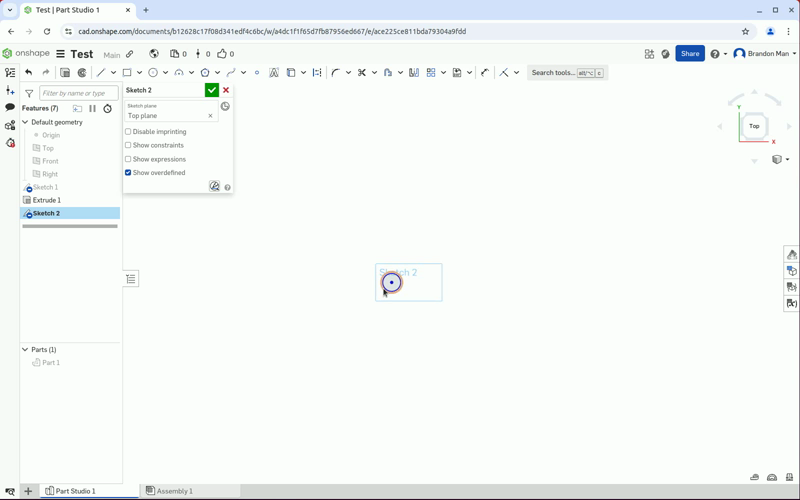
scroll(6)
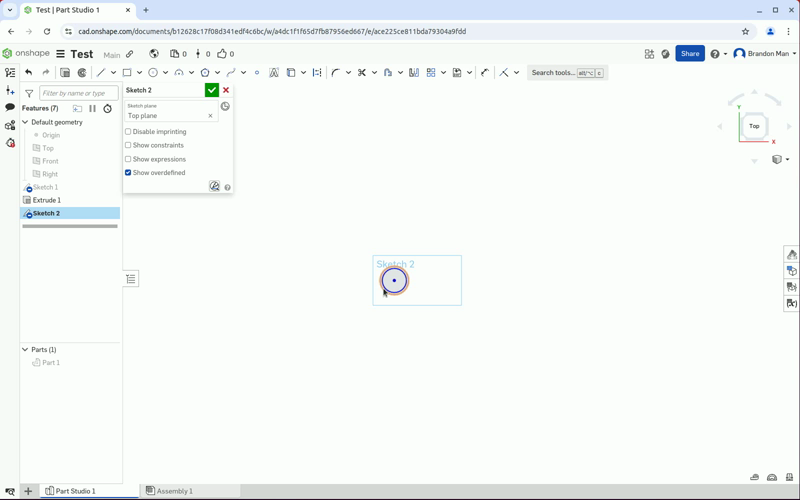
scroll(6)
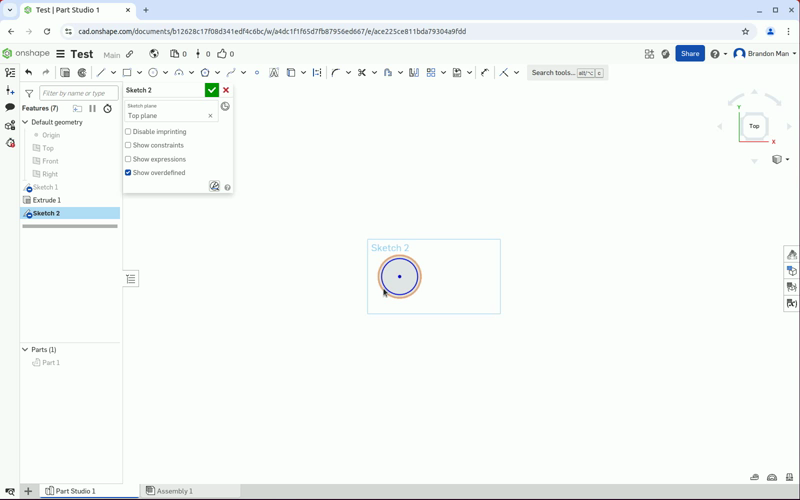
scroll(6)
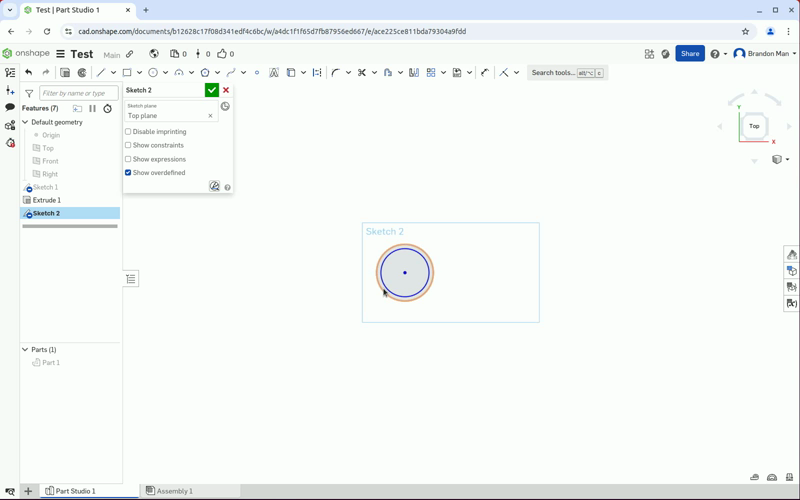
scroll(6)
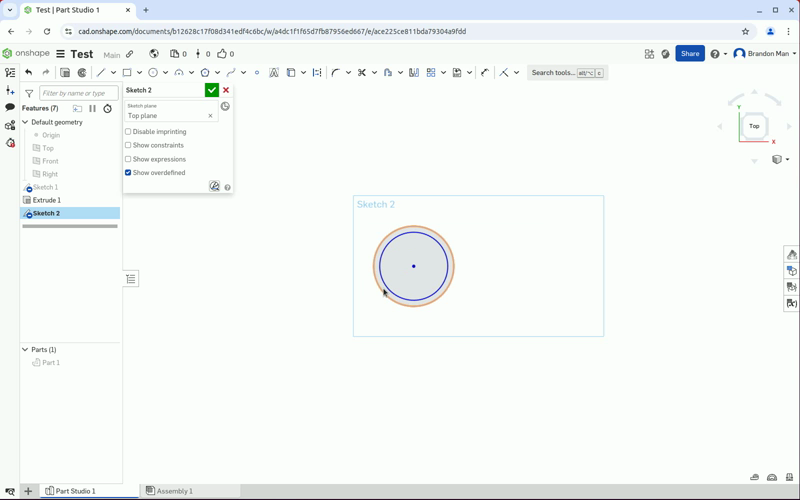
scroll(6)
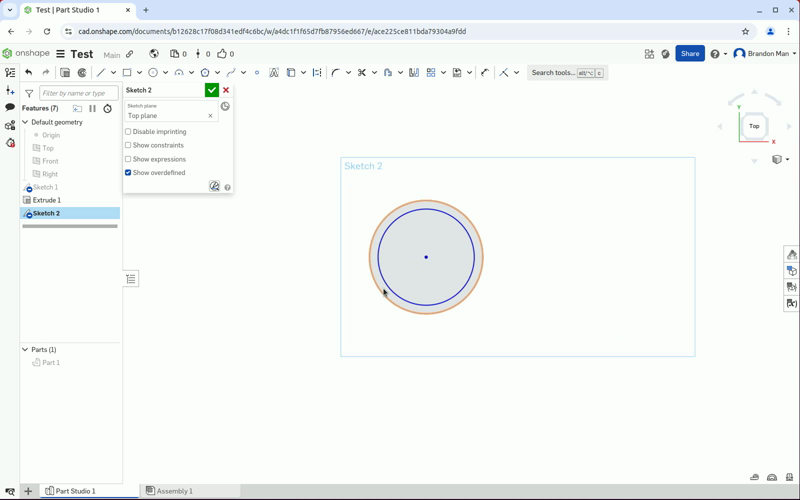
scroll(6)
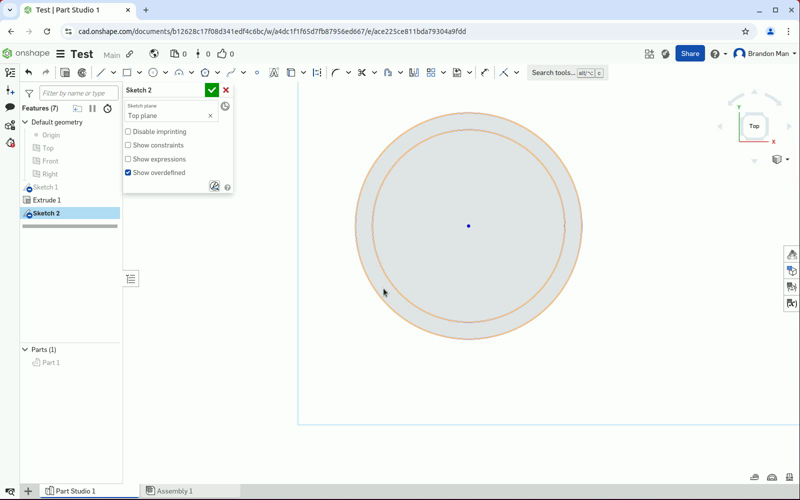
click(383, 288)
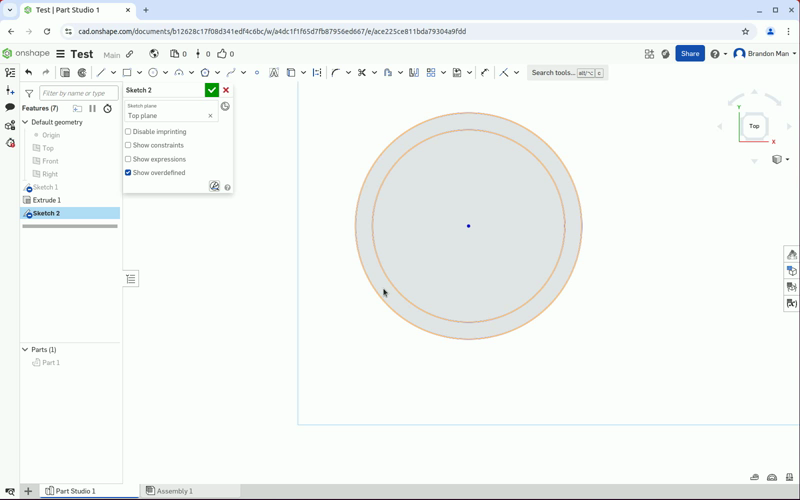
scroll(-6)
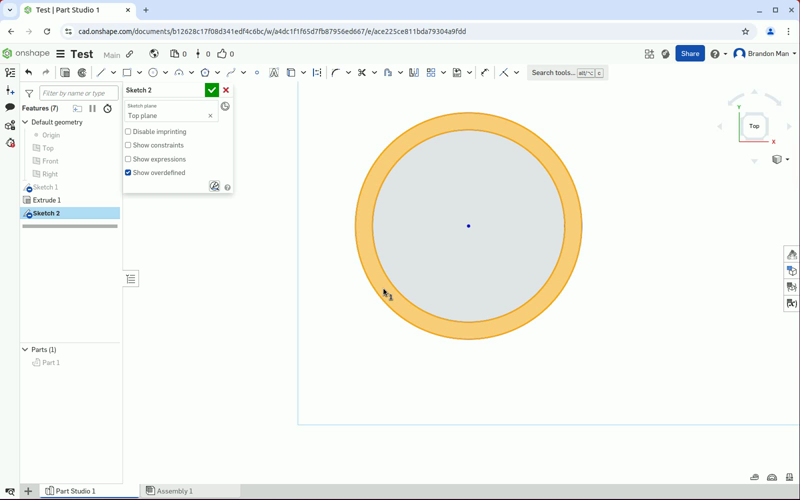
scroll(-6)
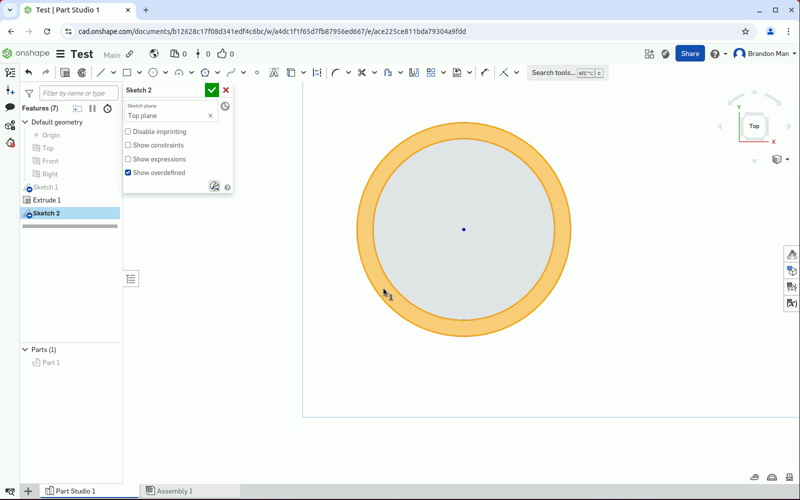
scroll(-6)
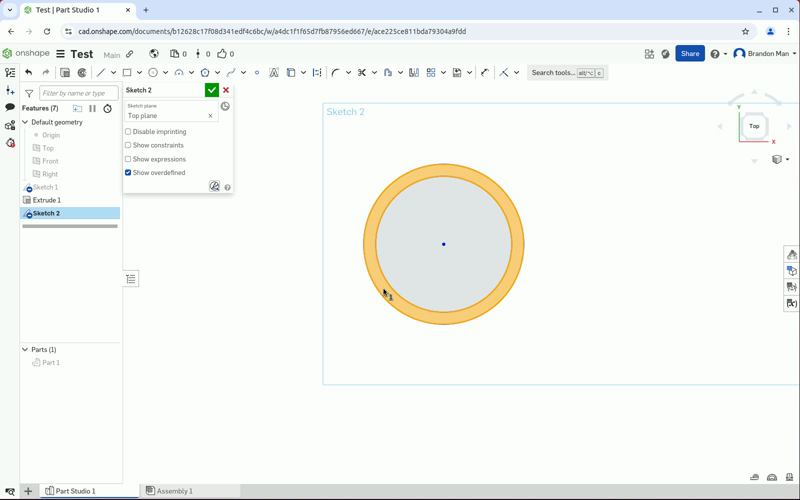
scroll(-6)
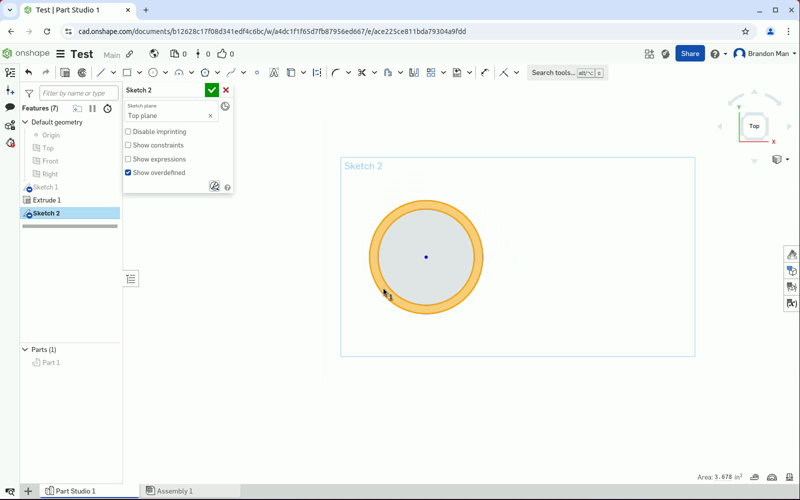
scroll(-6)
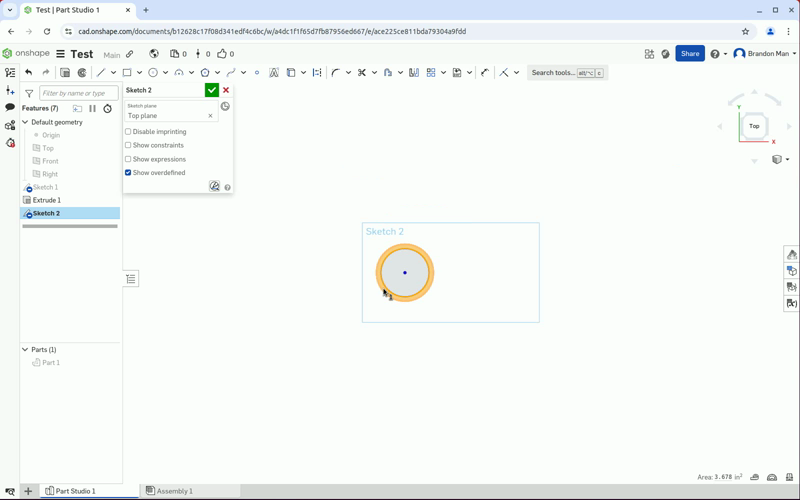
scroll(-6)
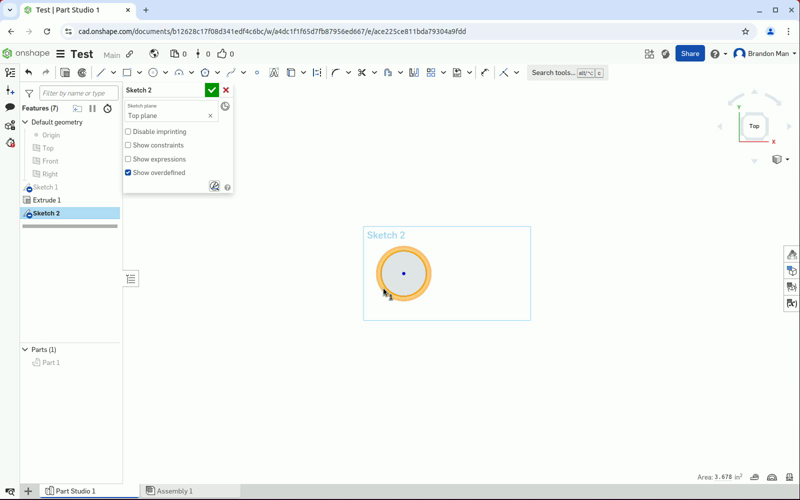
scroll(-6)
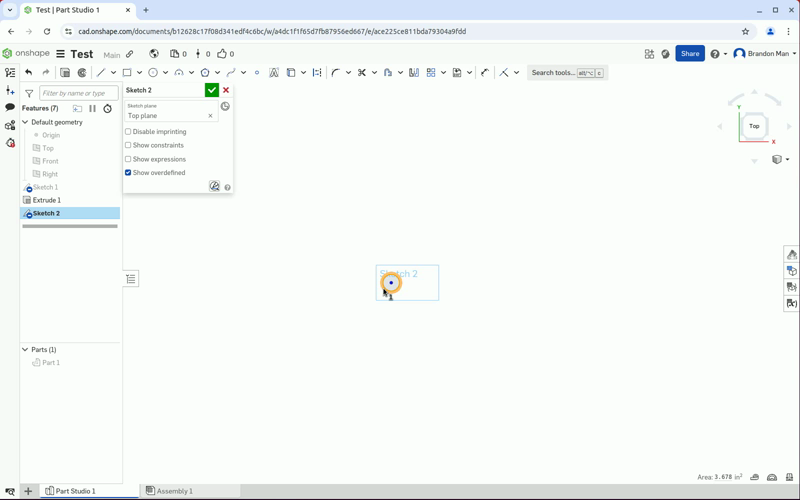
mouse_move(73, 352)
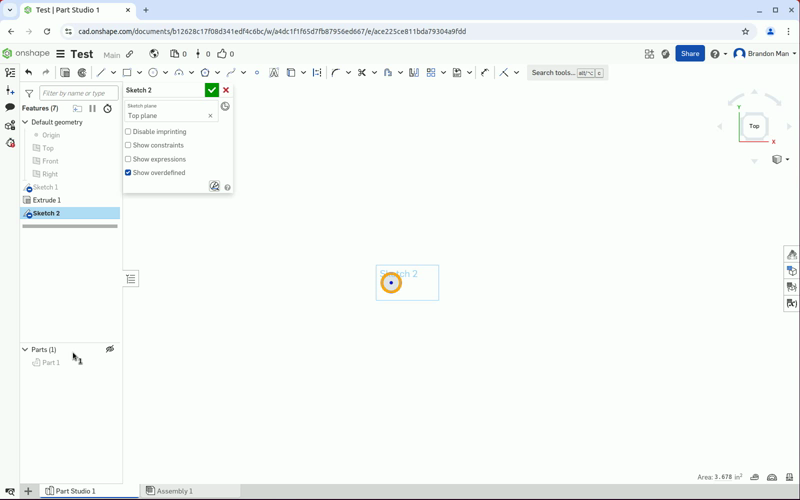
key(shift+y)
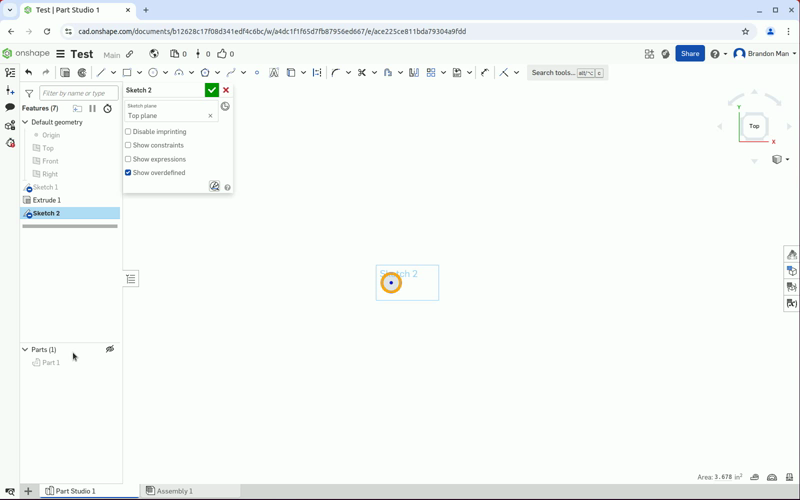
key(shift+e)
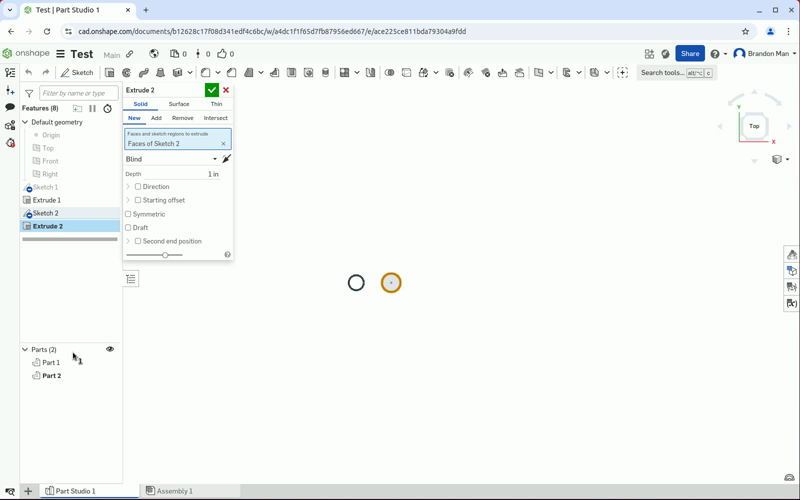
mouse_move(143, 106)
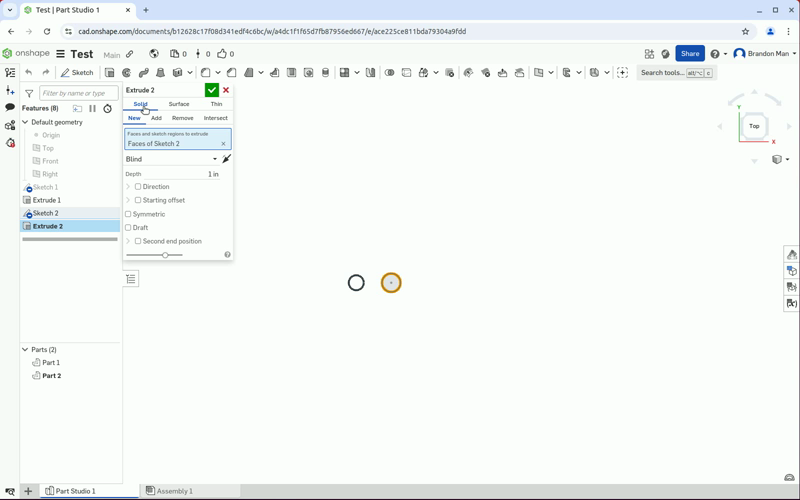
click(143, 106)
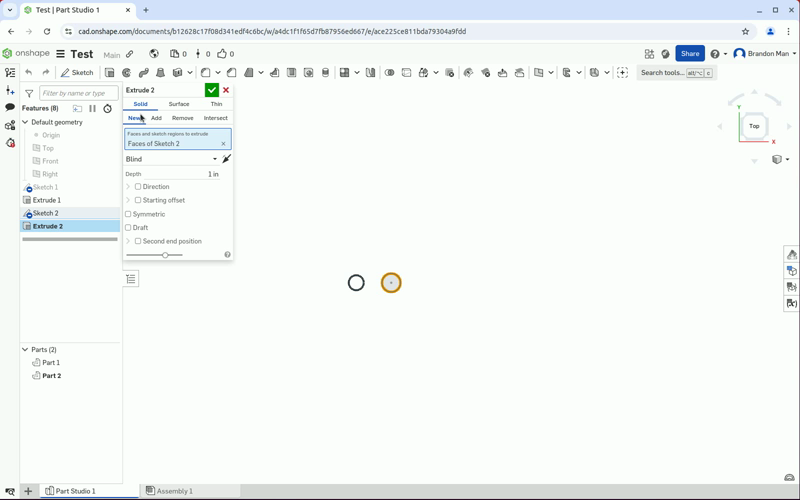
mouse_move(137, 120)
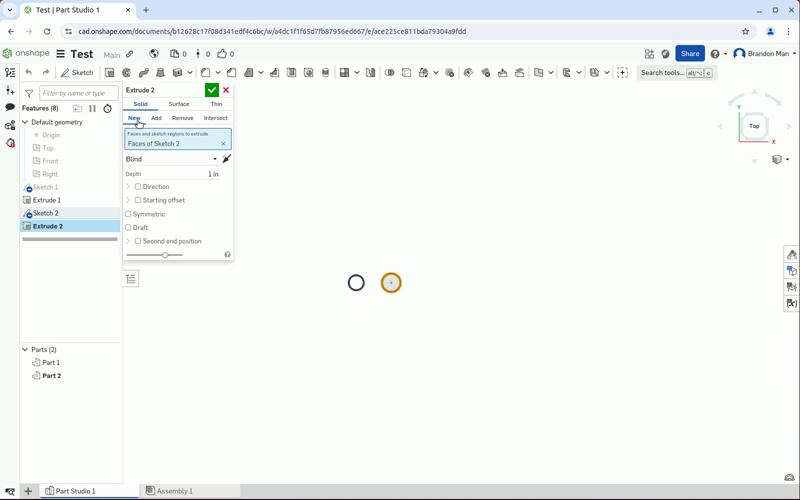
click(137, 120)
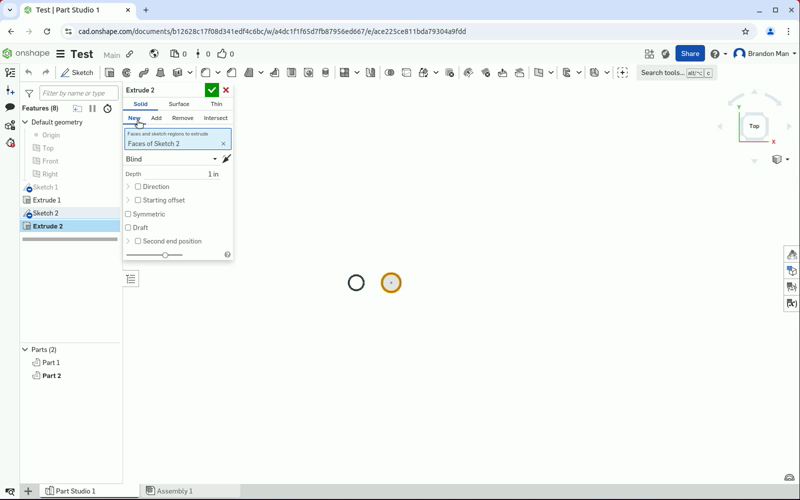
key(tab, 4)
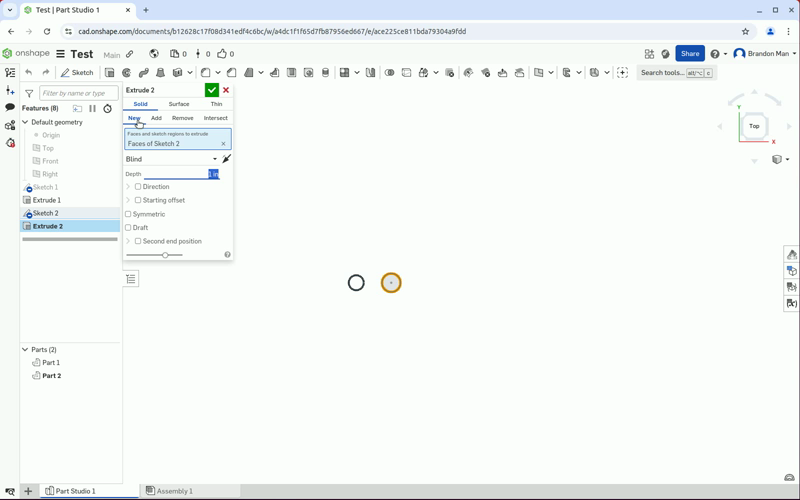
text(1.204)
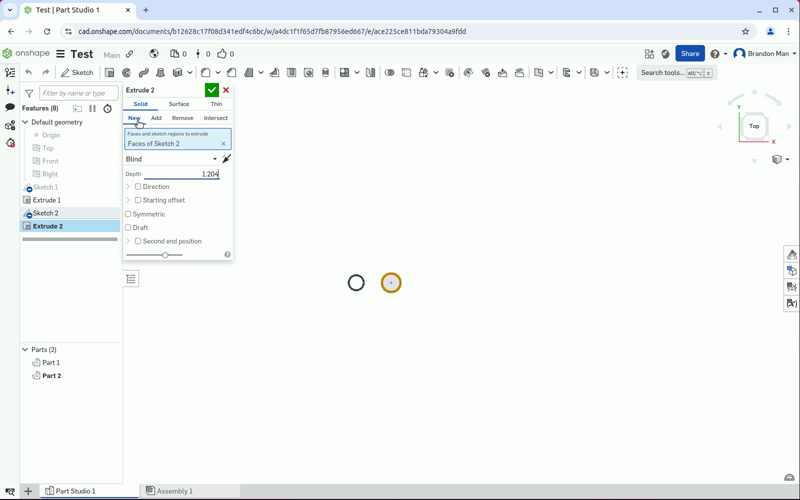
key(enter)
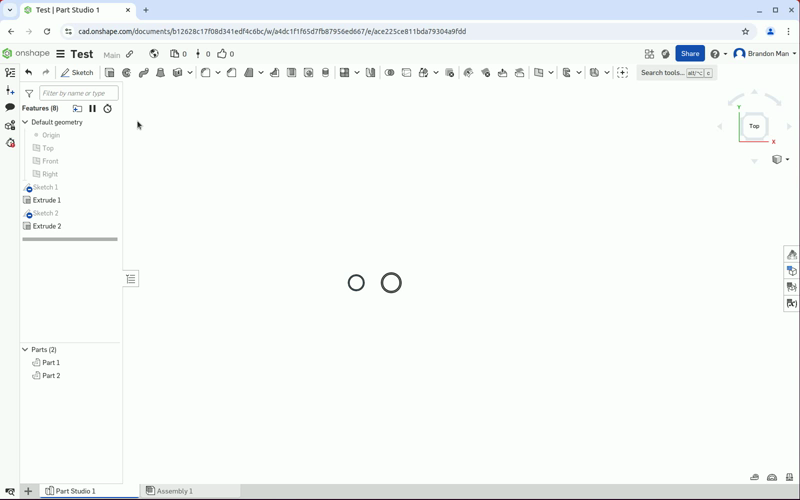
key(shift+h)
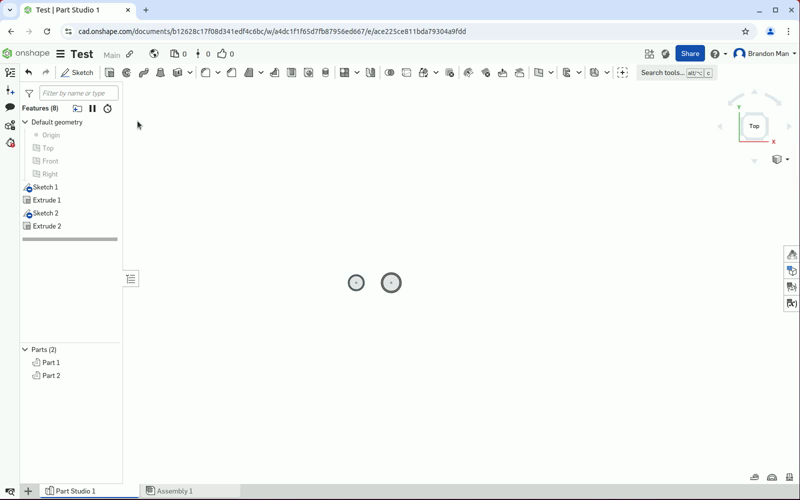
key(shift+h)
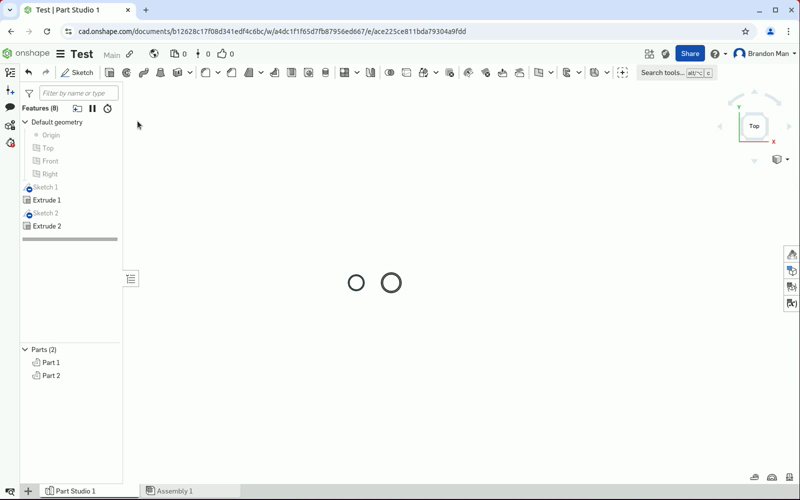
mouse_move(73, 189)
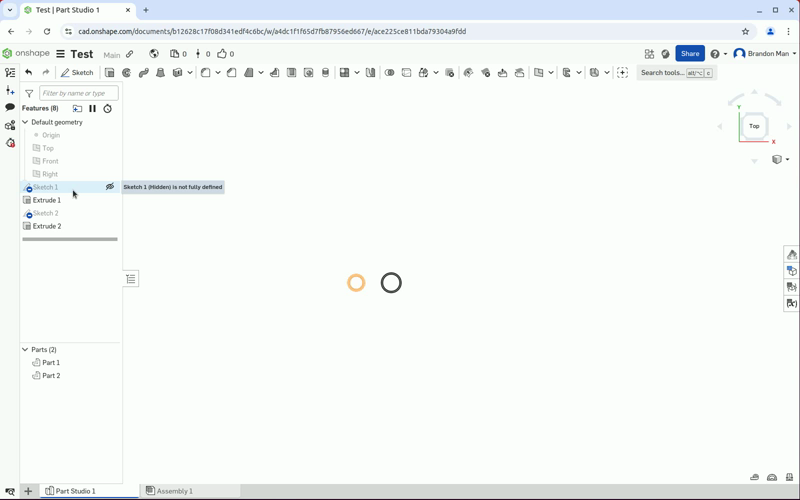
click(73, 189)
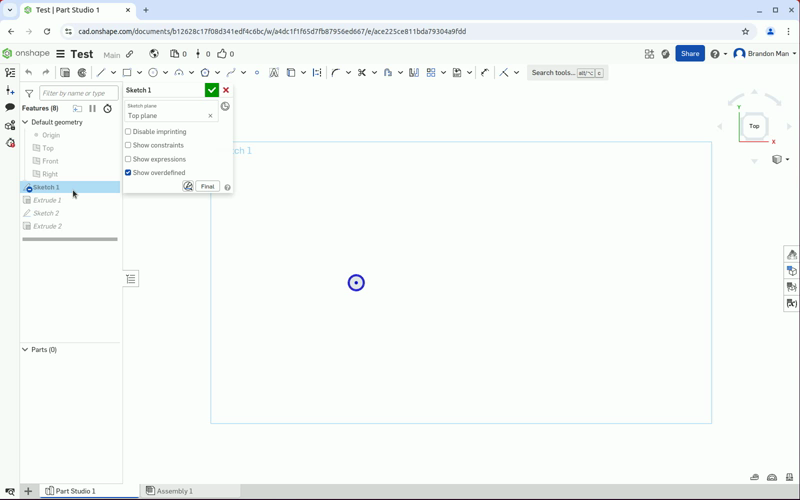
mouse_move(229, 92)
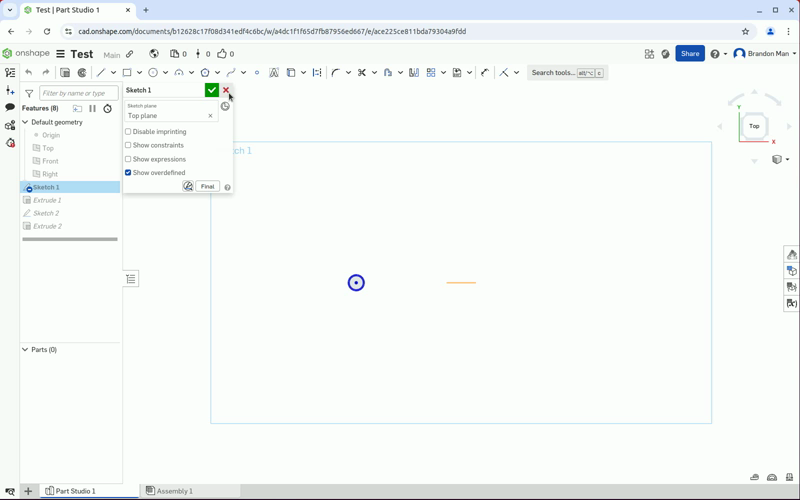
click(229, 92)
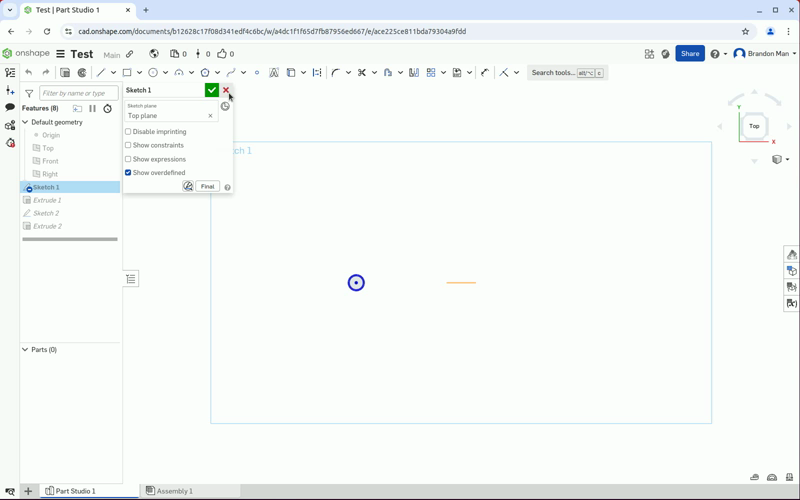
key(shift+s)
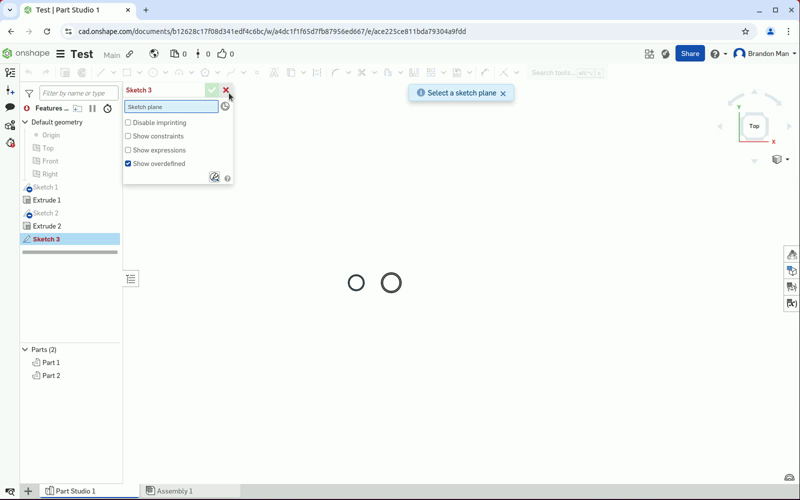
mouse_move(73, 150)
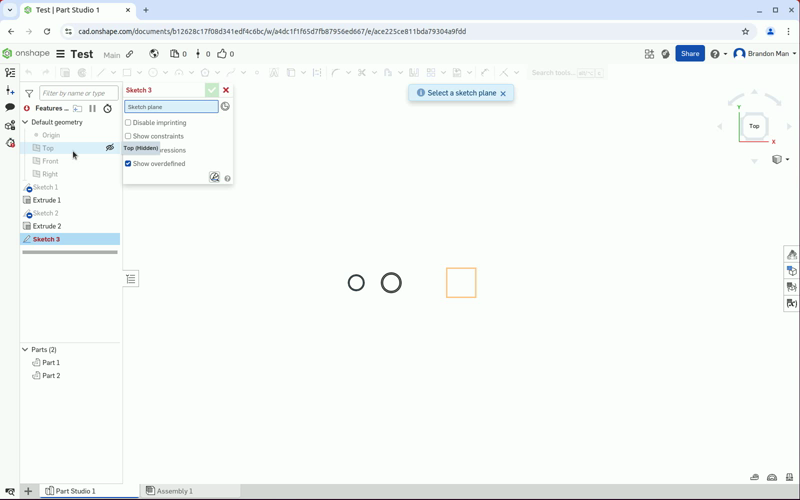
click(73, 150)
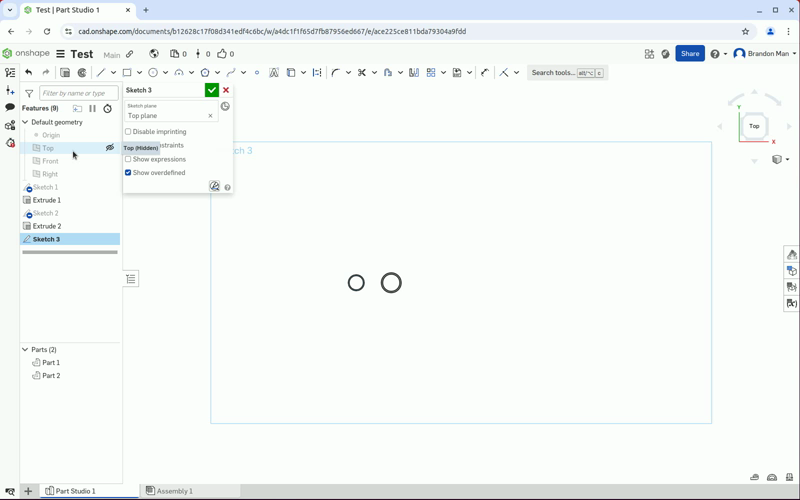
mouse_move(73, 352)
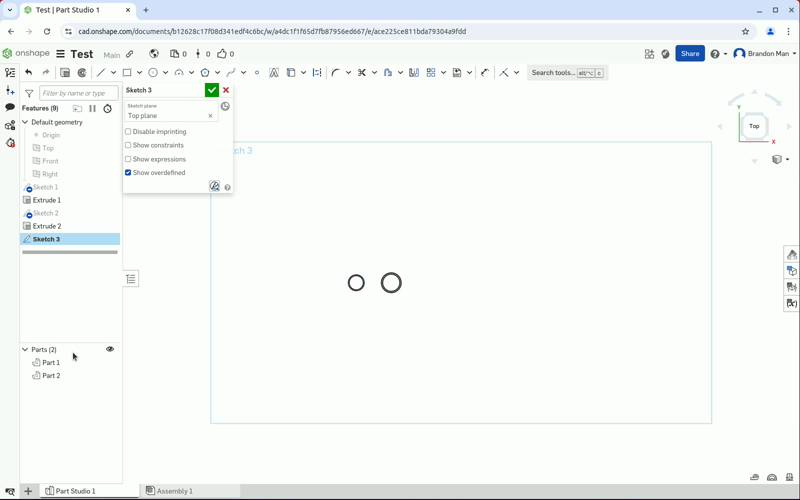
key(y)
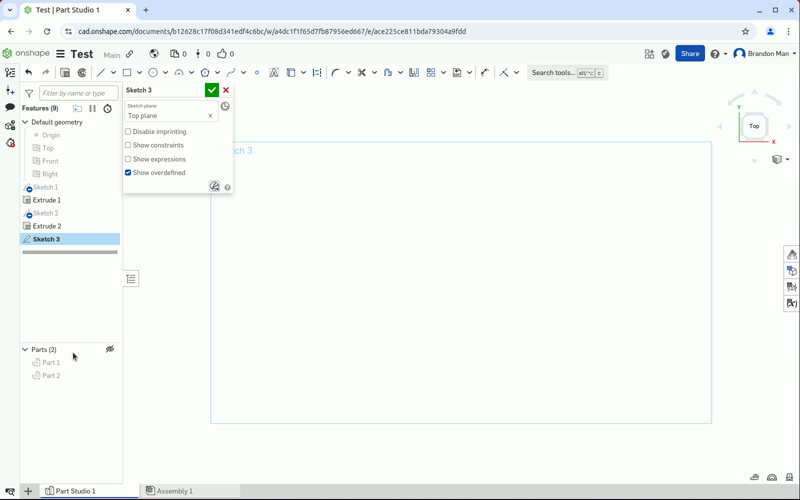
key(c)
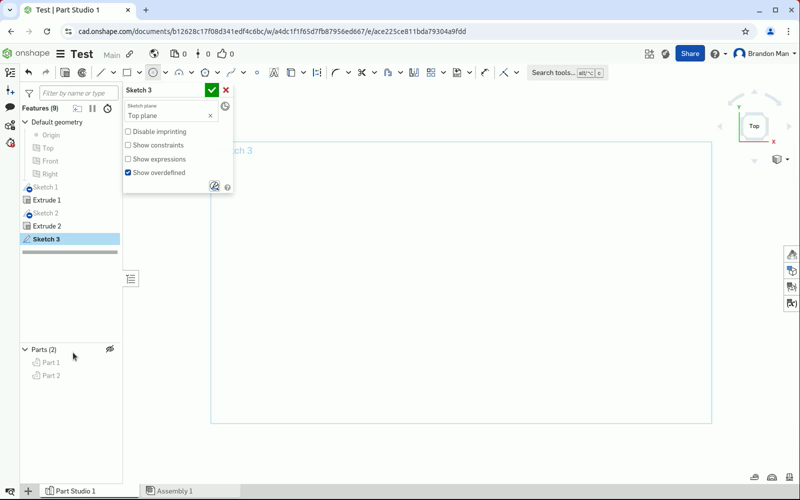
key_down(shift)
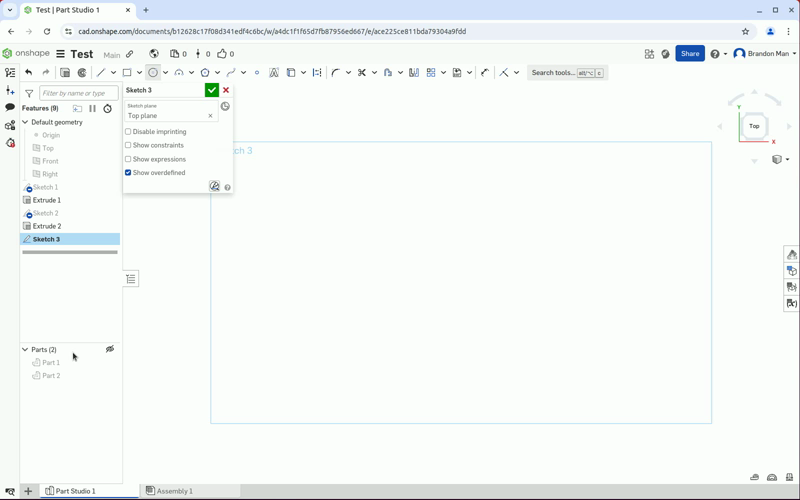
mouse_move(427, 282)
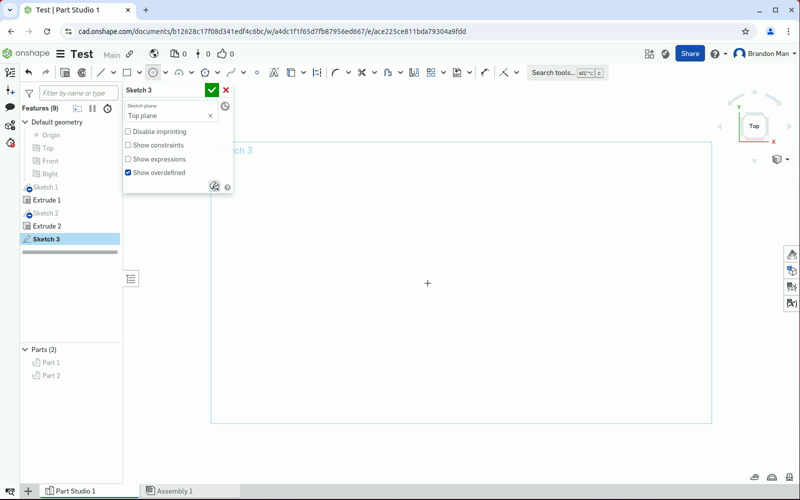
click(427, 282)
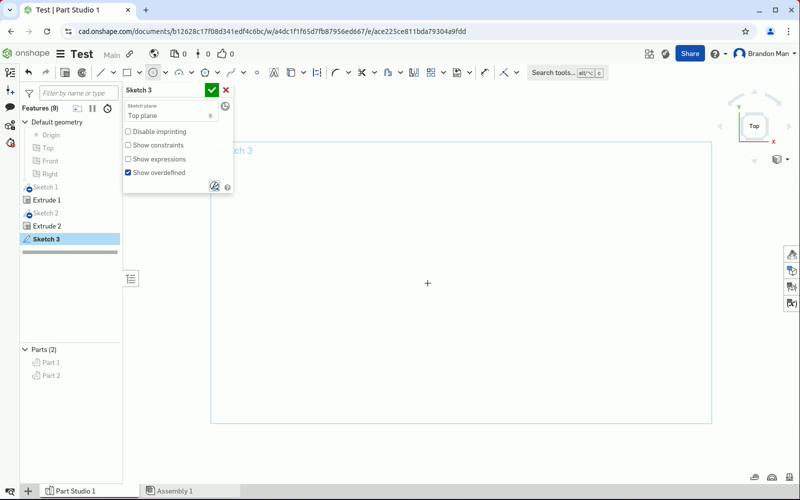
key_up(shift)
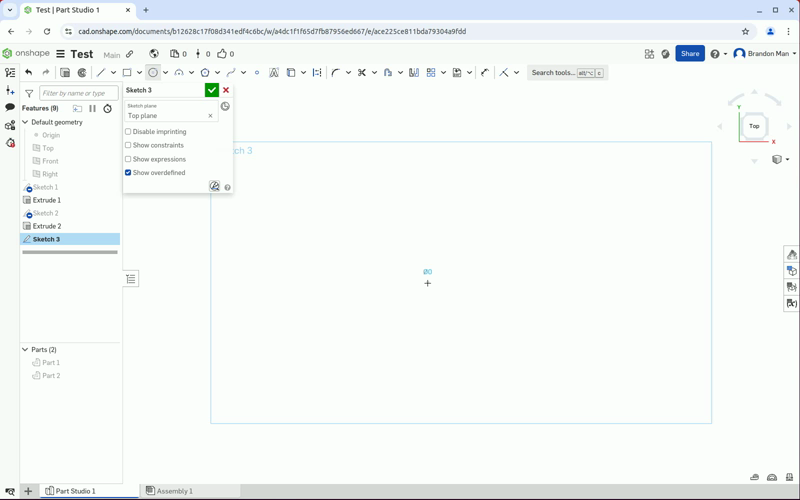
mouse_move(438, 282)
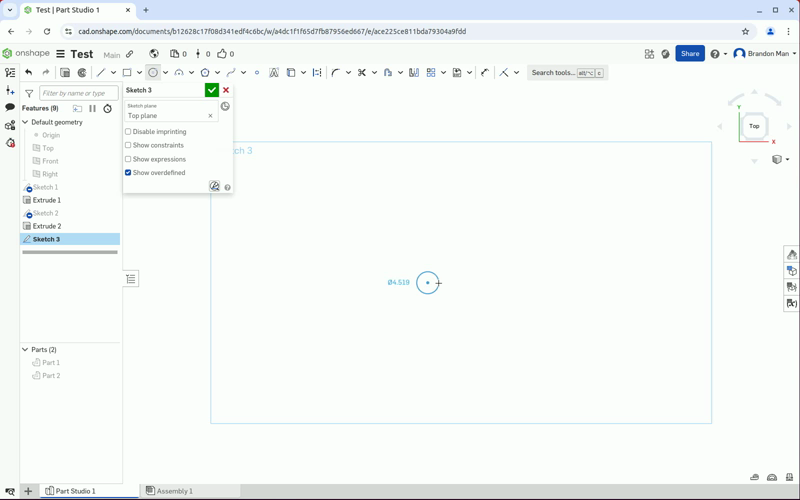
click(438, 282)
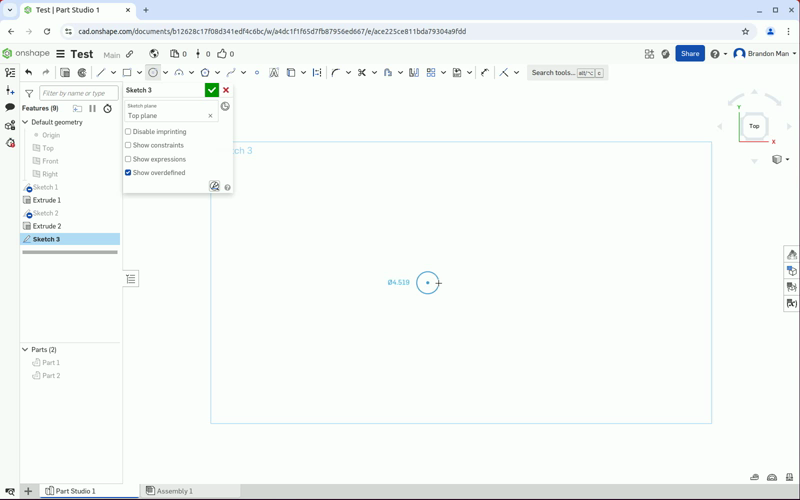
key(esc)
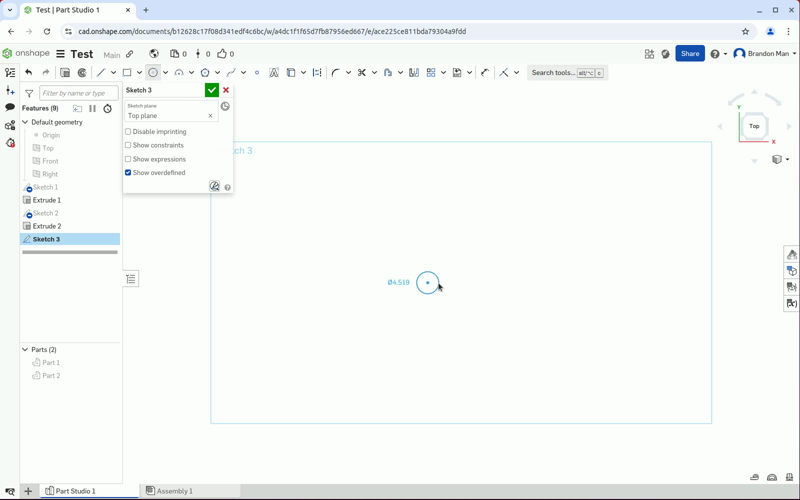
key(c)
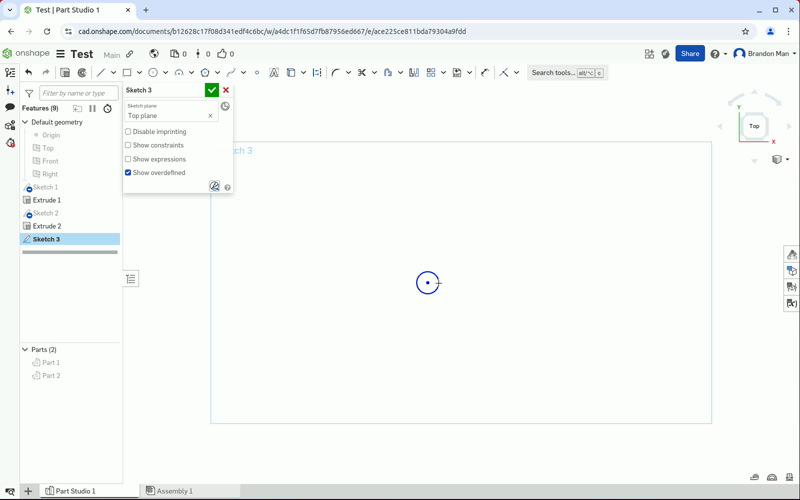
key_down(shift)
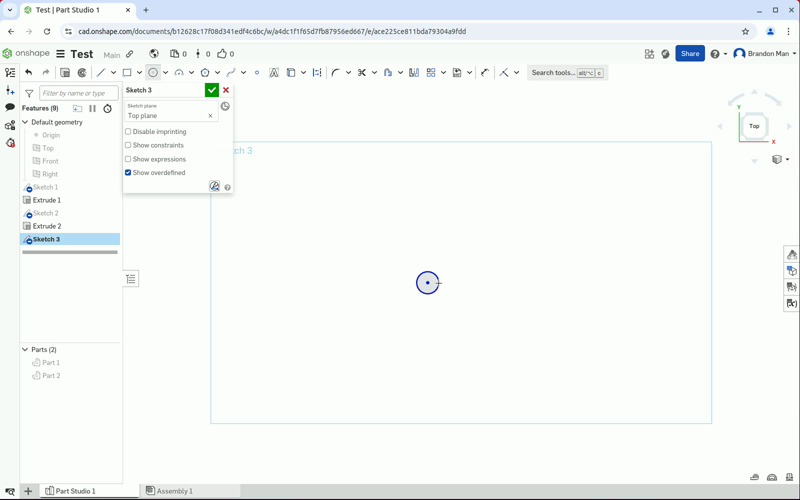
mouse_move(427, 282)
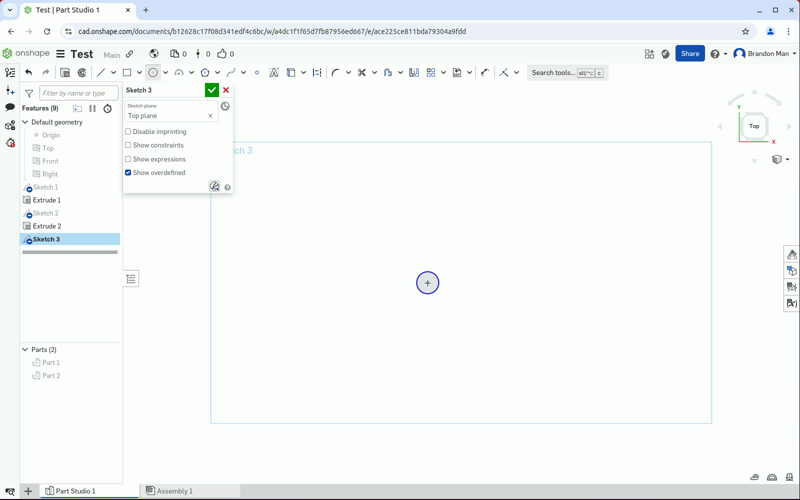
click(427, 282)
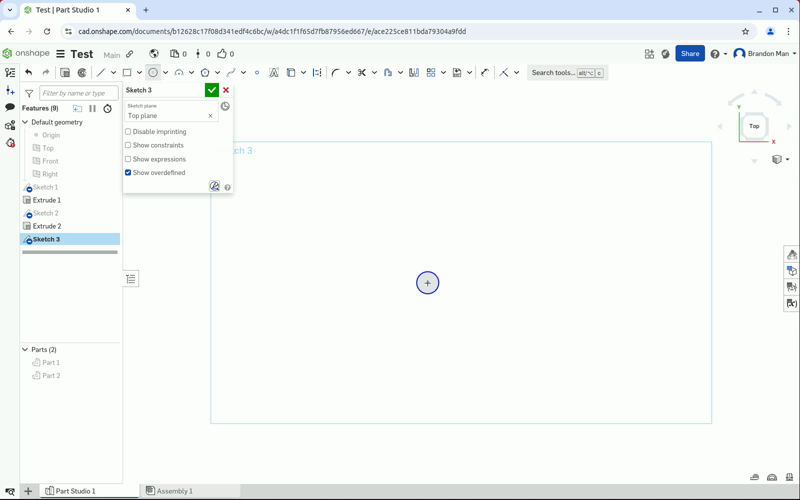
key_up(shift)
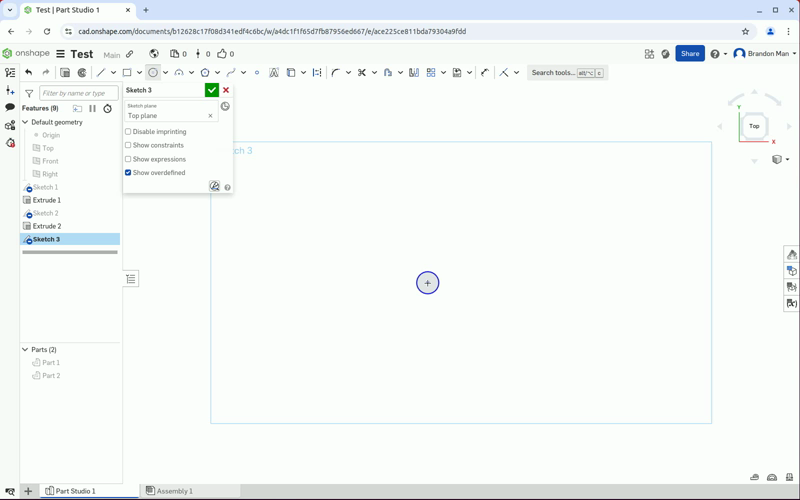
mouse_move(436, 282)
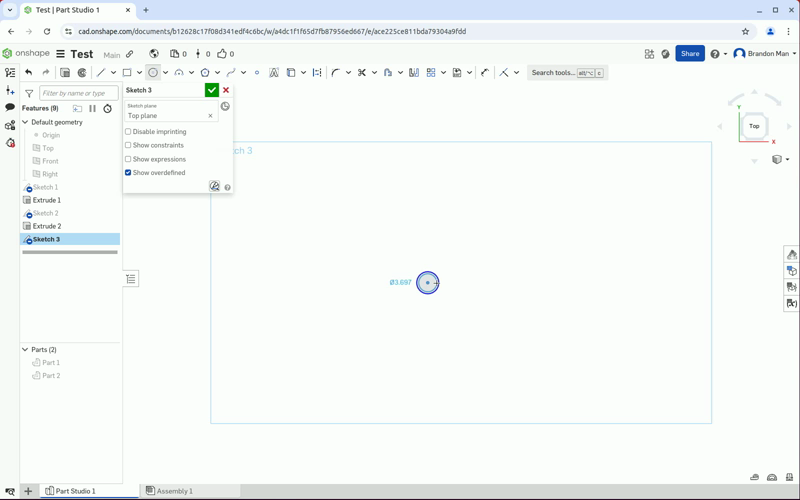
scroll(6)
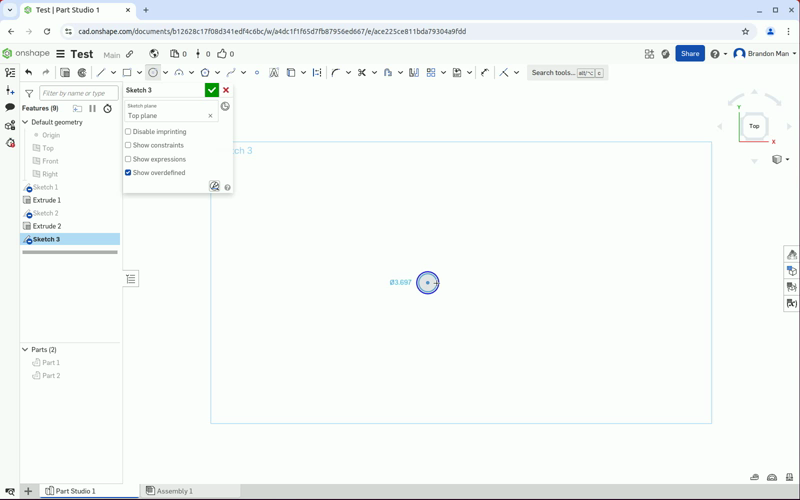
scroll(6)
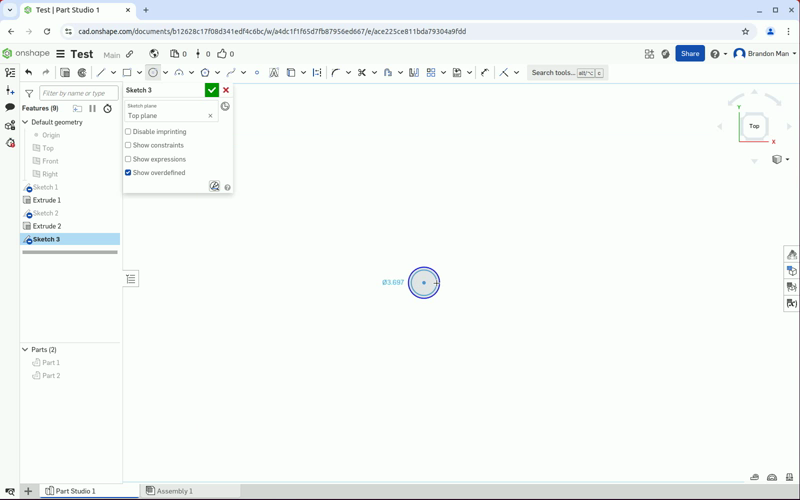
scroll(6)
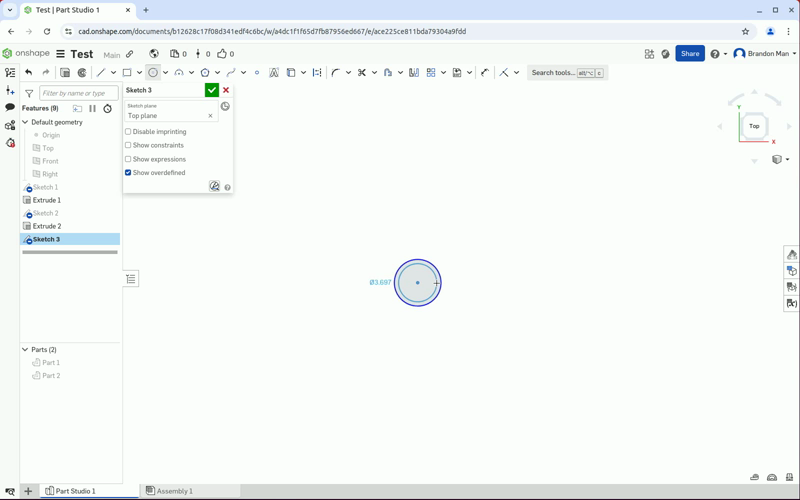
scroll(6)
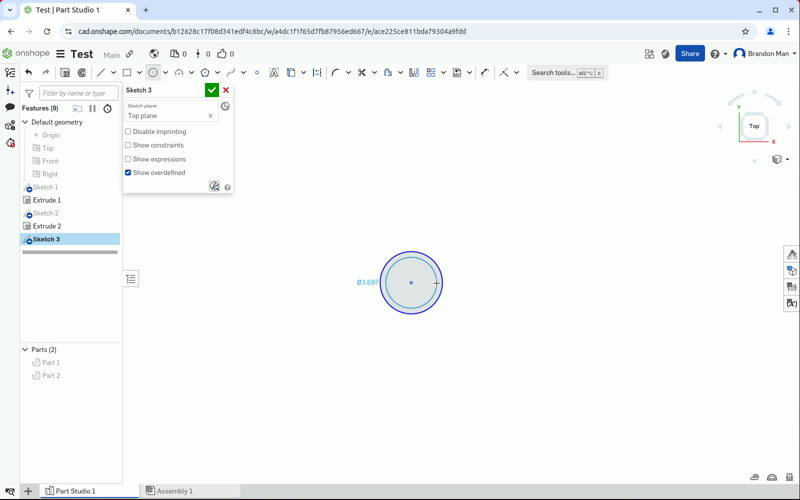
scroll(6)
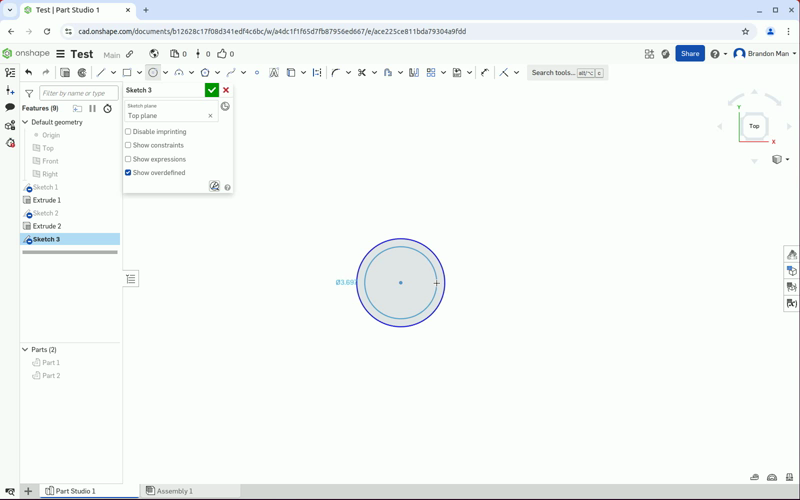
scroll(6)
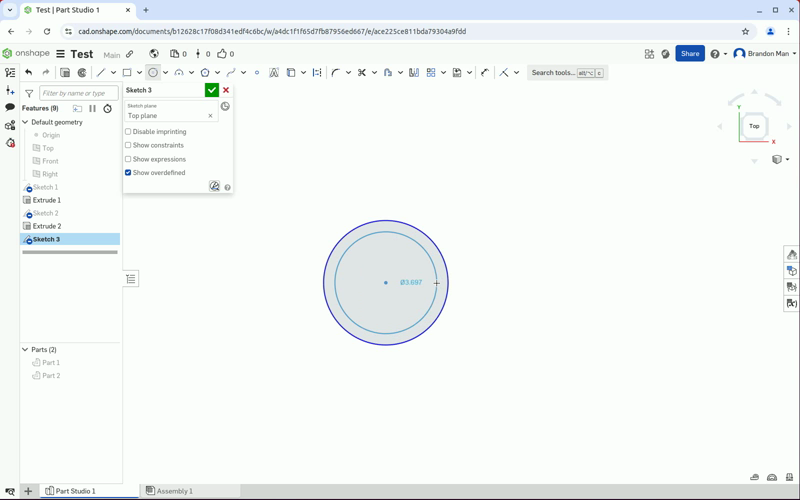
scroll(6)
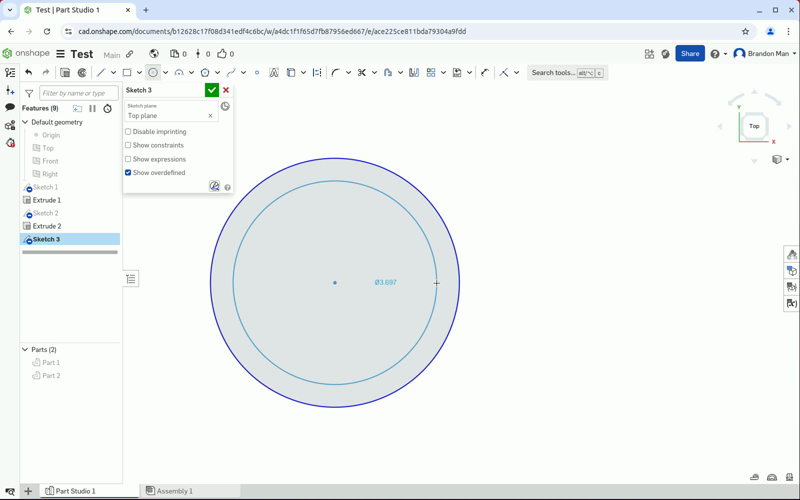
click(436, 282)
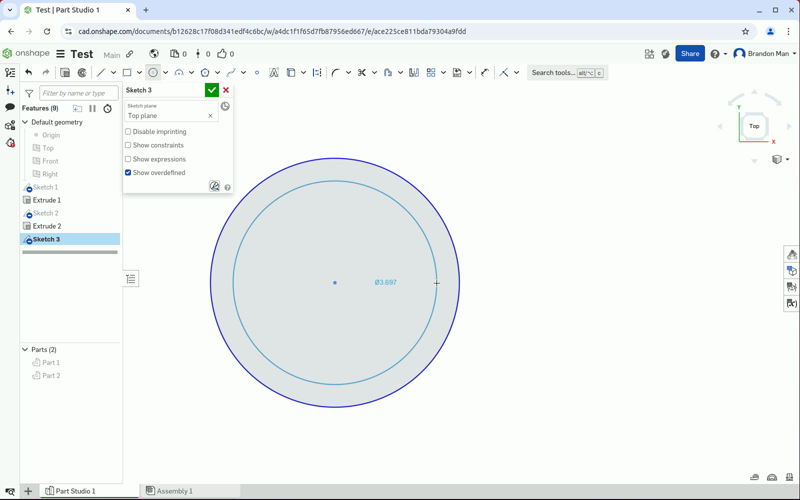
scroll(-6)
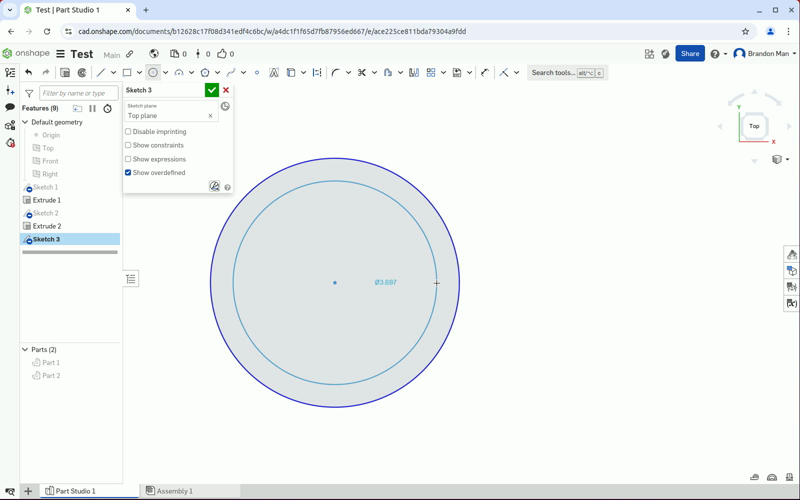
scroll(-6)
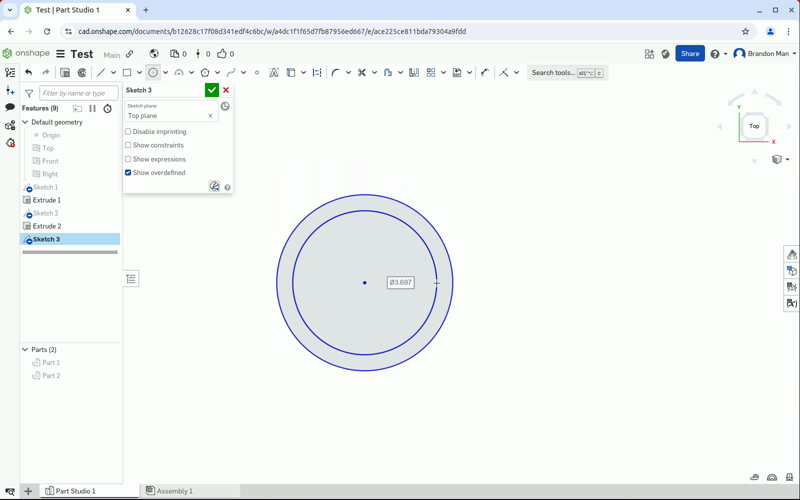
scroll(-6)
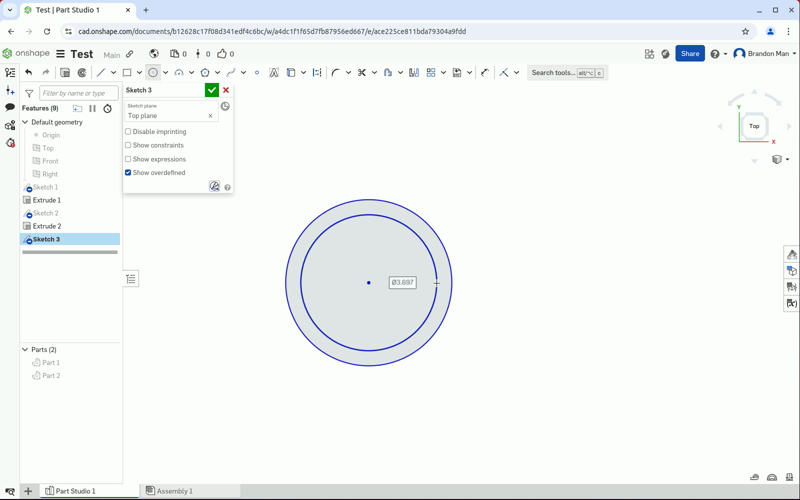
scroll(-6)
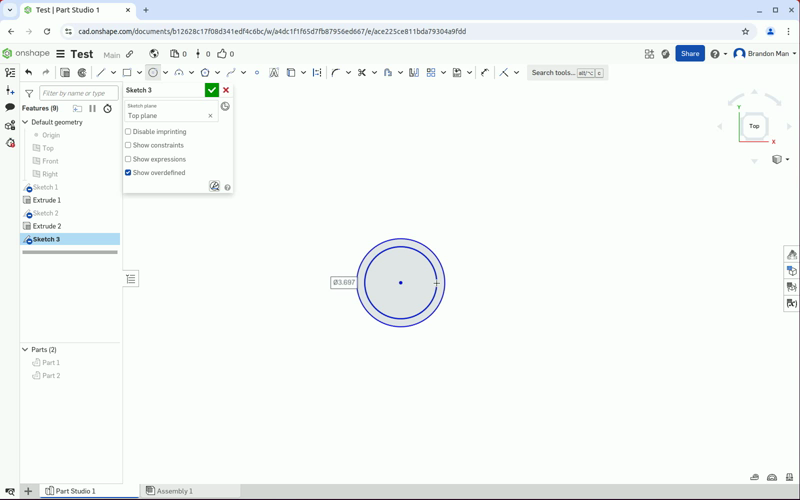
scroll(-6)
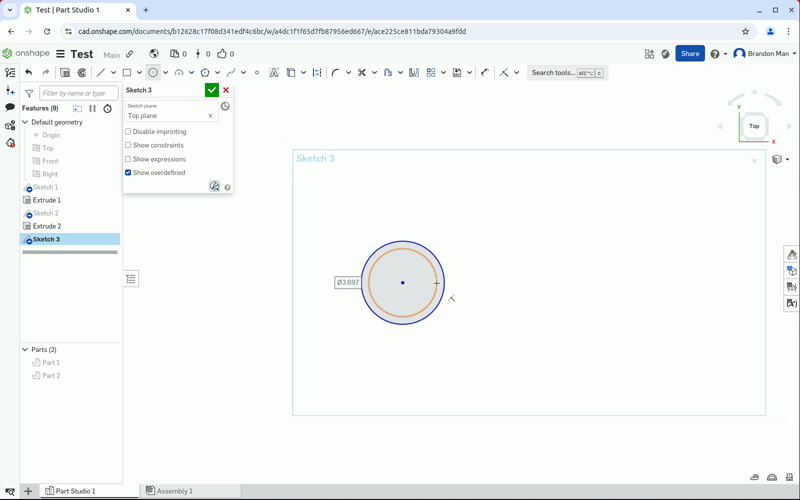
scroll(-6)
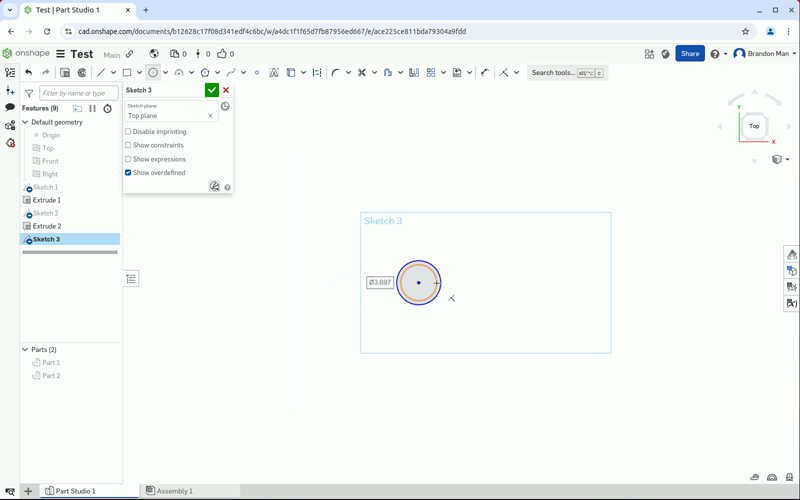
scroll(-6)
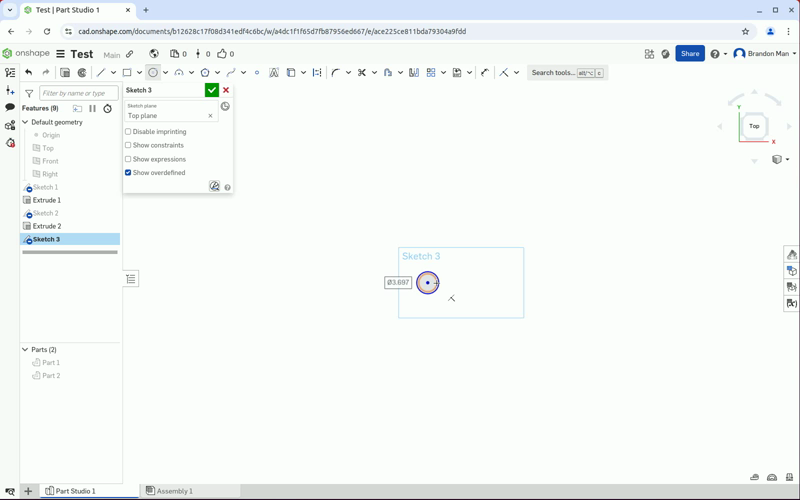
key(esc)
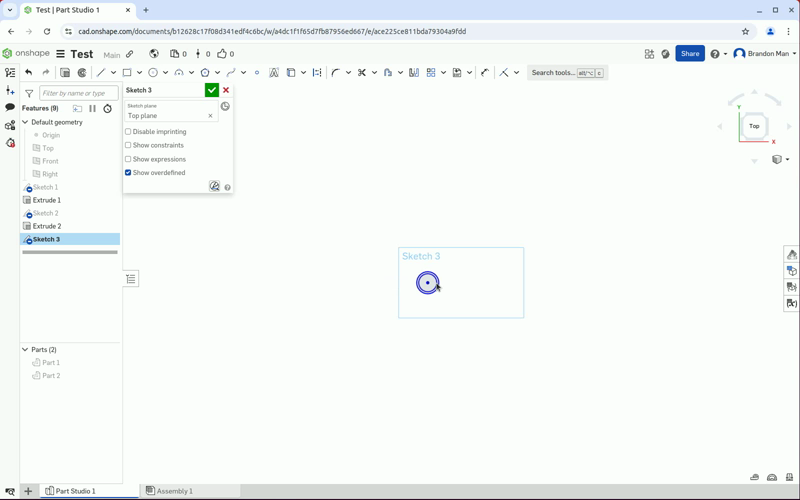
mouse_move(436, 278)
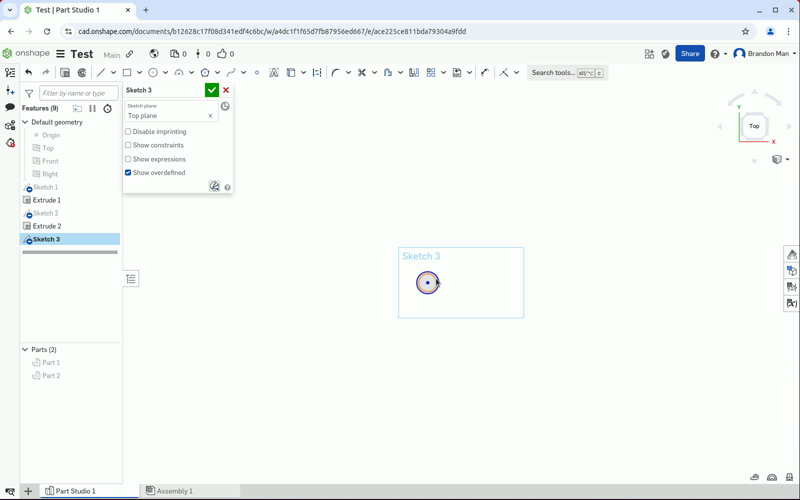
scroll(6)
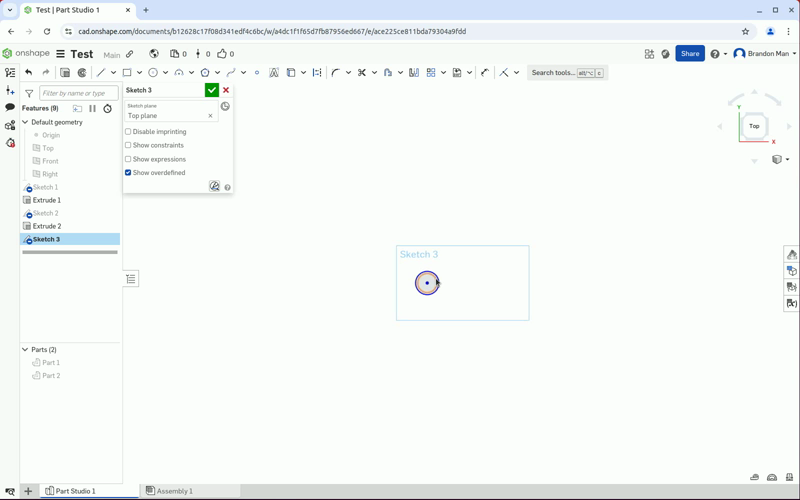
scroll(6)
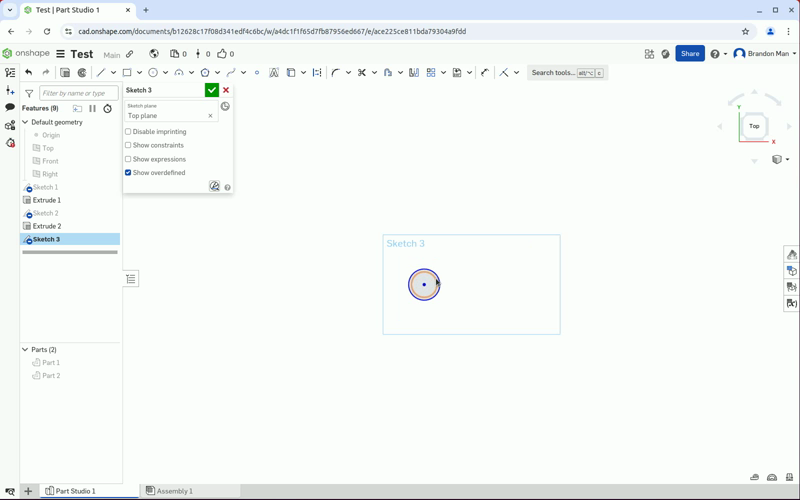
scroll(6)
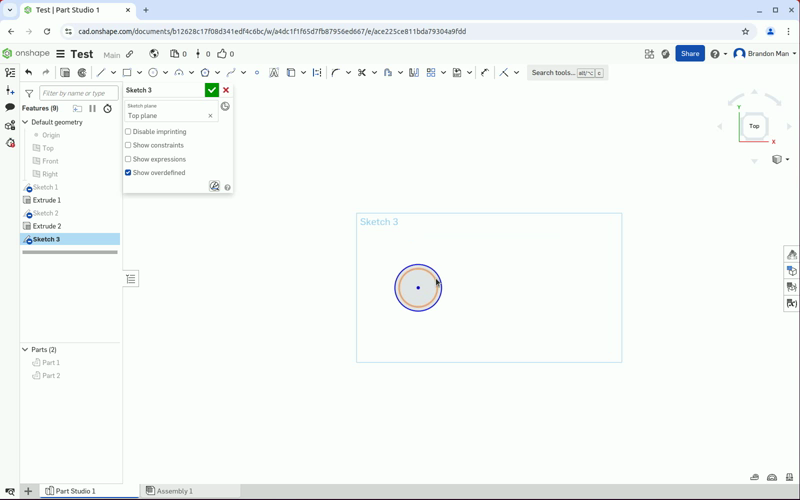
scroll(6)
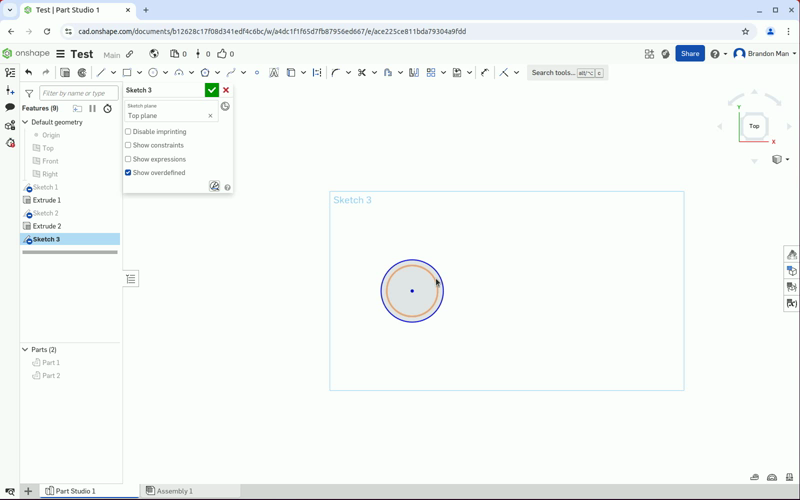
scroll(6)
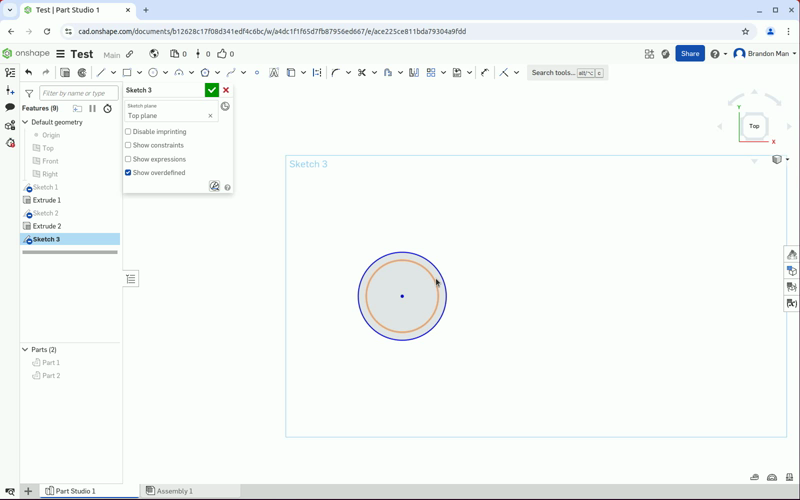
scroll(6)
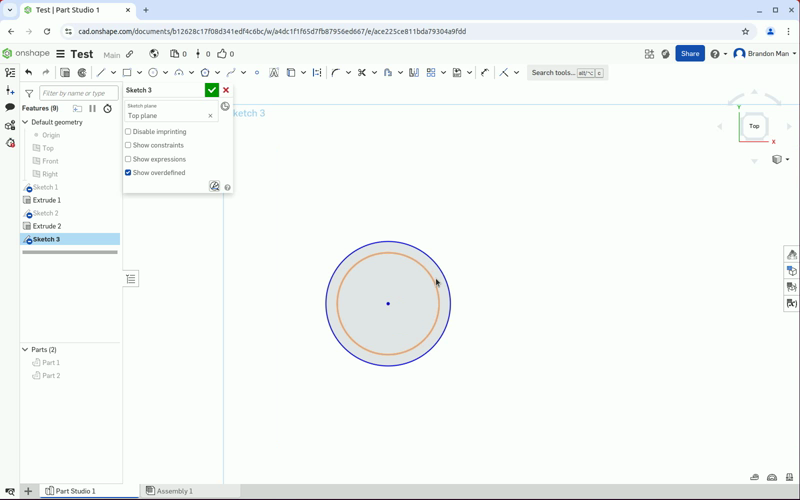
scroll(6)
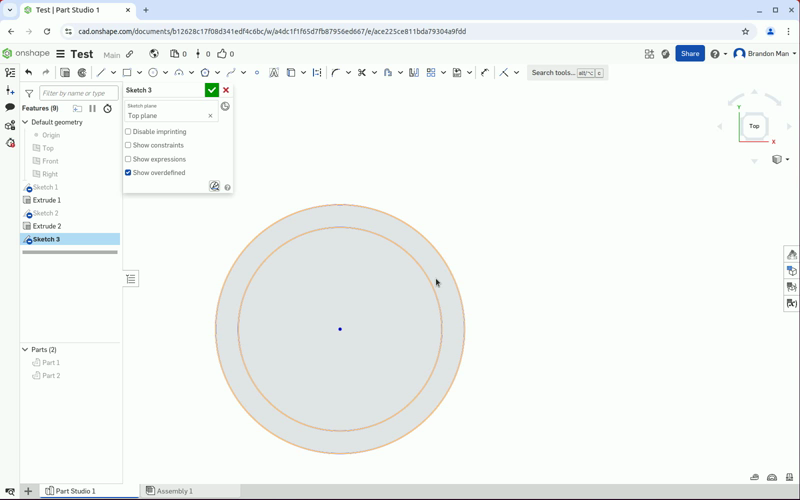
click(436, 278)
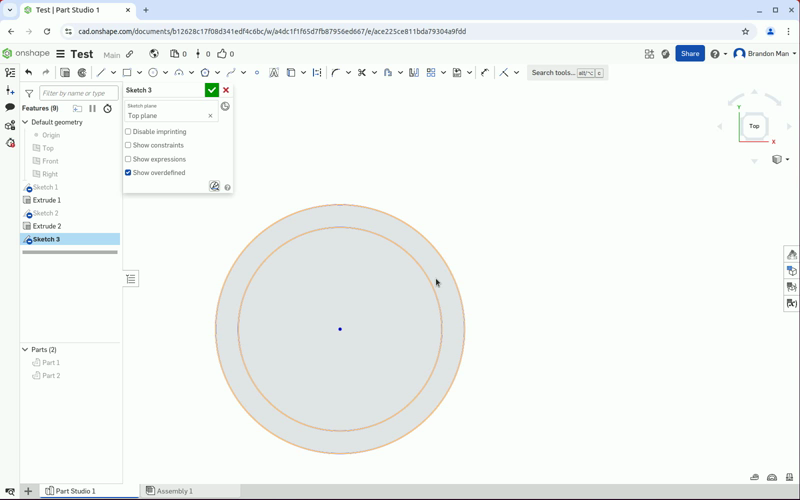
scroll(-6)
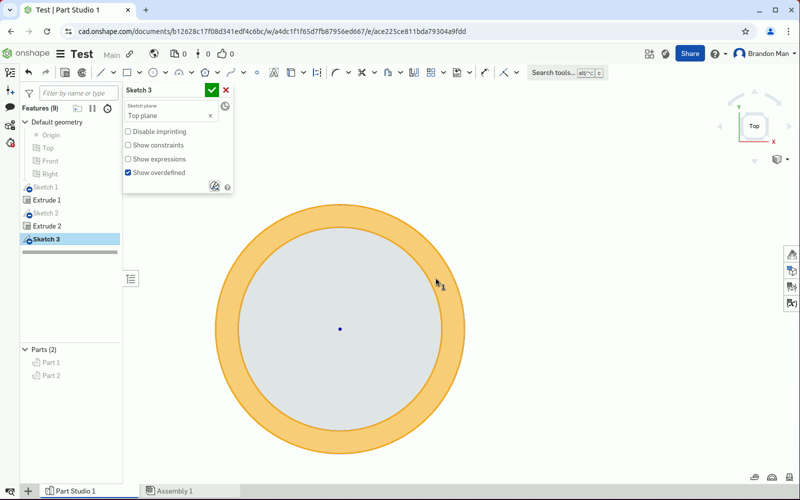
scroll(-6)
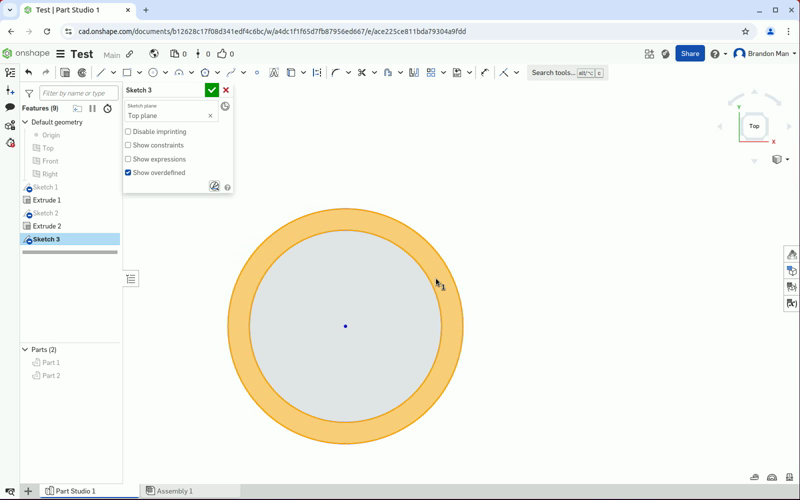
scroll(-6)
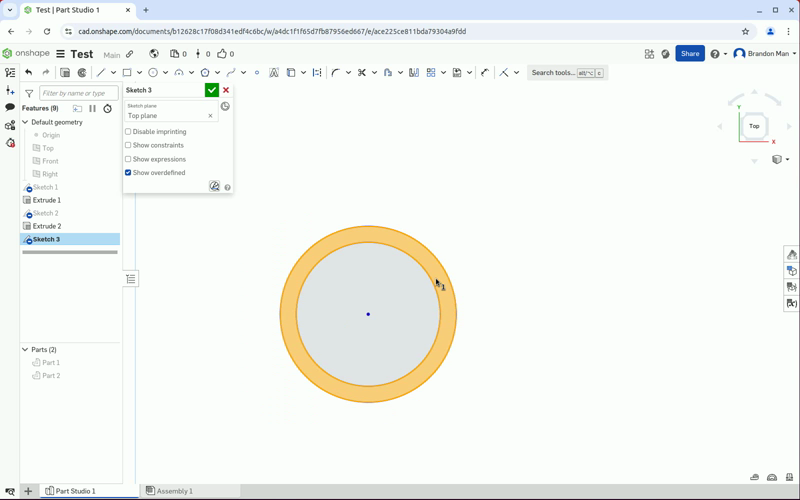
scroll(-6)
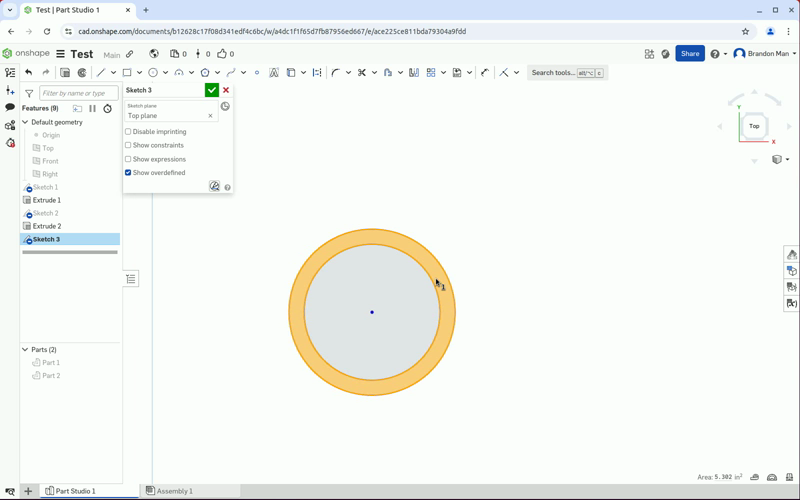
scroll(-6)
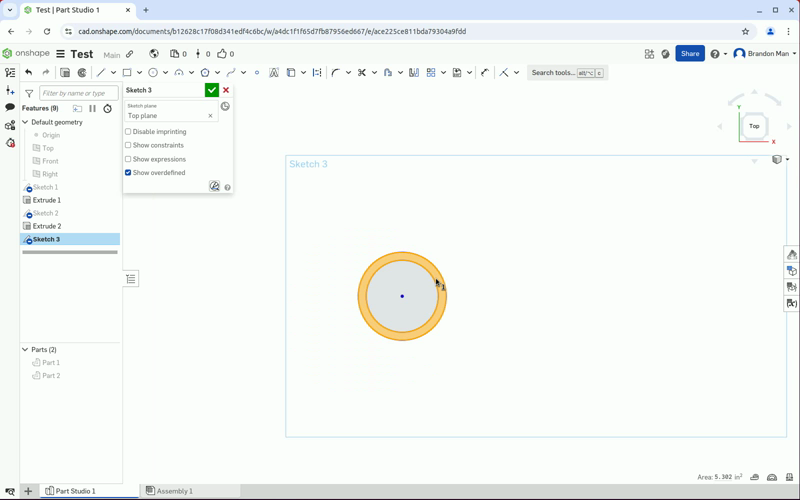
scroll(-6)
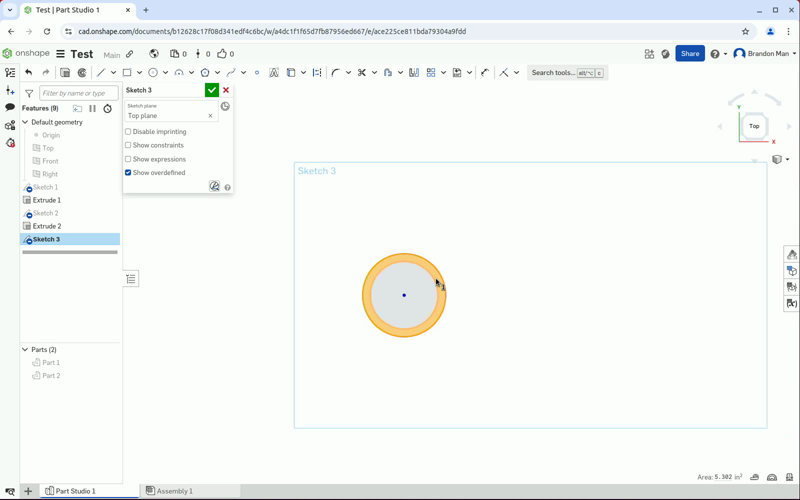
scroll(-6)
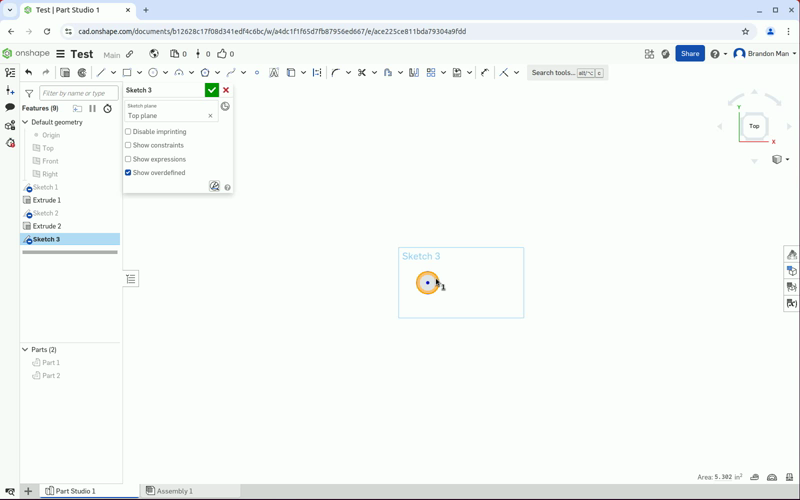
mouse_move(73, 352)
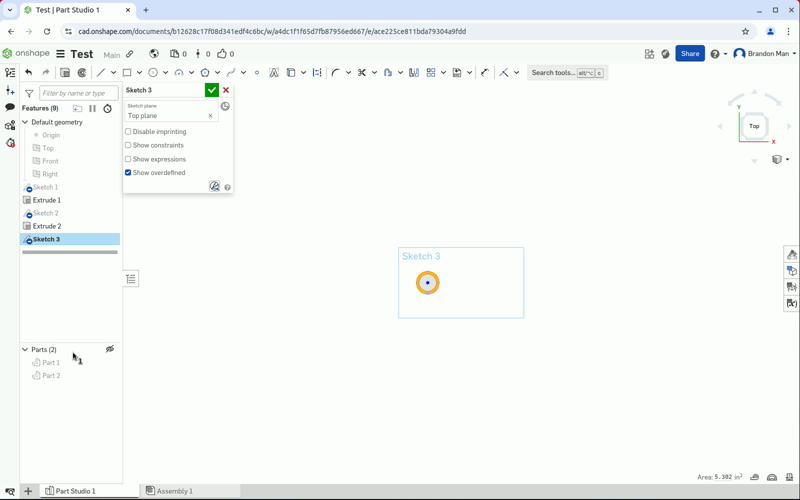
key(shift+y)
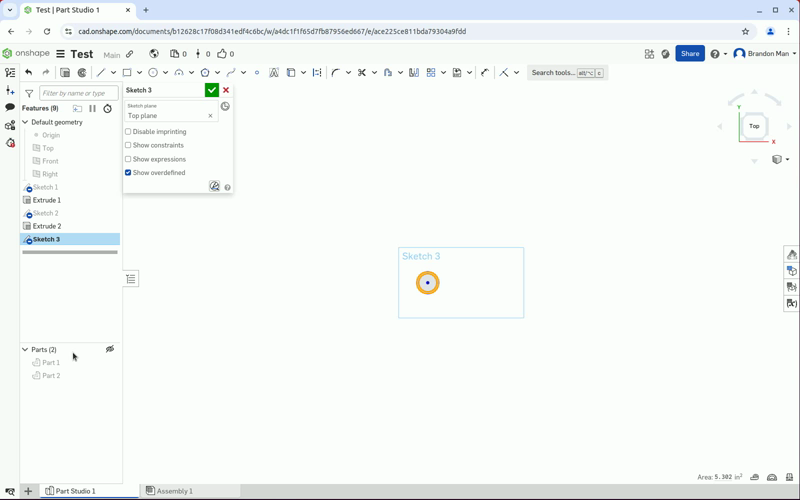
key(shift+e)
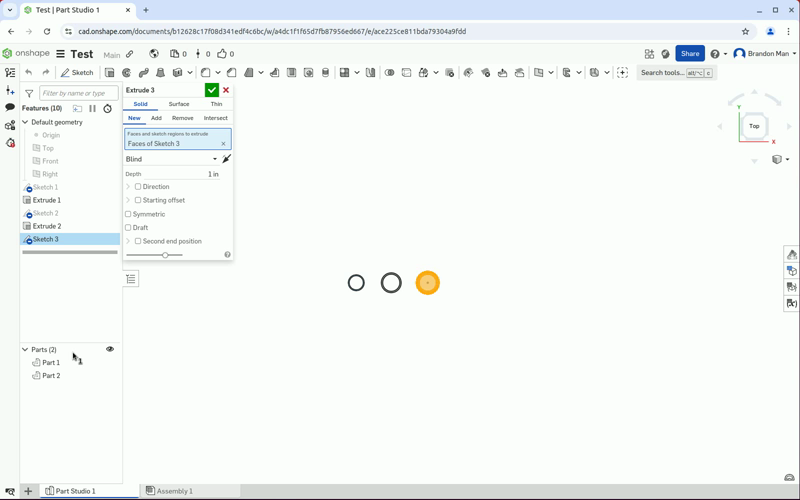
mouse_move(143, 106)
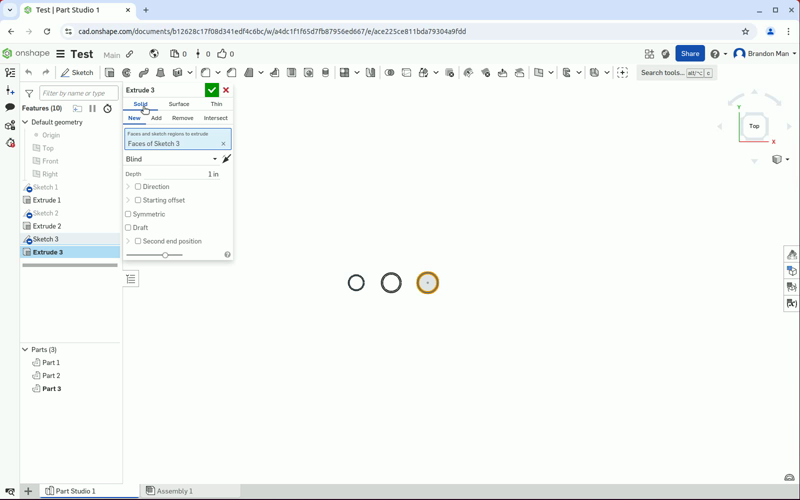
click(143, 106)
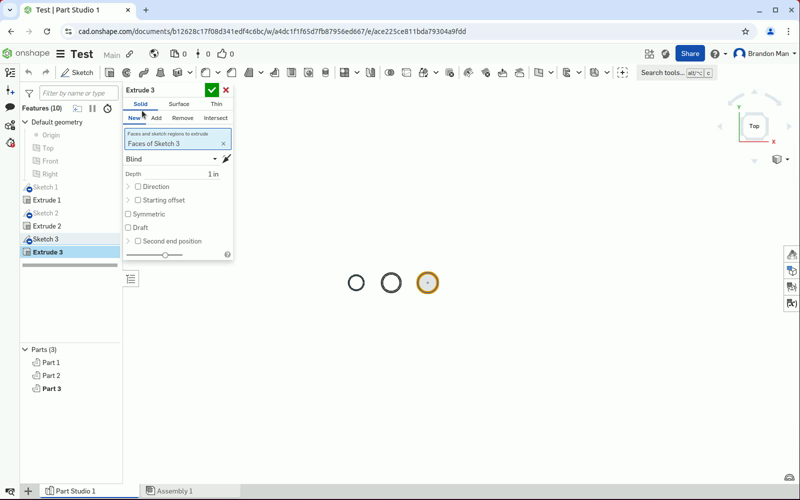
mouse_move(137, 120)
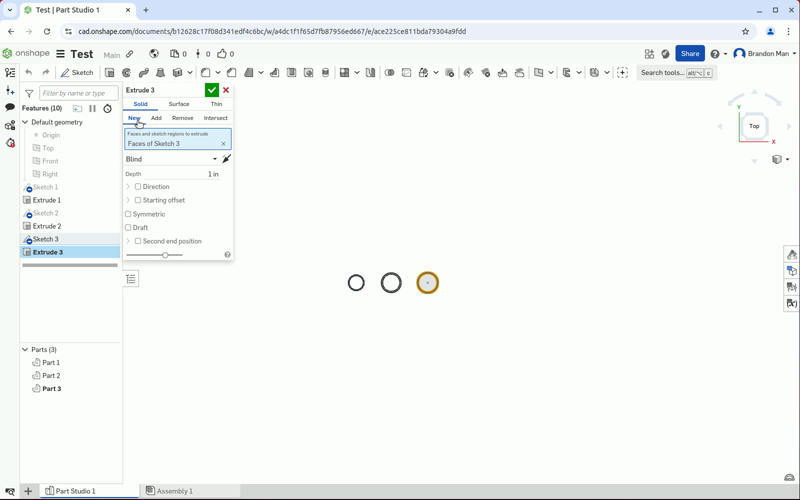
click(137, 120)
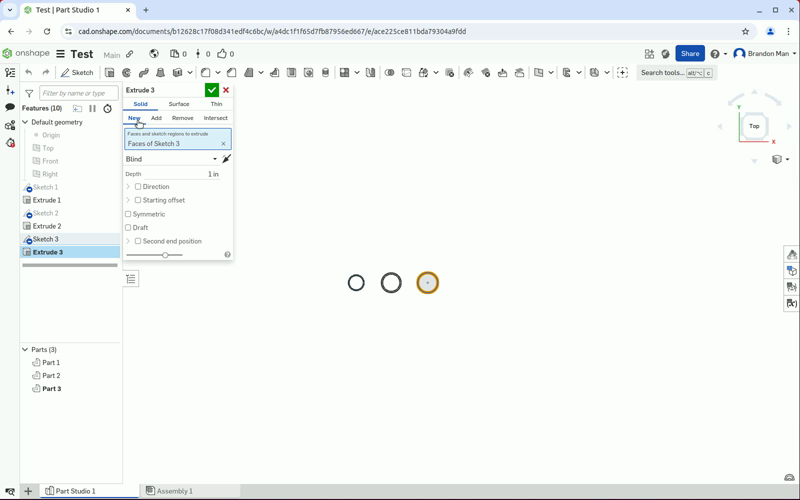
key(tab, 4)
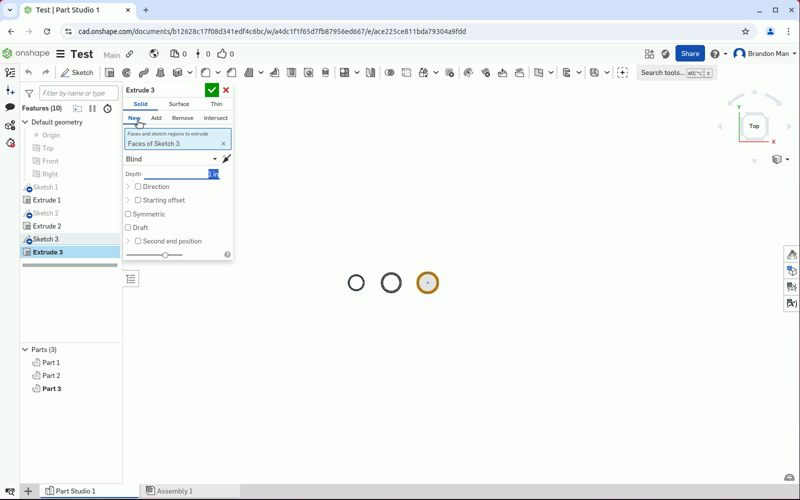
text(1.204)
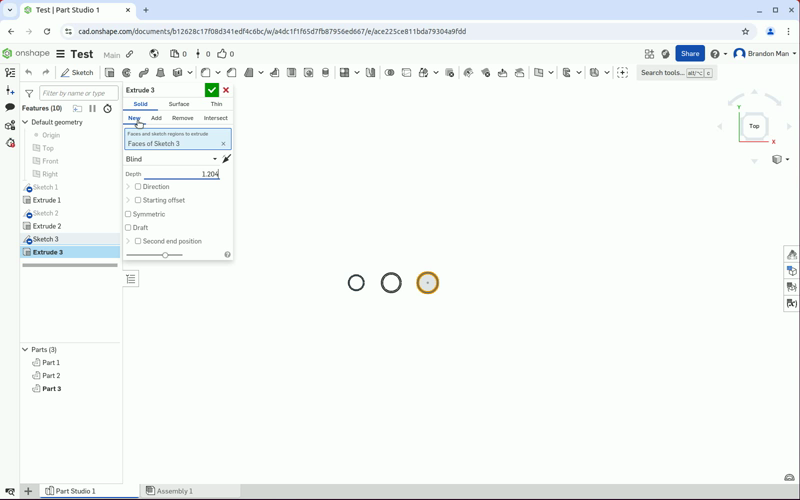
key(enter)
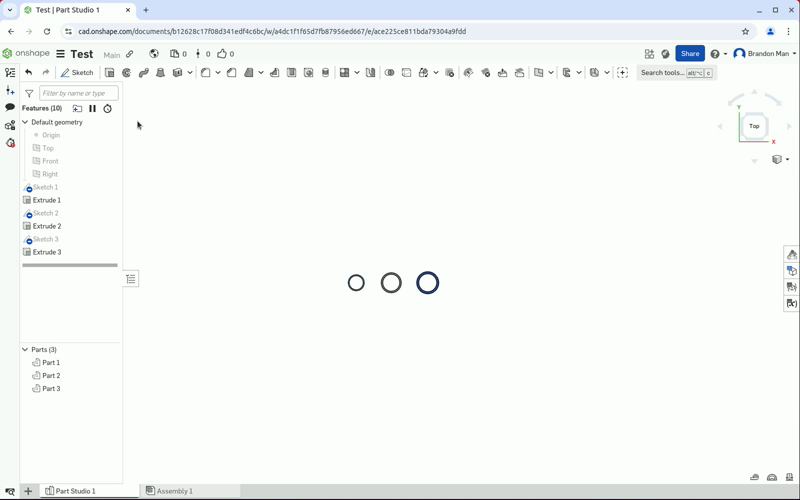
key(shift+h)
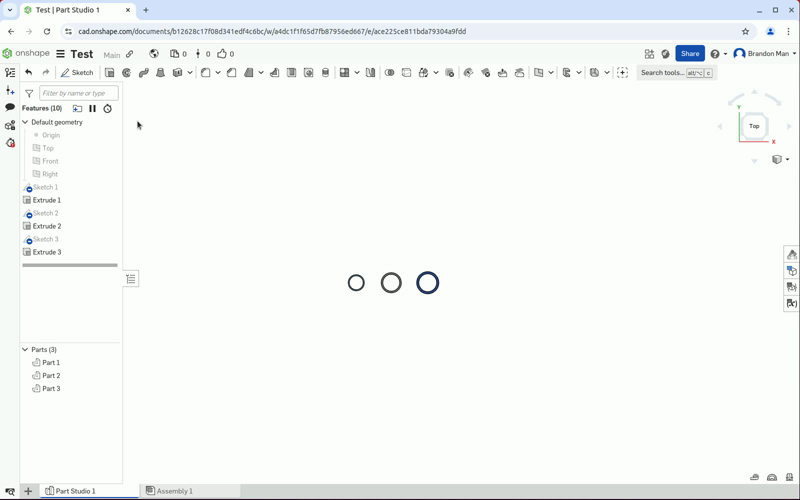
key(shift+h)
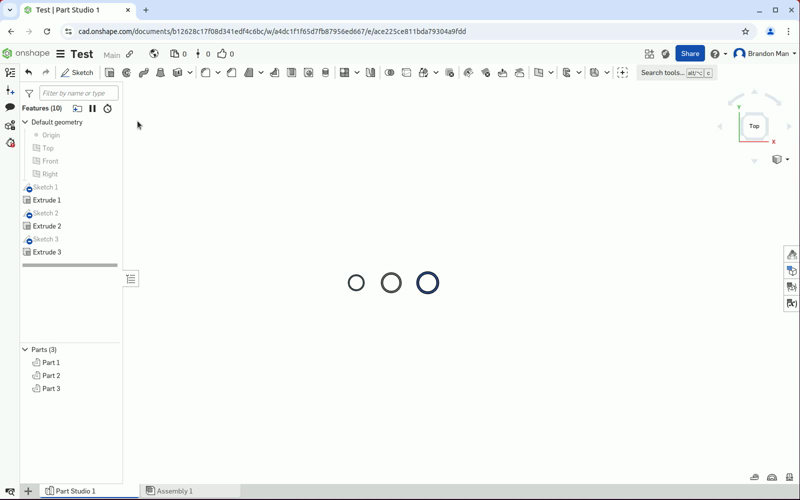
mouse_move(73, 189)
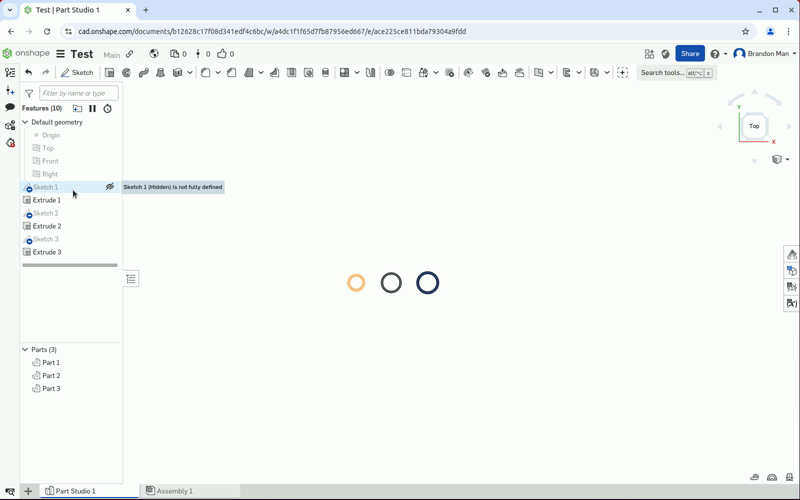
click(73, 189)
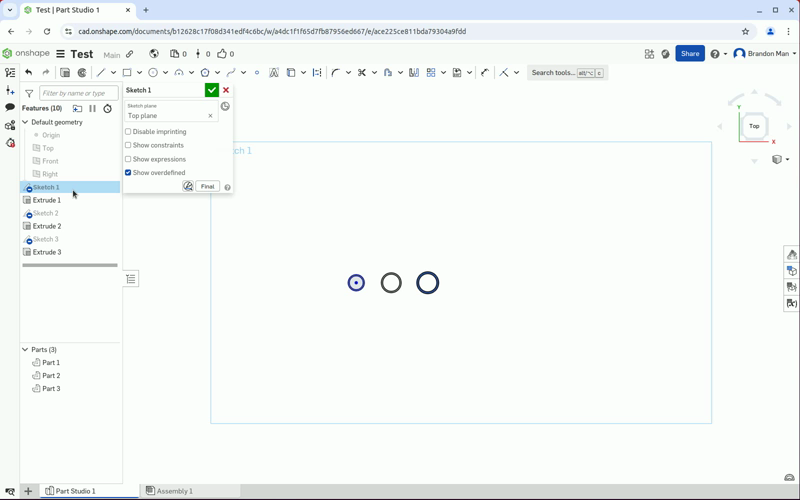
mouse_move(229, 92)
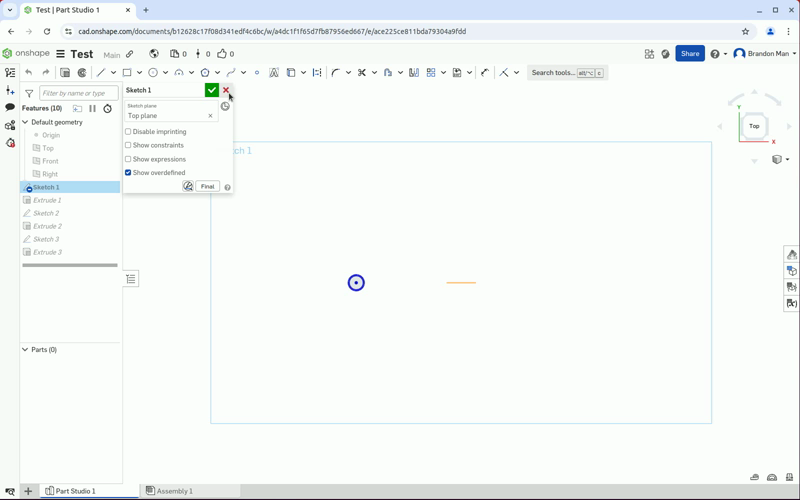
click(229, 92)
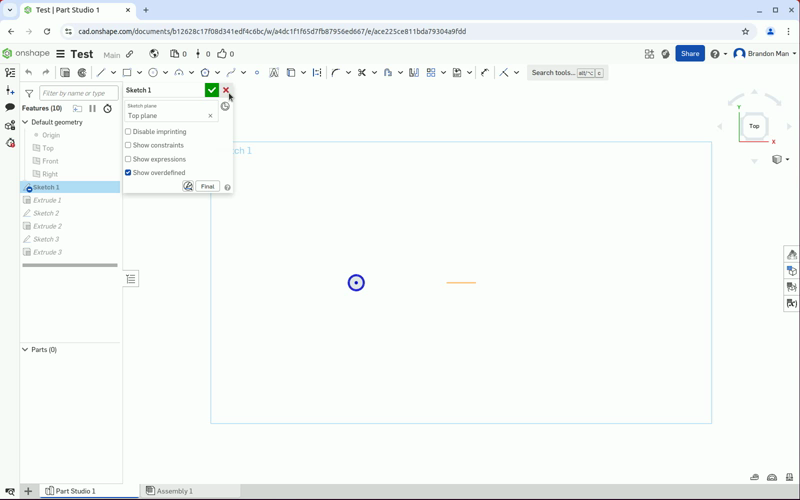
key(shift+s)
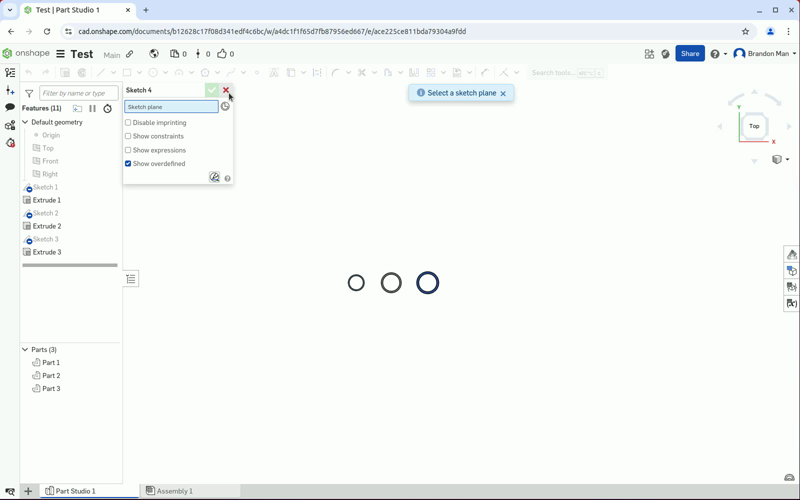
mouse_move(73, 150)
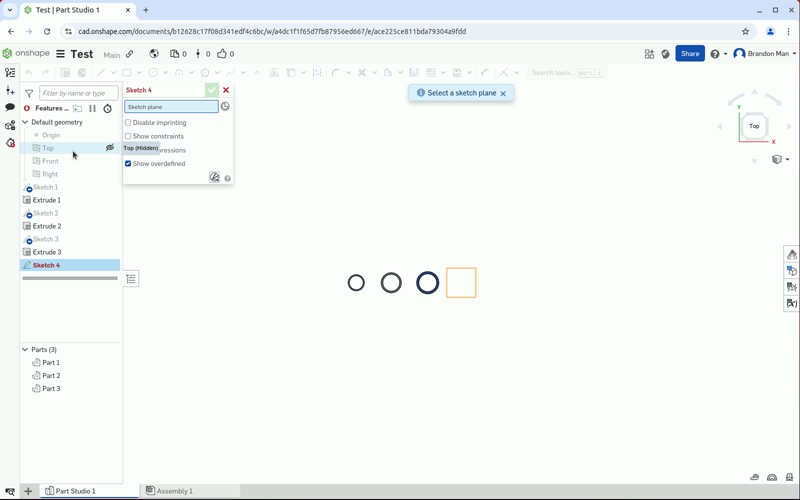
click(73, 150)
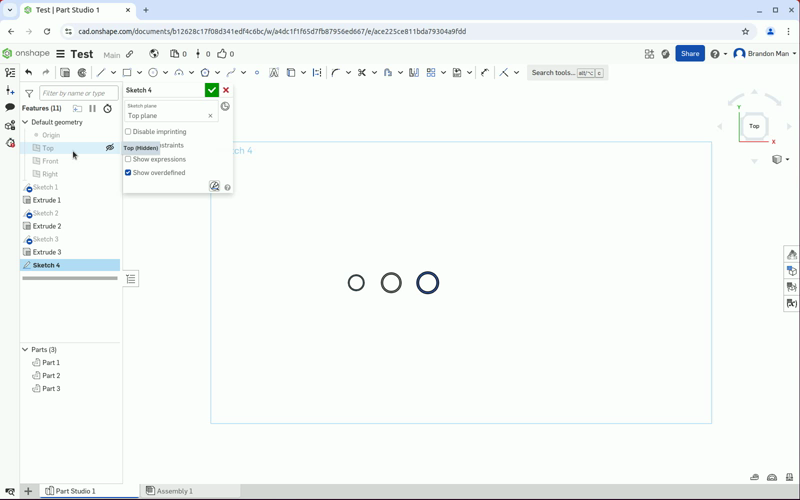
mouse_move(73, 352)
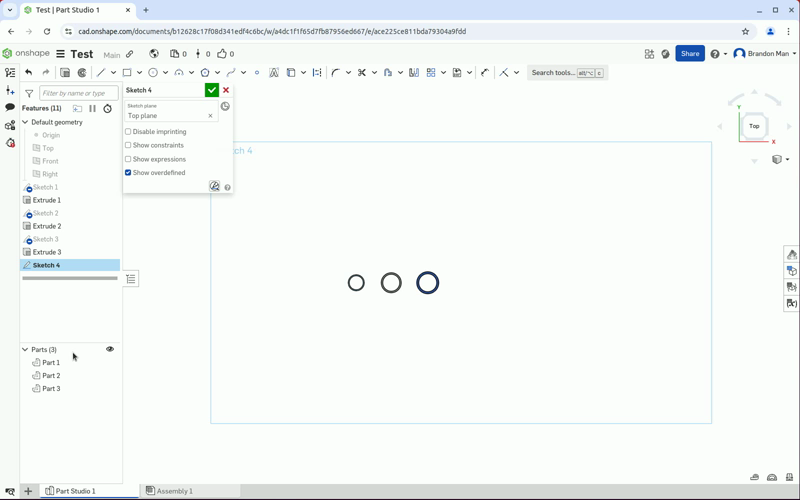
key(y)
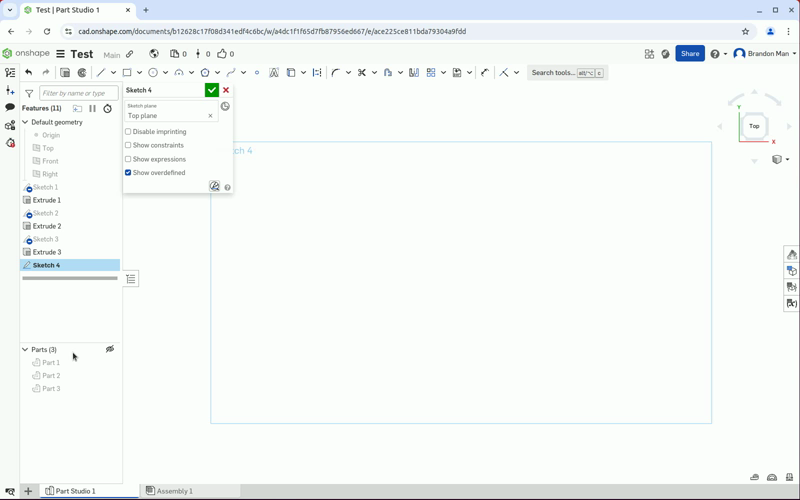
key(c)
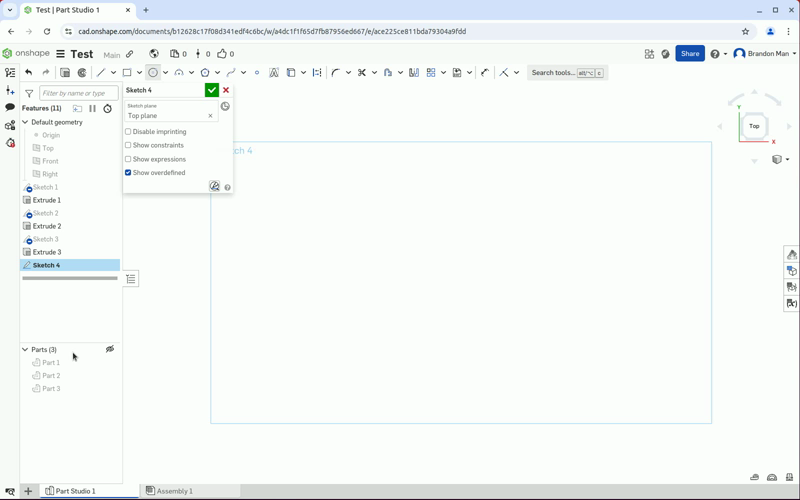
key_down(shift)
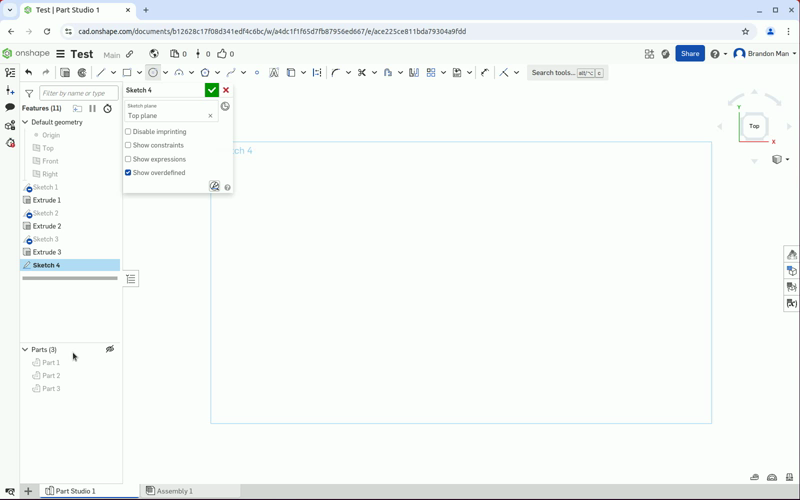
mouse_move(476, 282)
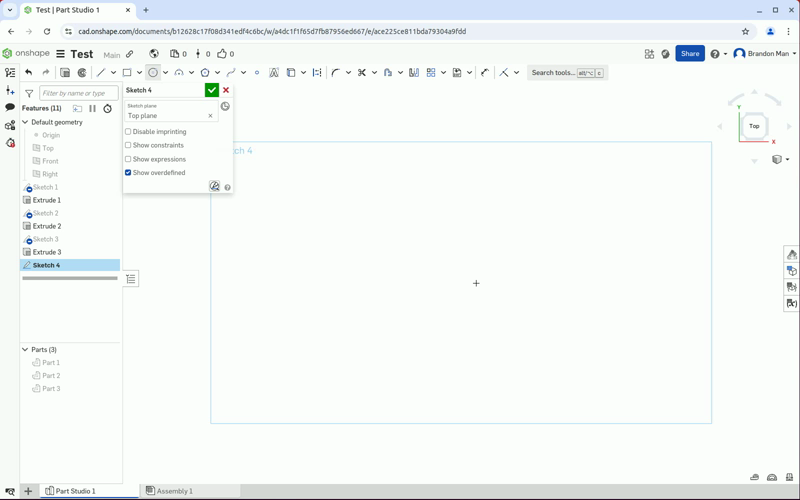
click(476, 282)
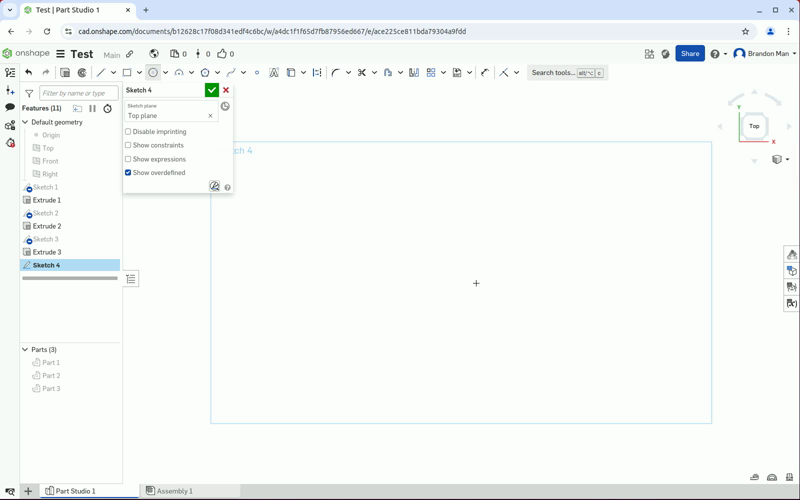
key_up(shift)
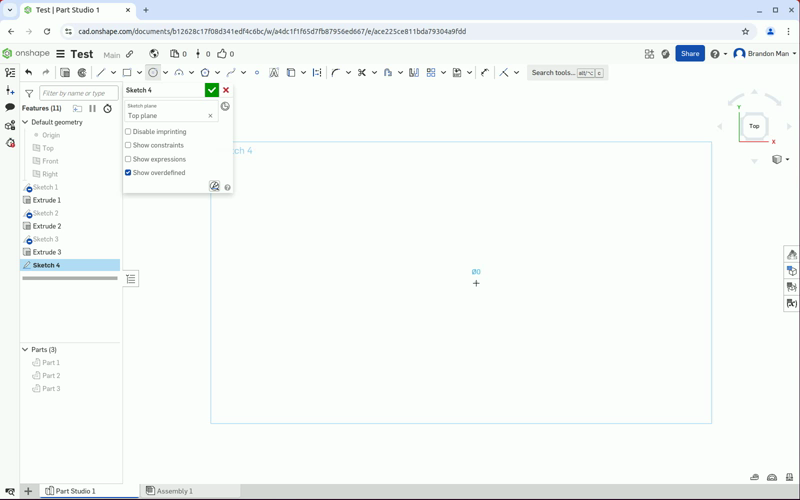
mouse_move(489, 282)
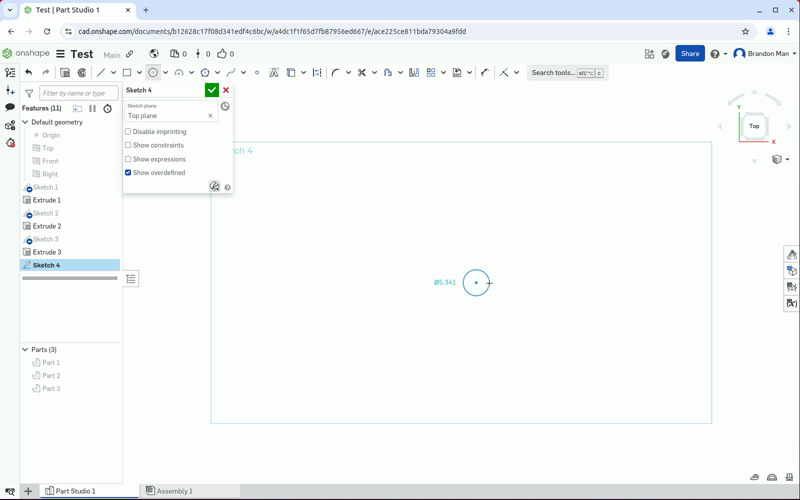
click(489, 282)
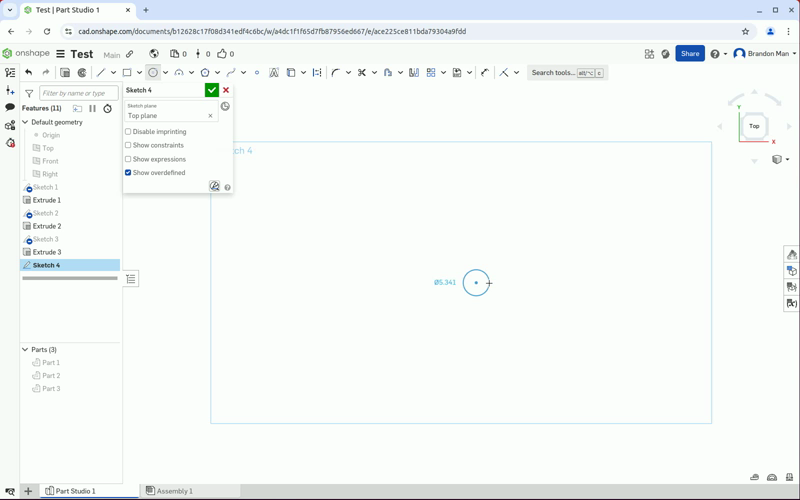
key(esc)
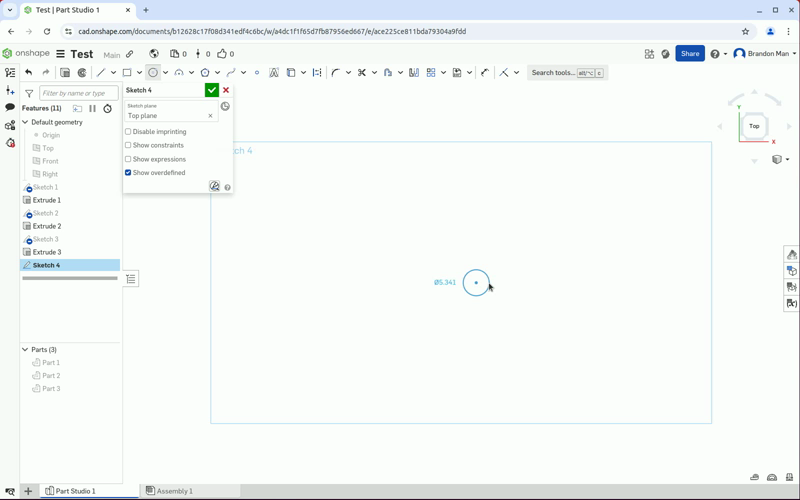
key(c)
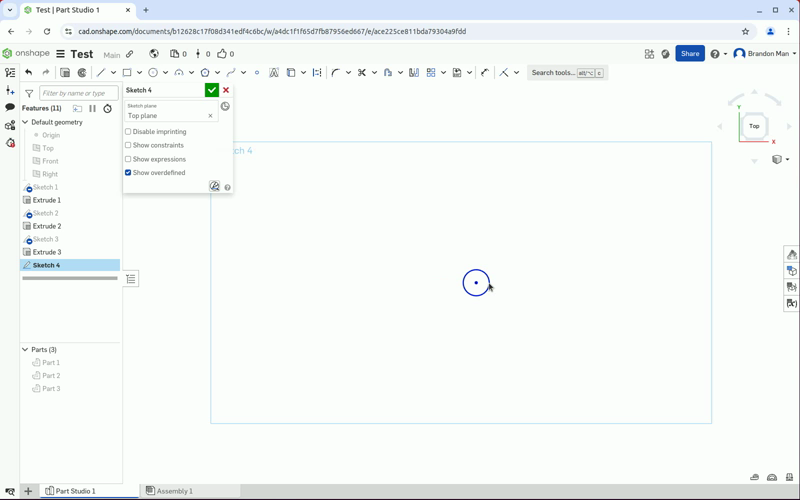
key_down(shift)
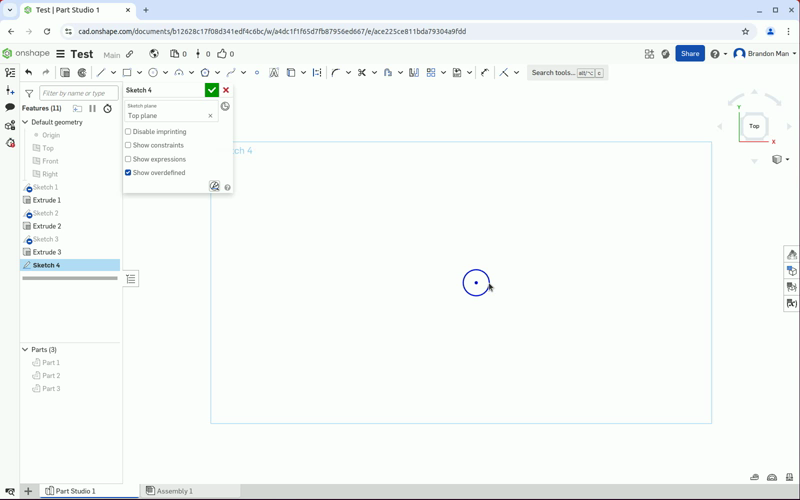
mouse_move(476, 282)
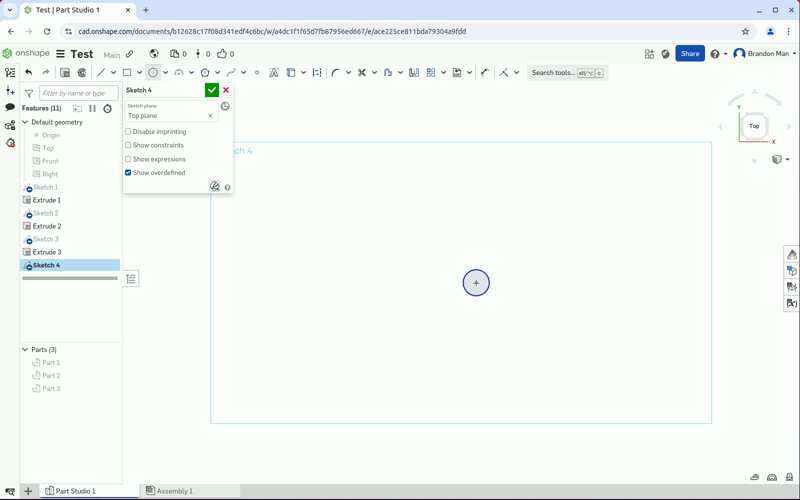
click(476, 282)
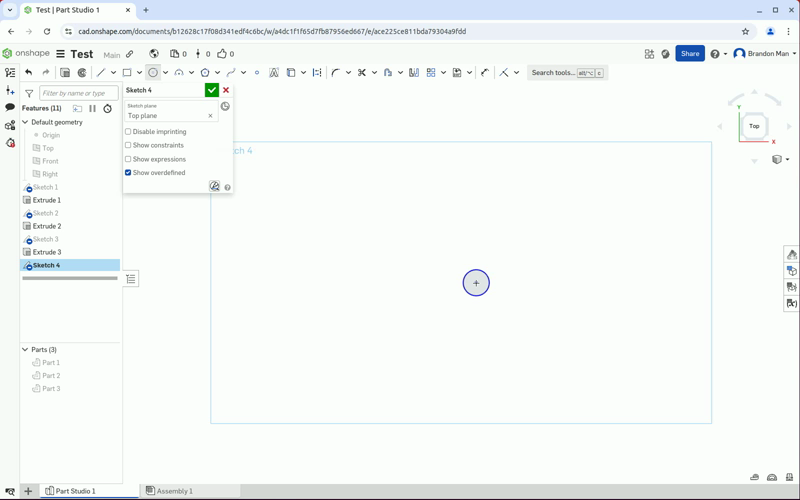
key_up(shift)
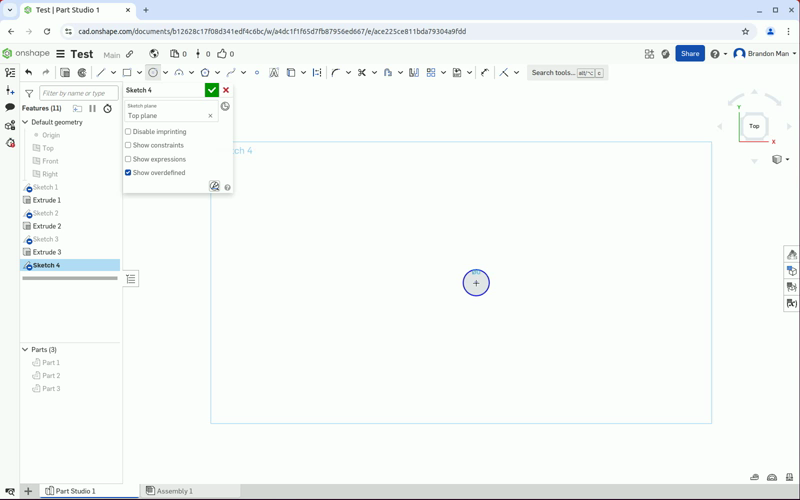
mouse_move(486, 282)
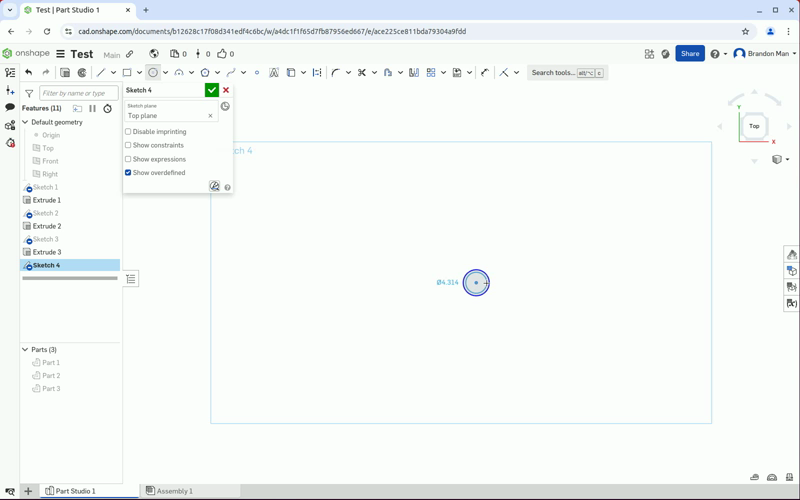
scroll(6)
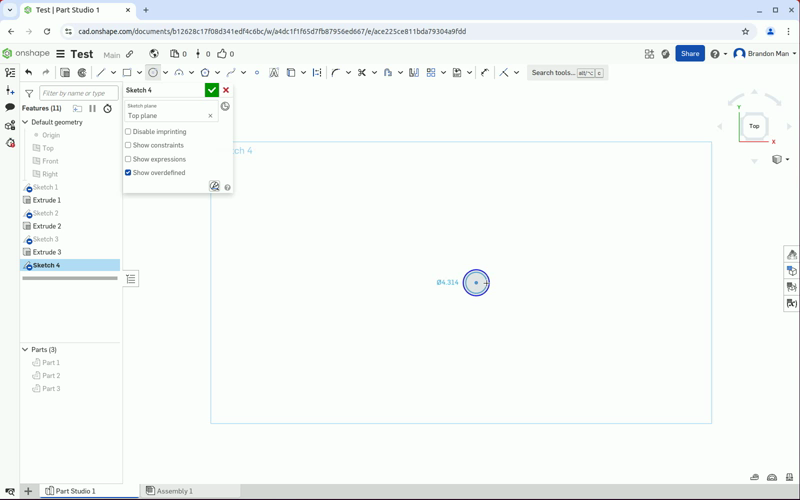
scroll(6)
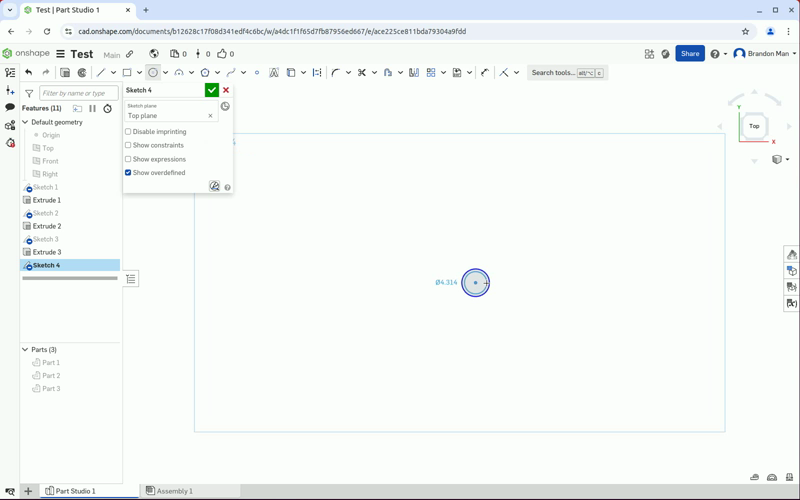
scroll(6)
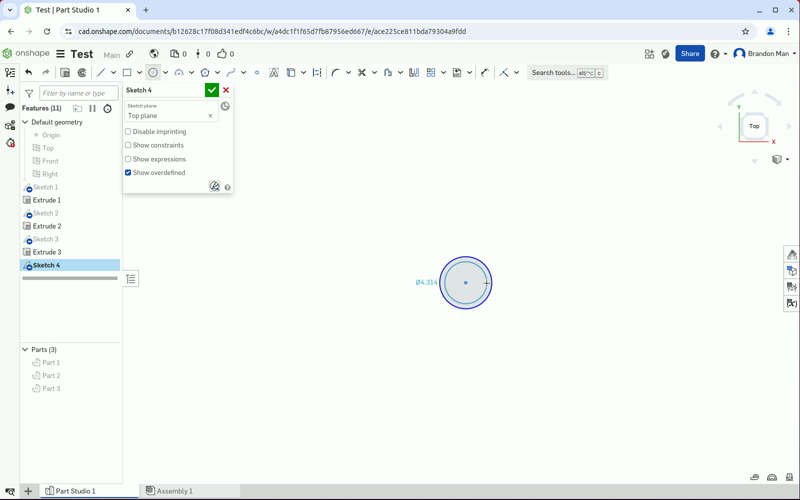
scroll(6)
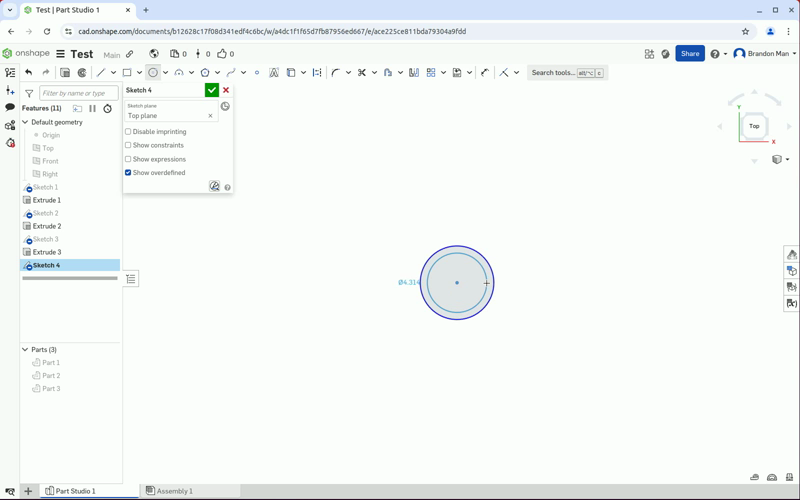
scroll(6)
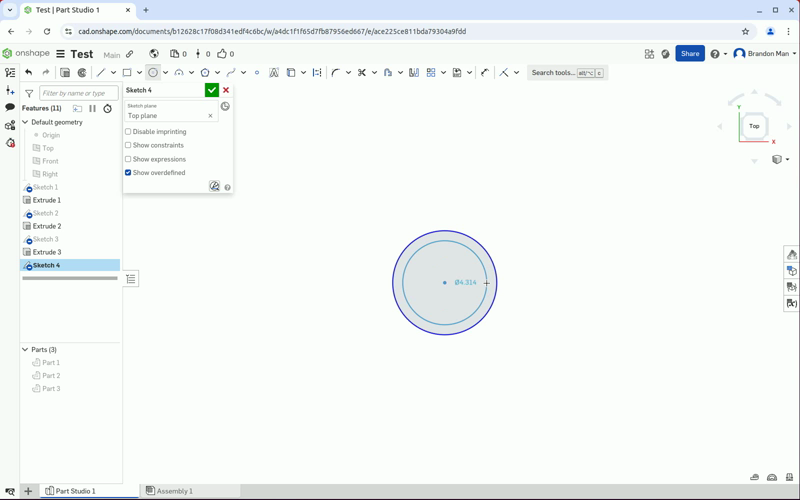
scroll(6)
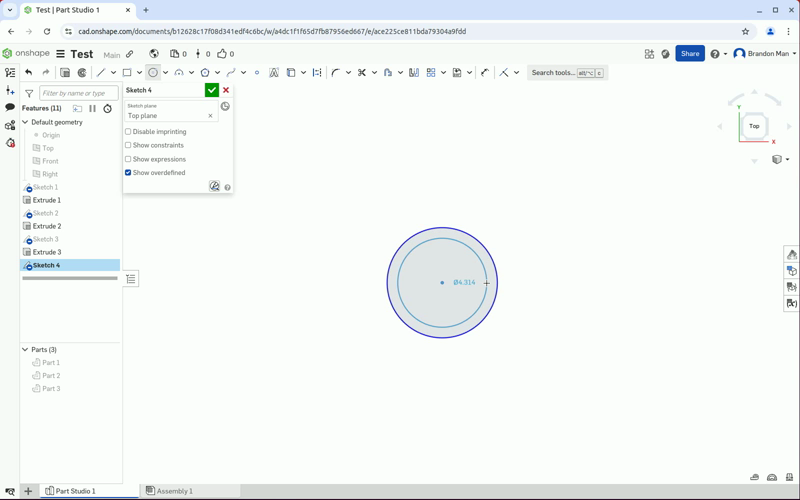
scroll(6)
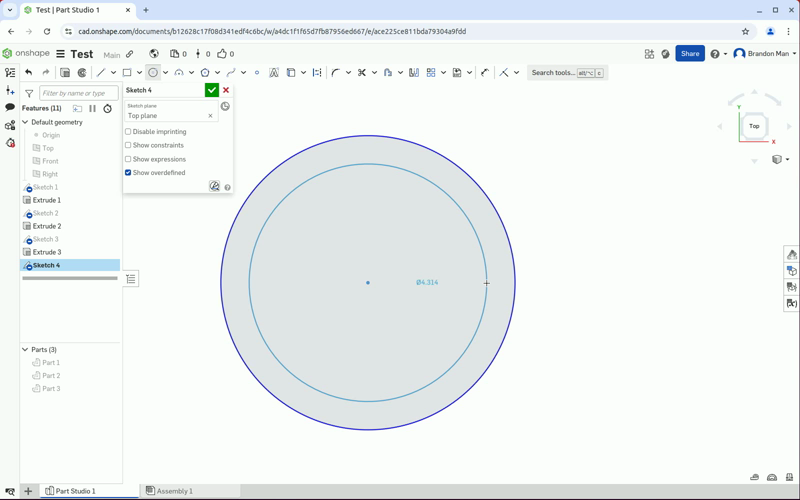
click(486, 282)
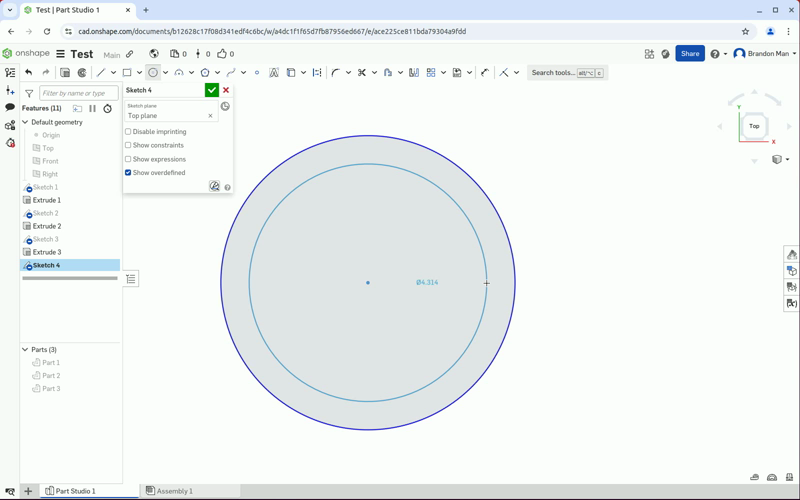
scroll(-6)
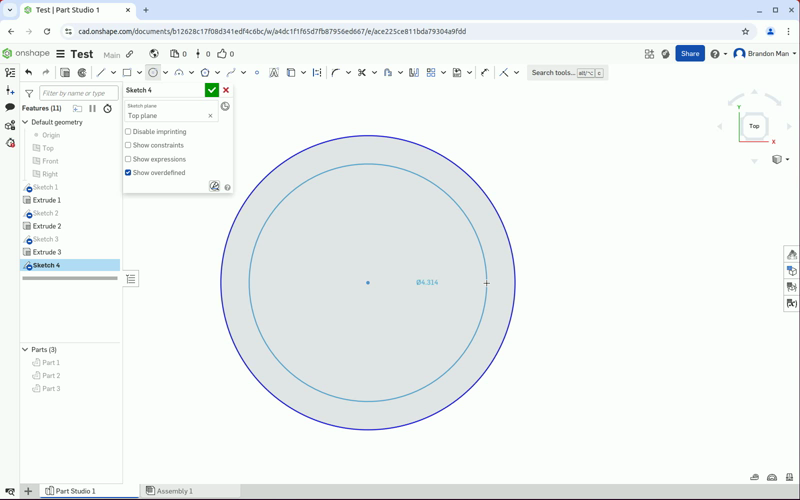
scroll(-6)
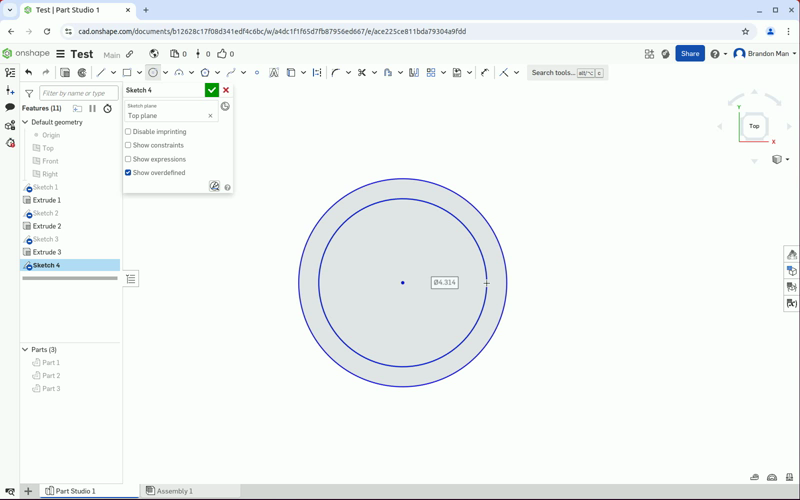
scroll(-6)
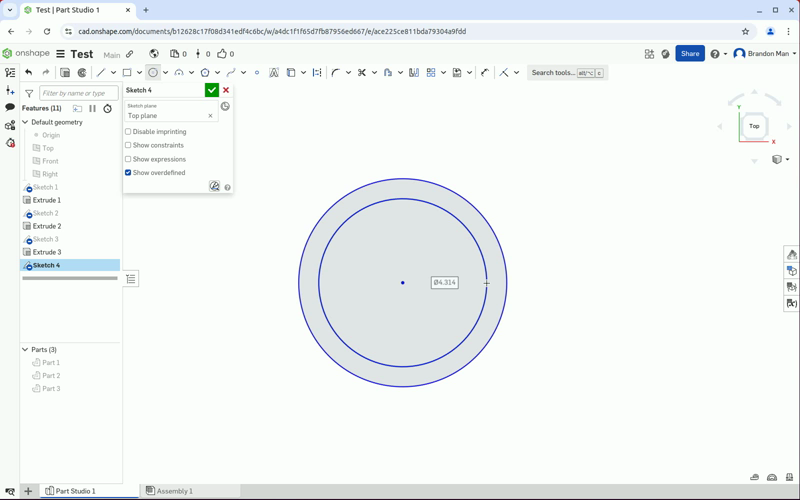
scroll(-6)
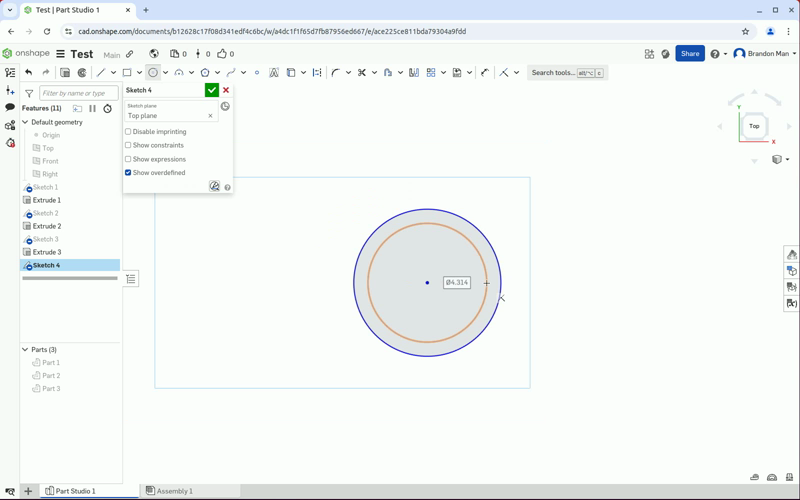
scroll(-6)
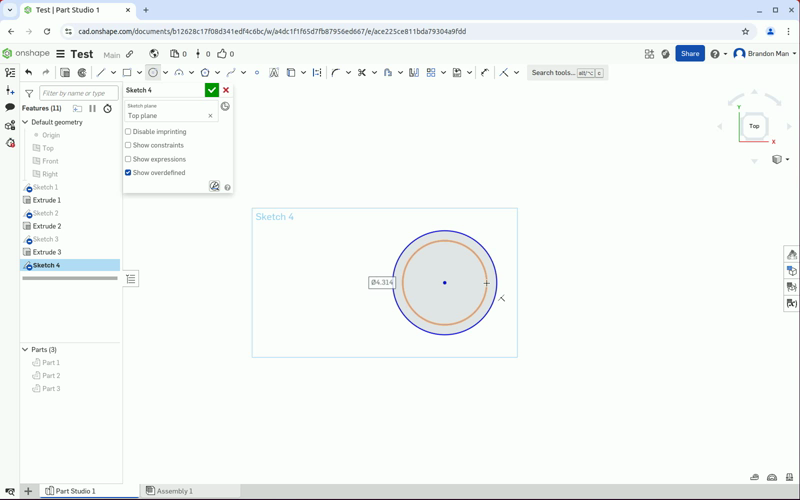
scroll(-6)
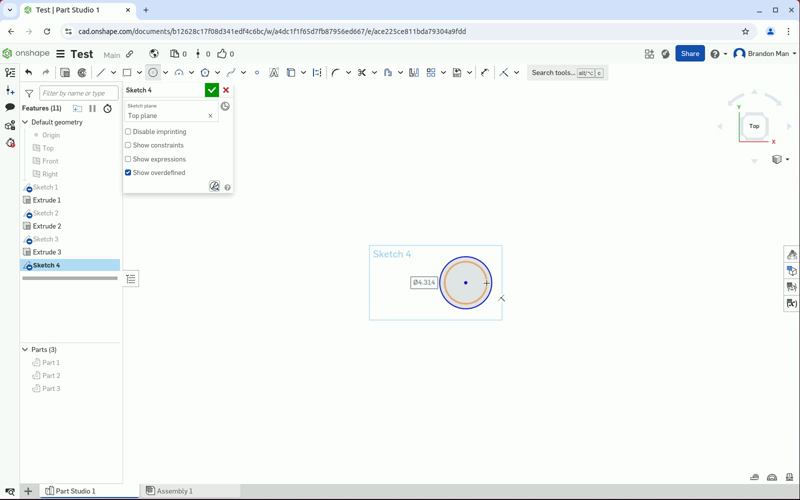
scroll(-6)
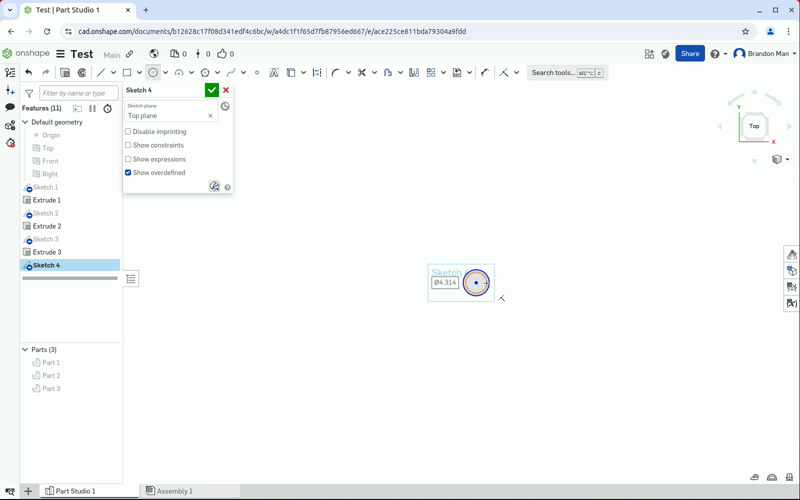
key(esc)
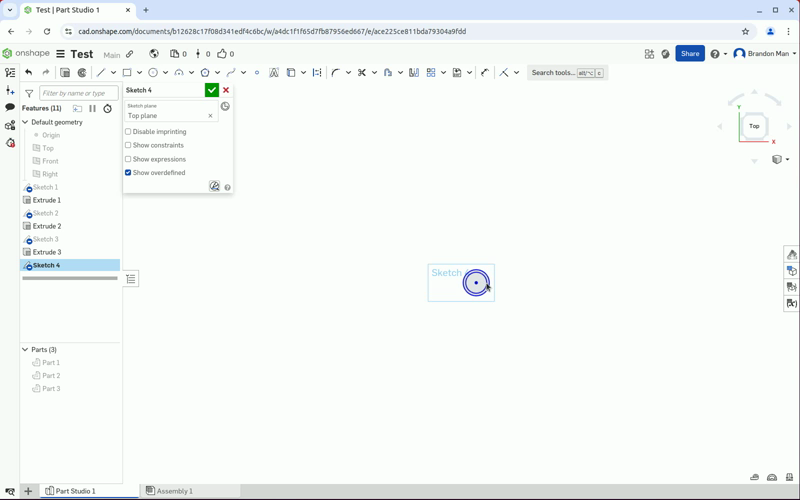
mouse_move(469, 273)
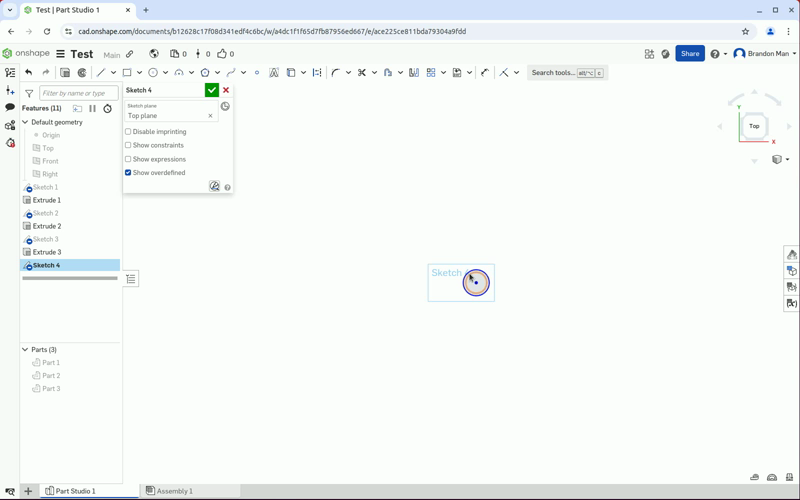
scroll(6)
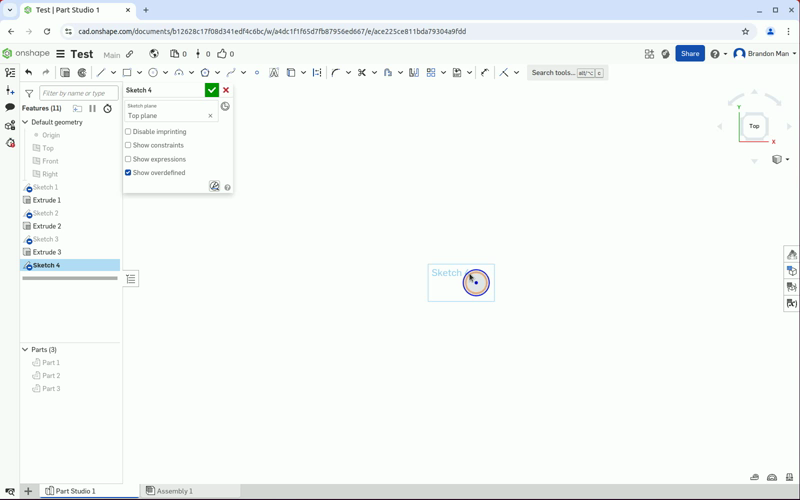
scroll(6)
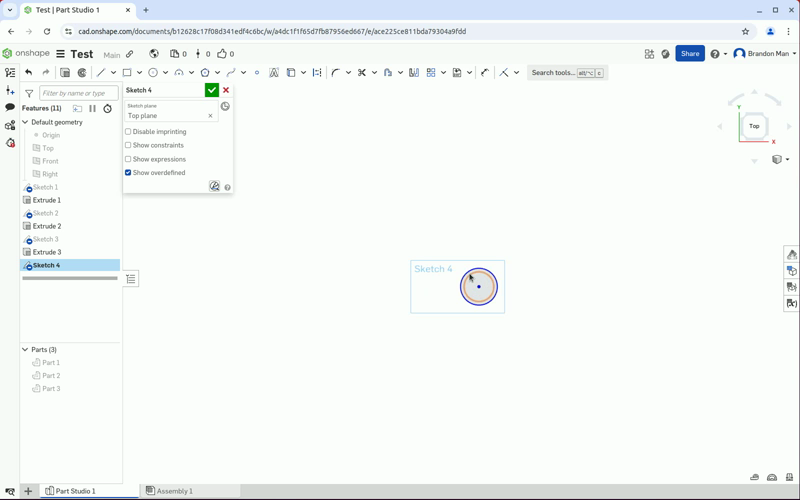
scroll(6)
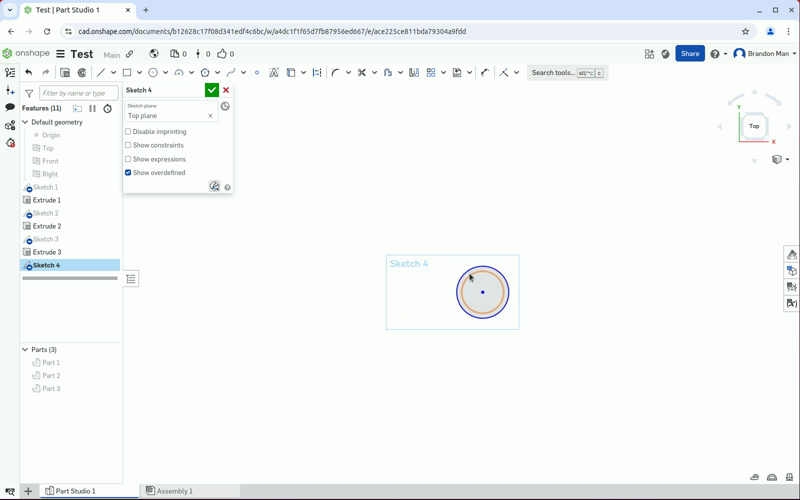
scroll(6)
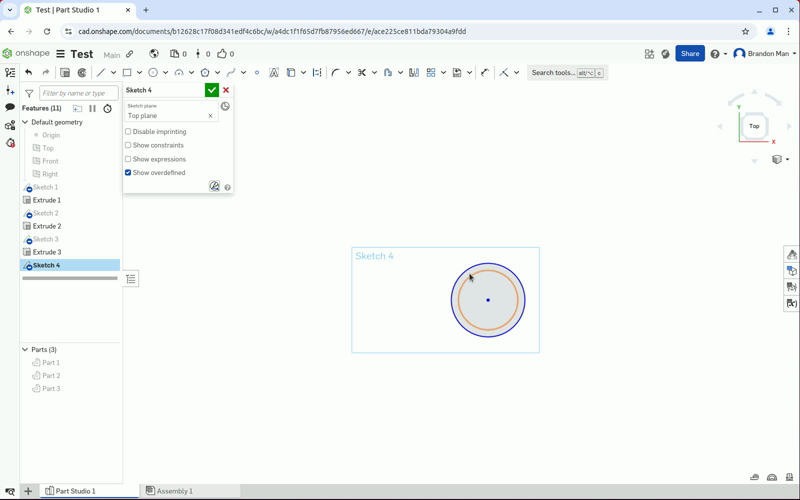
scroll(6)
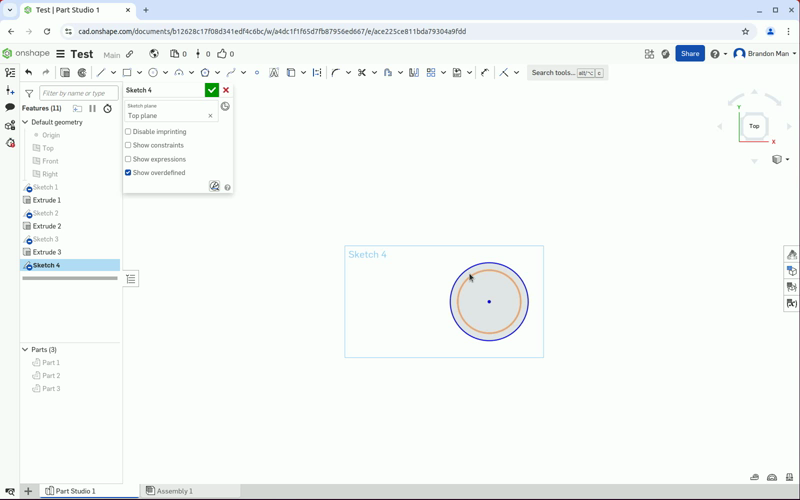
scroll(6)
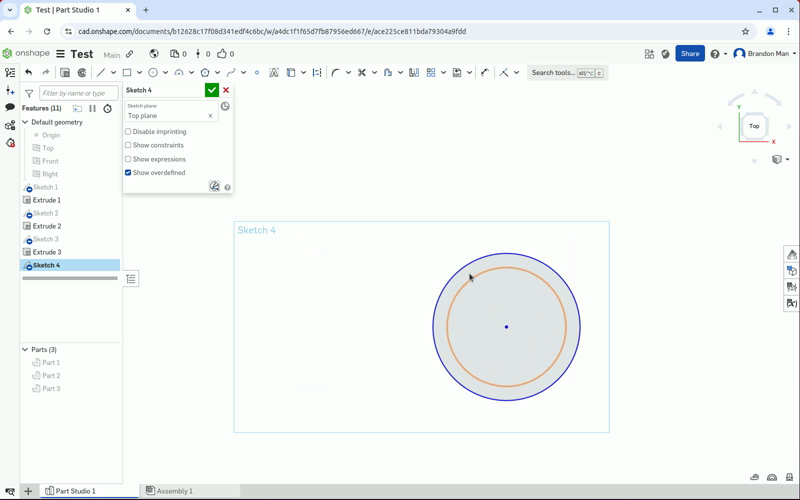
scroll(6)
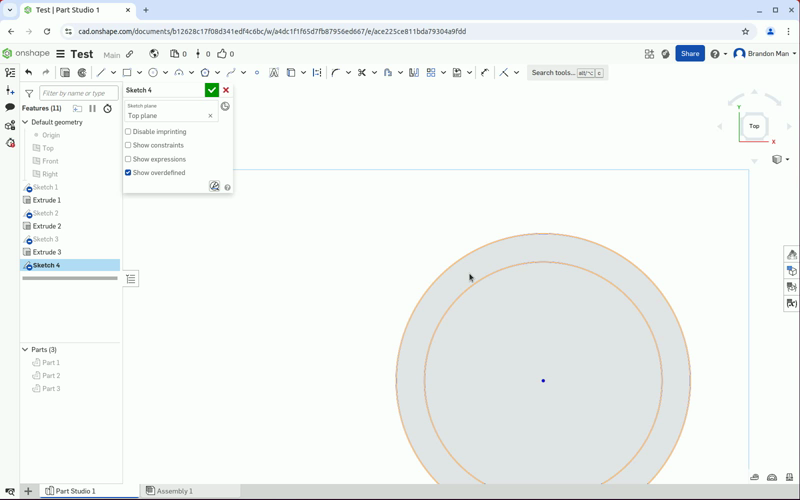
click(469, 273)
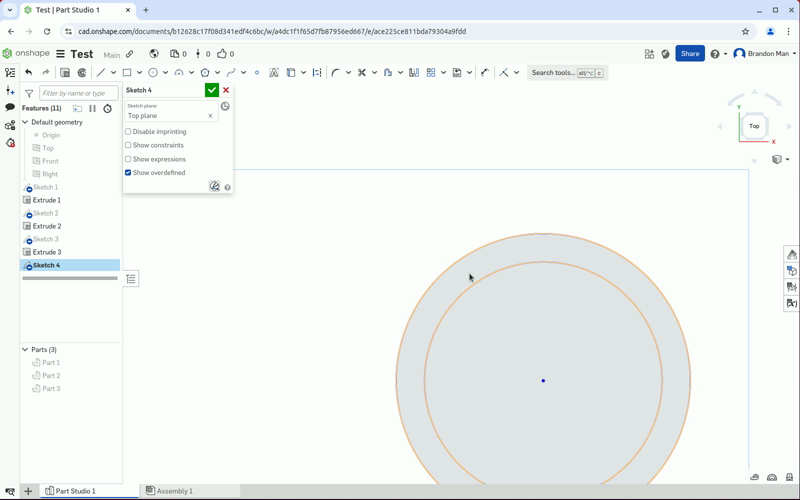
scroll(-6)
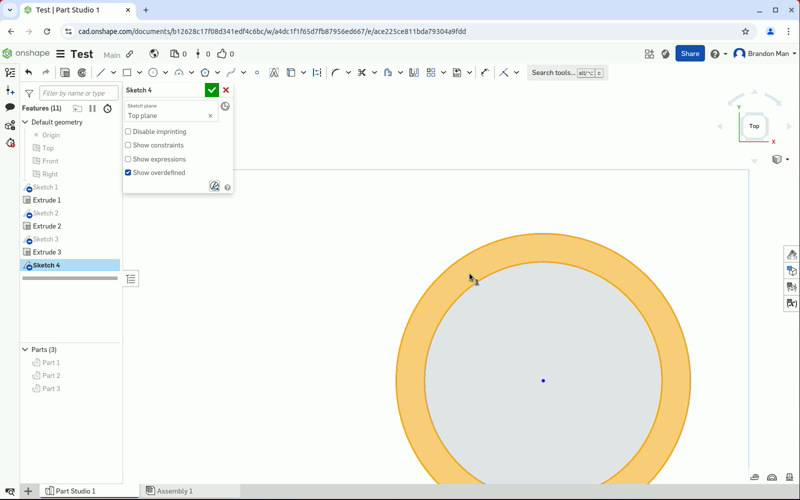
scroll(-6)
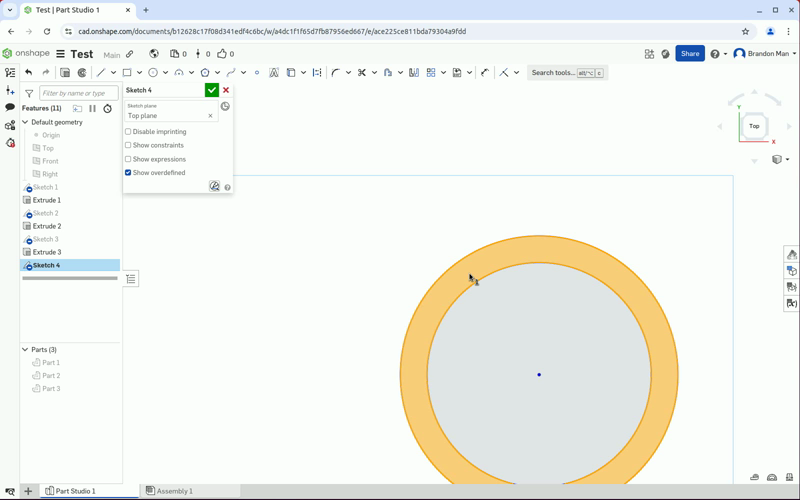
scroll(-6)
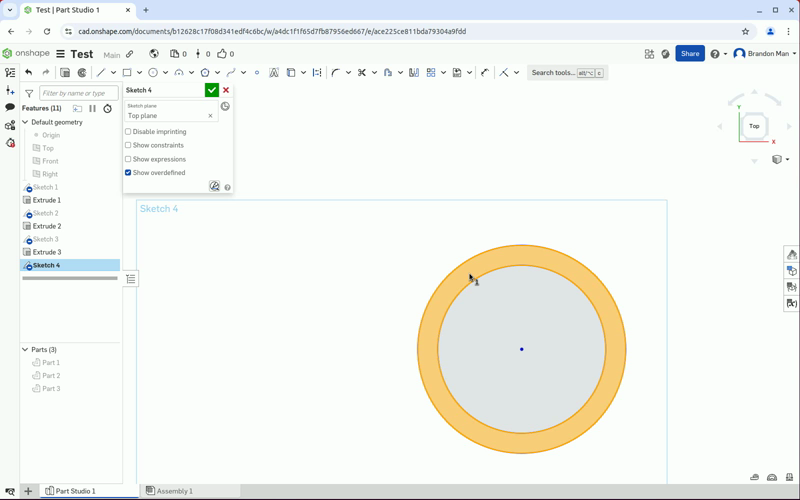
scroll(-6)
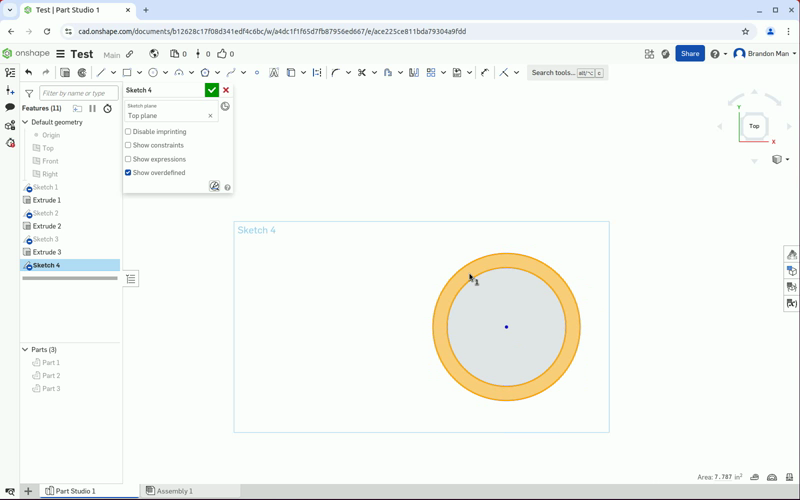
scroll(-6)
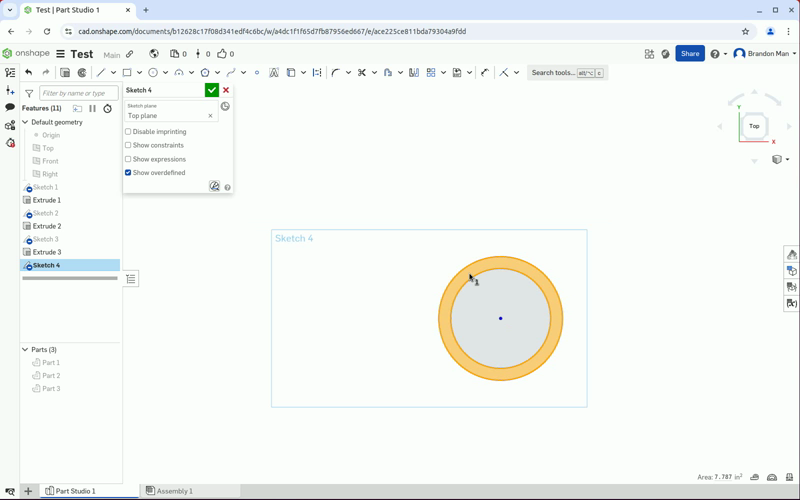
scroll(-6)
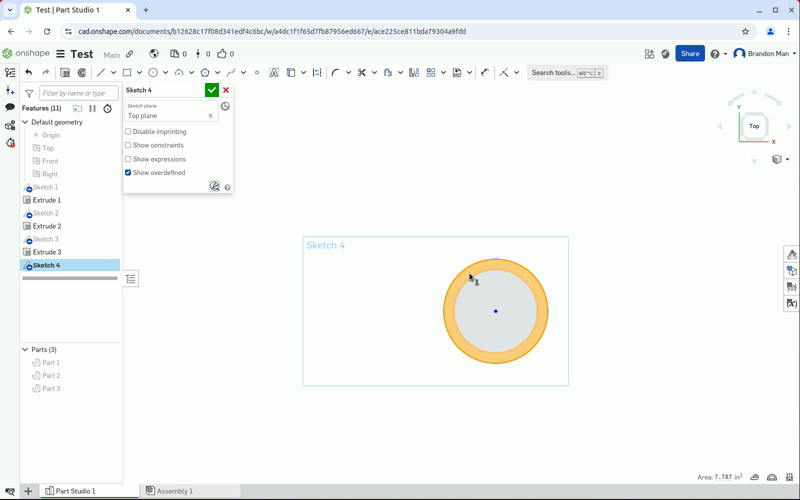
scroll(-6)
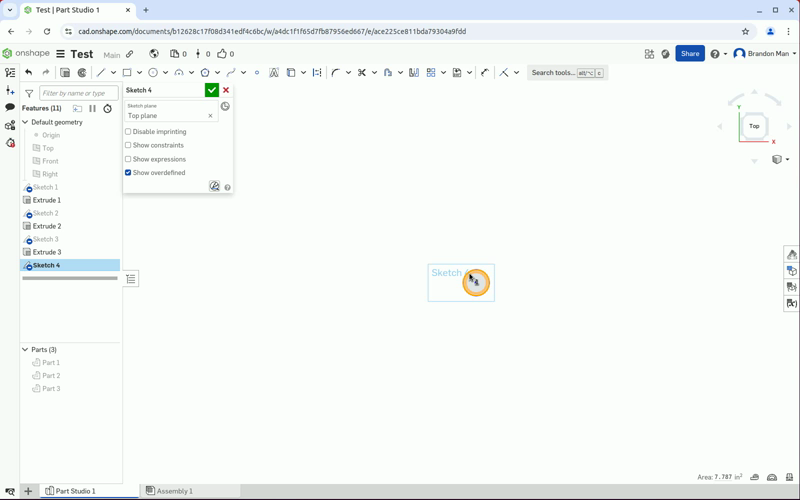
mouse_move(73, 352)
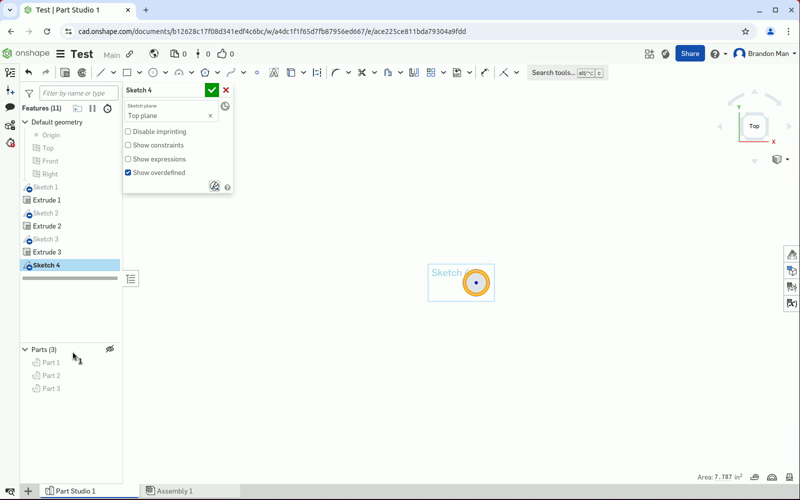
key(shift+y)
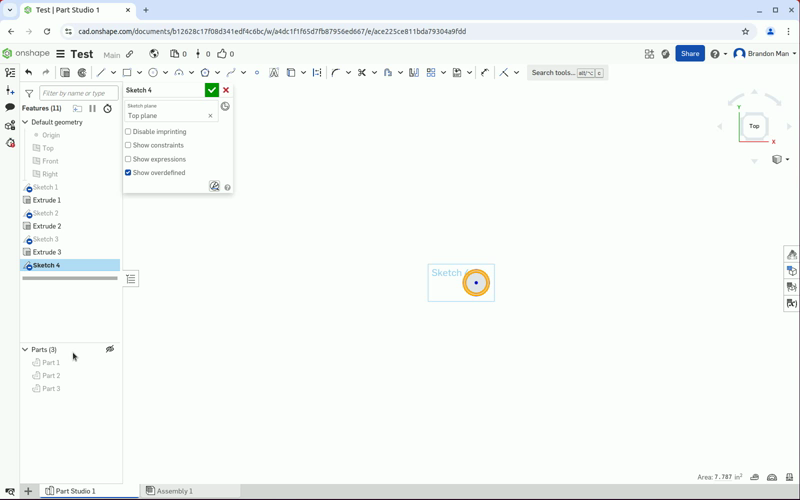
key(shift+e)
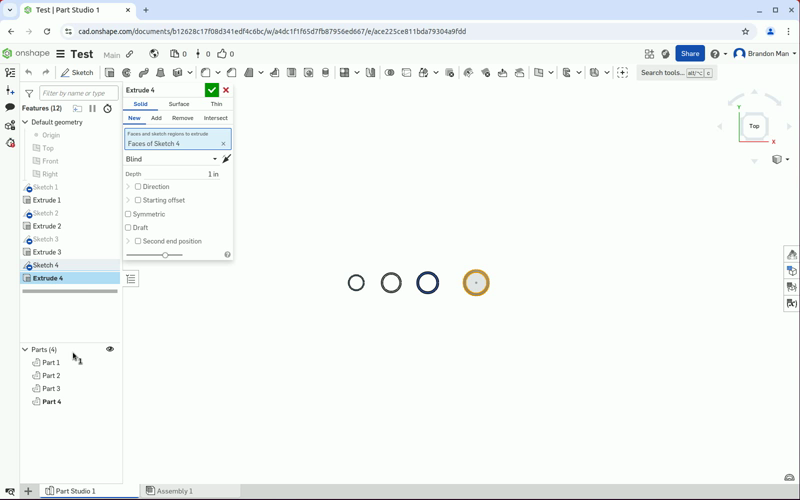
mouse_move(143, 106)
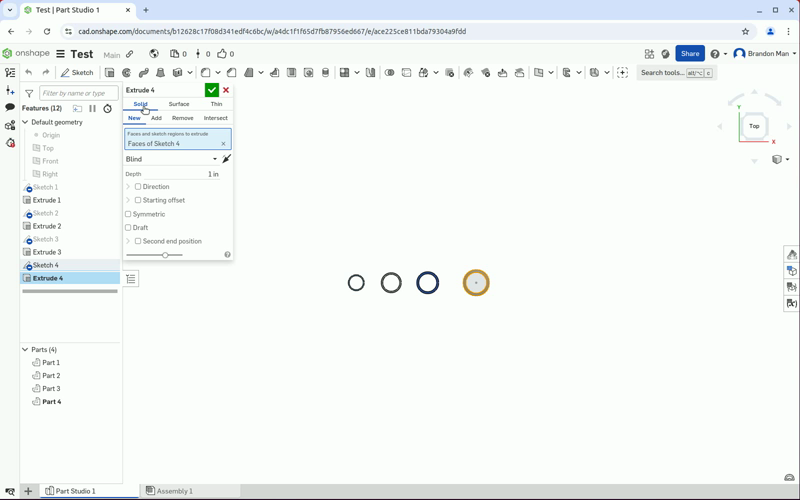
click(143, 106)
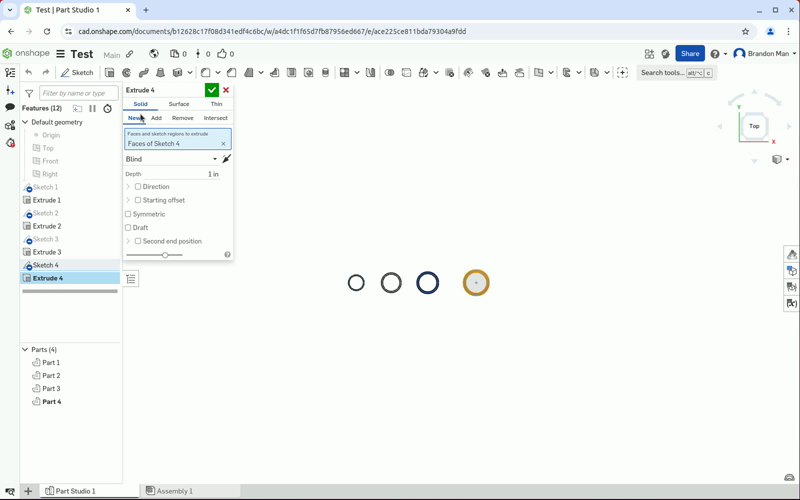
mouse_move(137, 120)
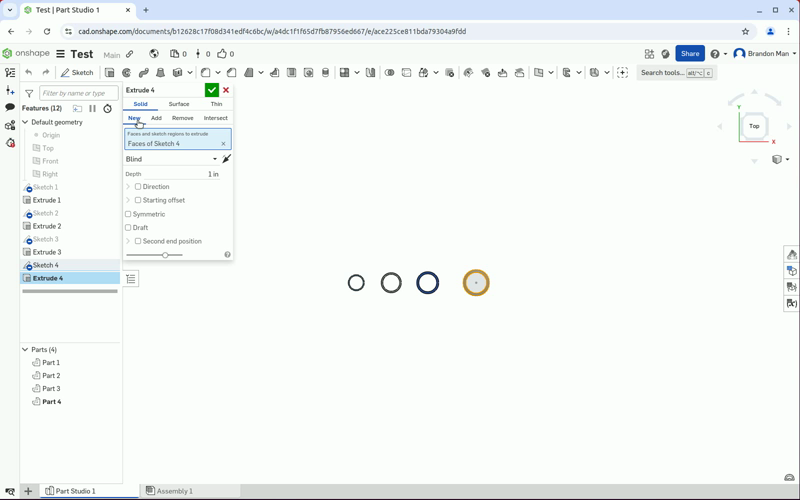
click(137, 120)
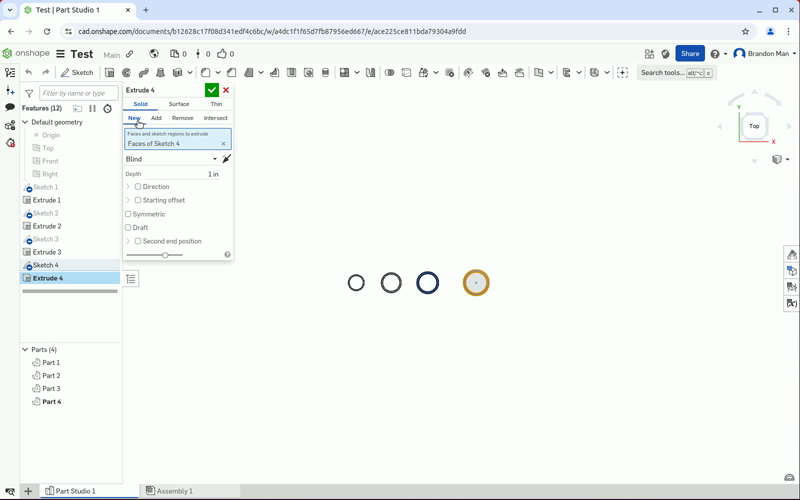
key(tab, 4)
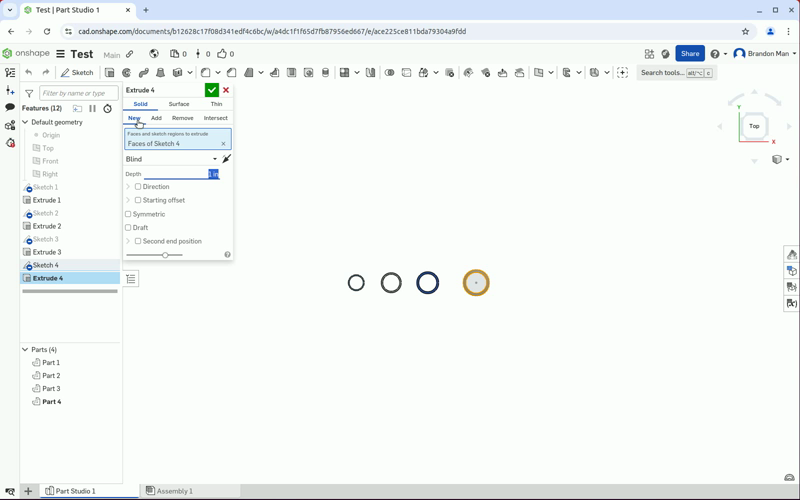
text(1.204)
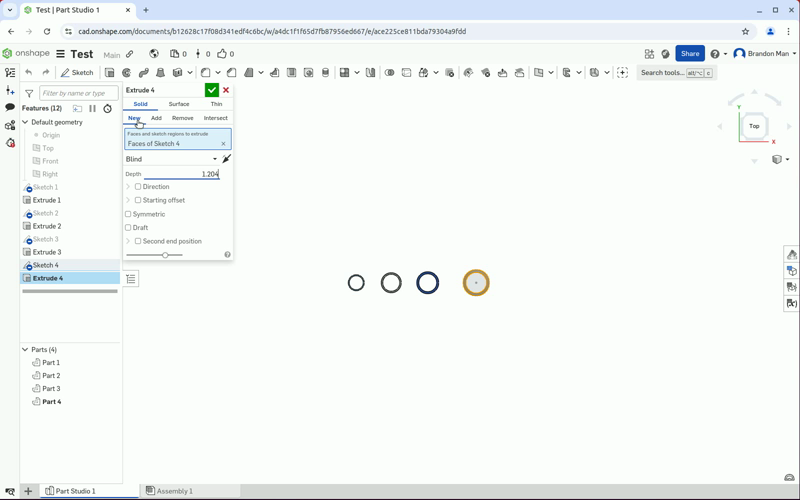
key(enter)
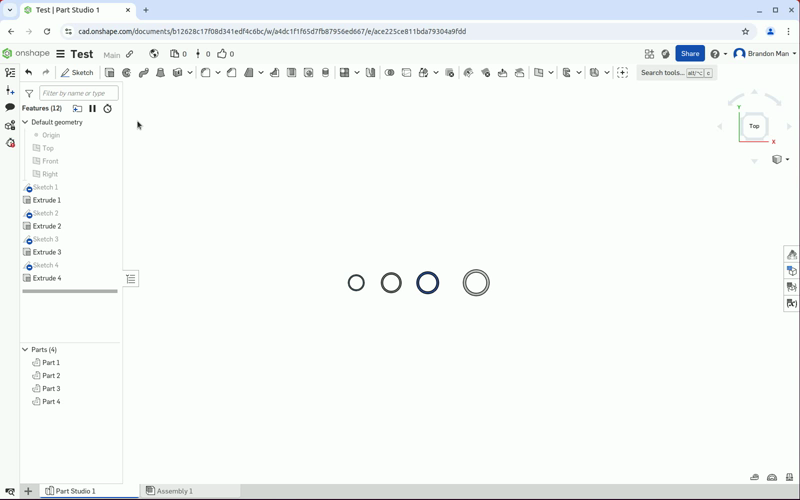
key(shift+h)
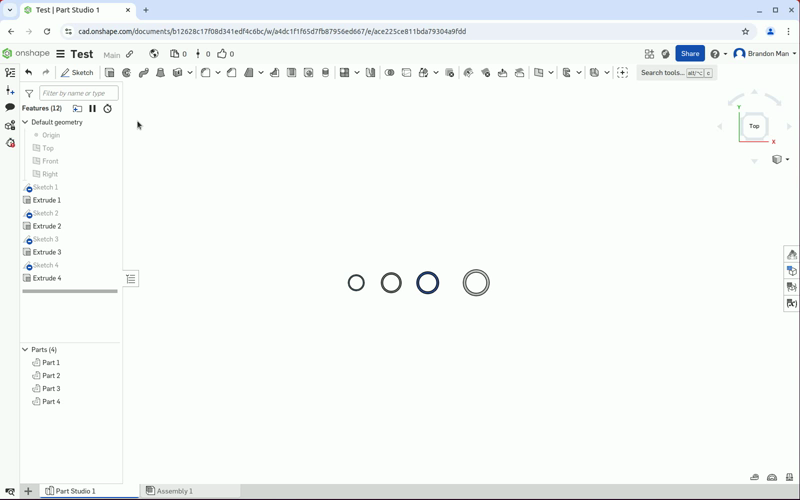
key(shift+h)
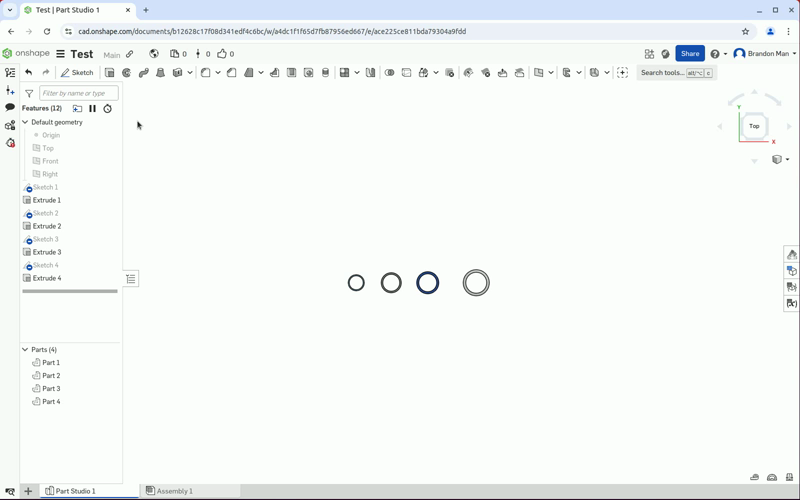
mouse_move(73, 189)
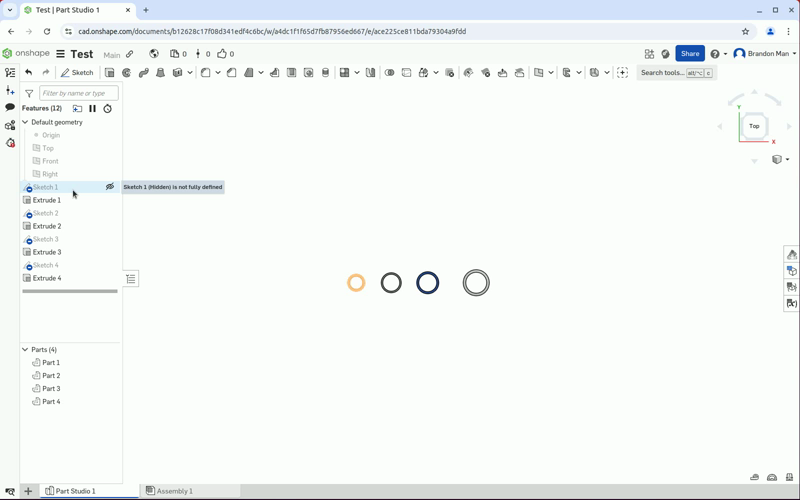
click(73, 189)
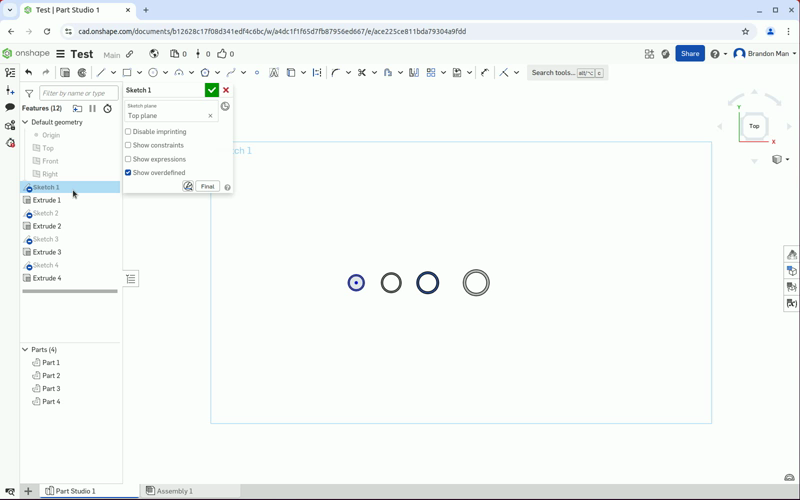
mouse_move(229, 92)
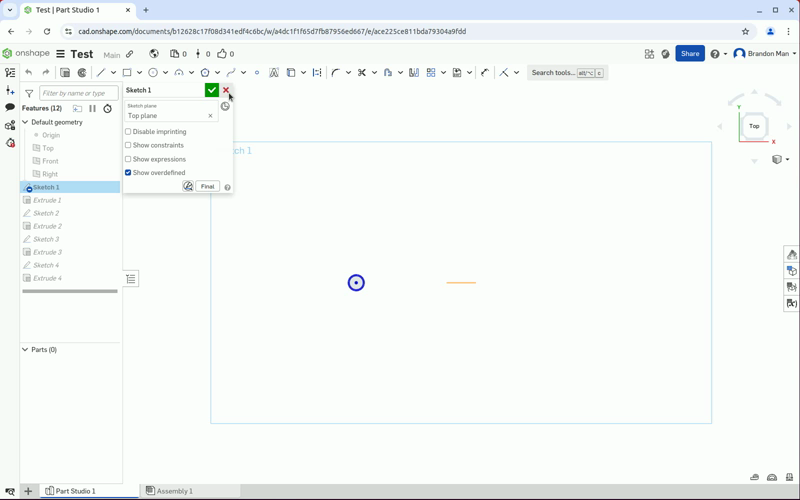
click(229, 92)
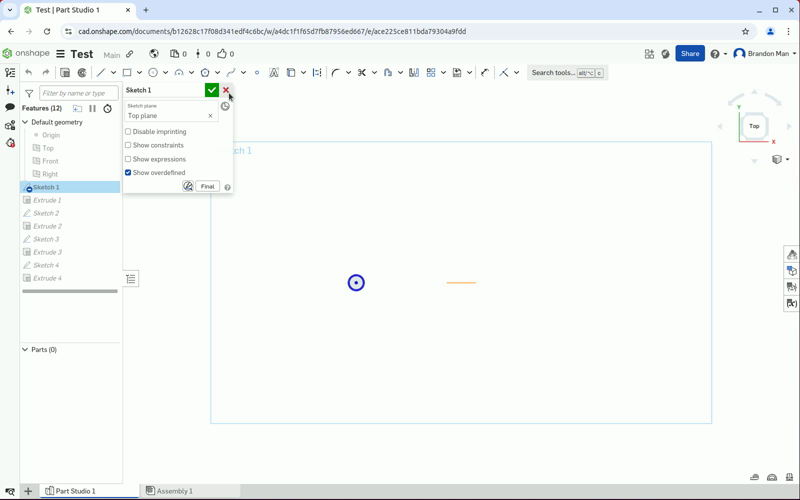
key(shift+s)
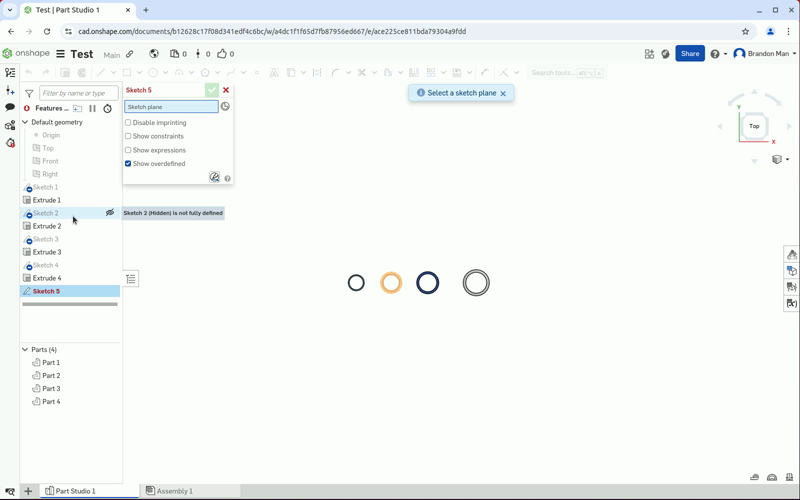
scroll(3)
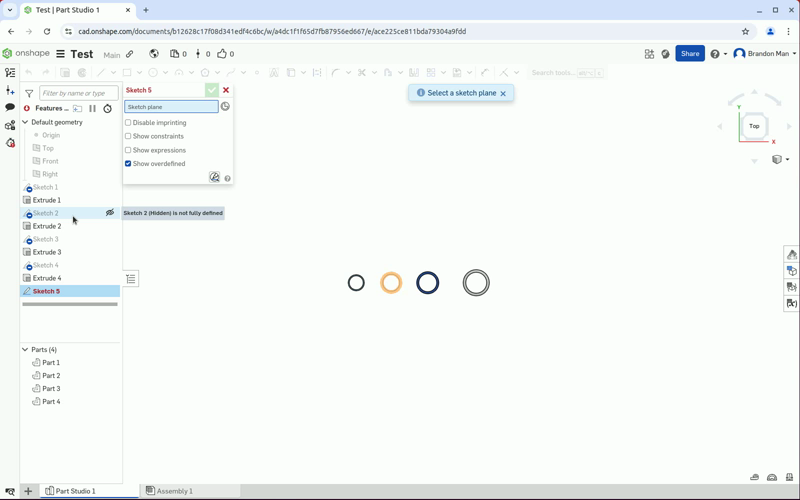
mouse_move(73, 150)
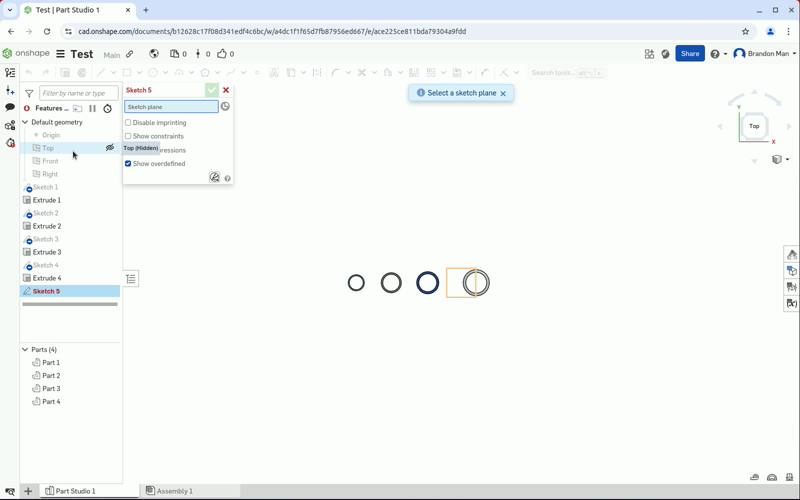
click(73, 150)
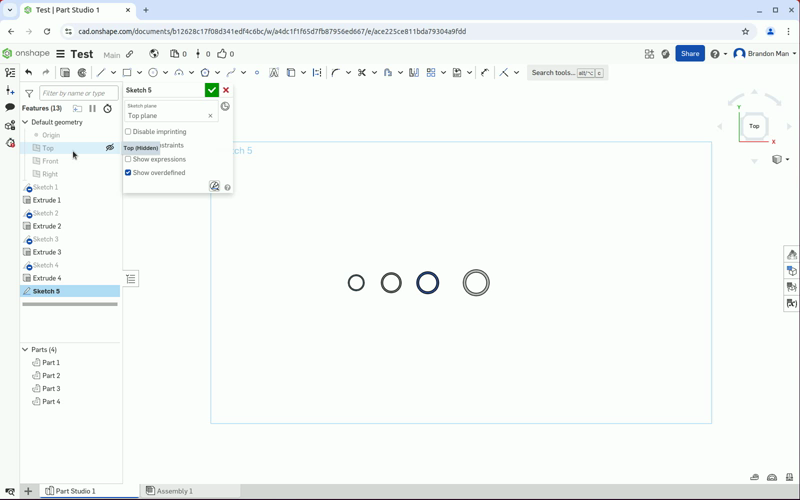
mouse_move(73, 352)
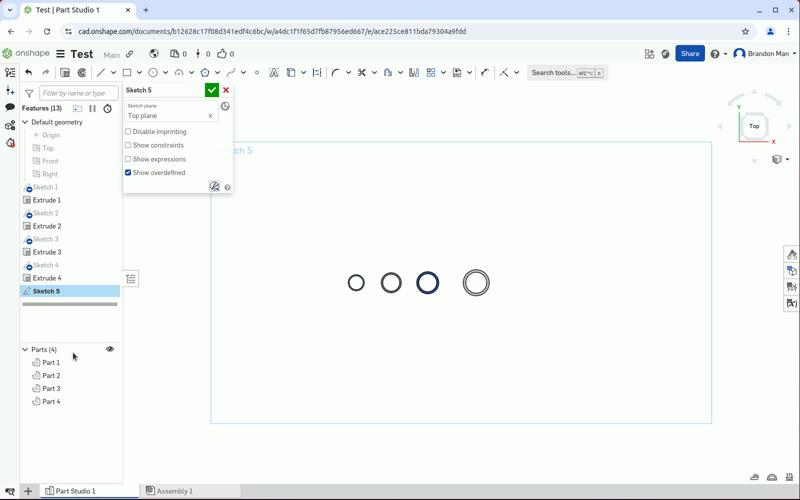
key(y)
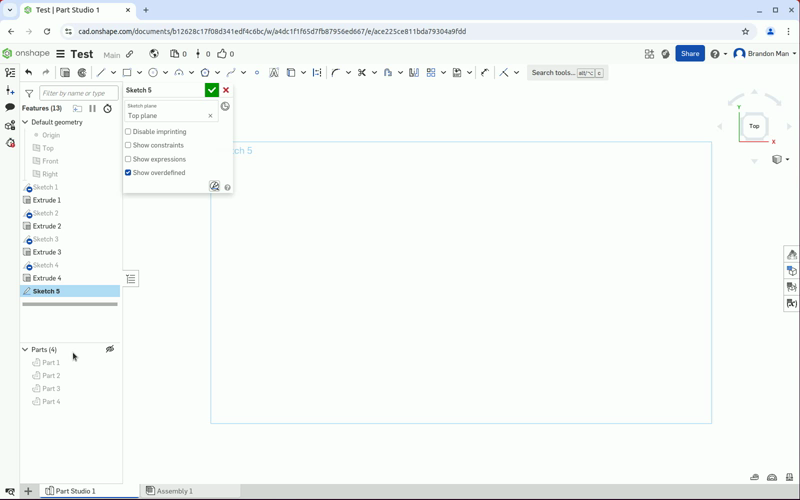
key(c)
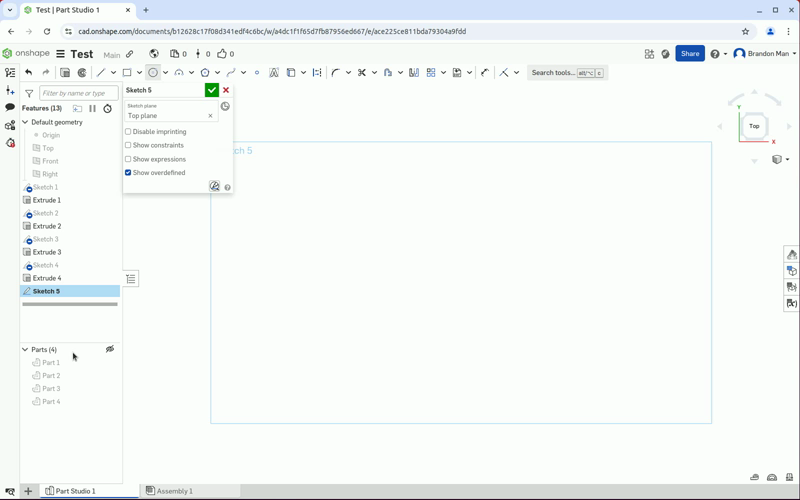
key_down(shift)
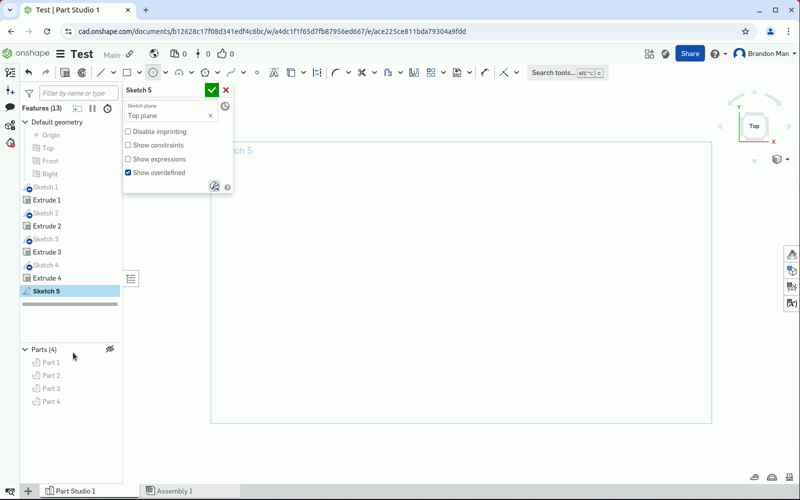
mouse_move(517, 282)
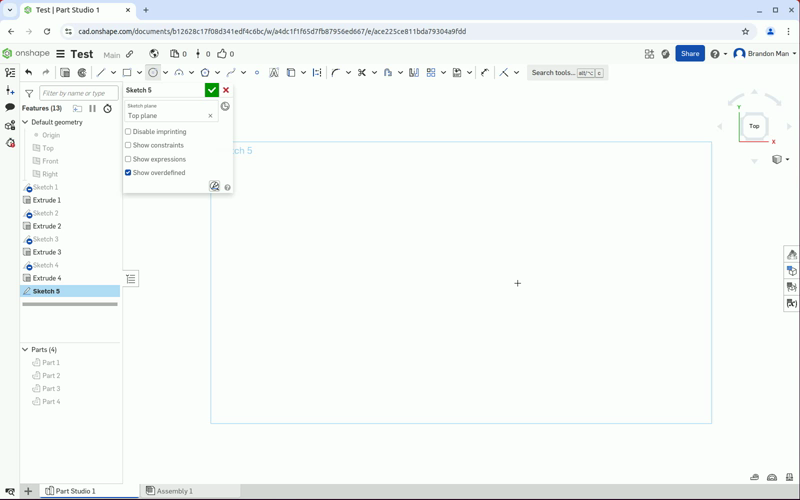
click(517, 282)
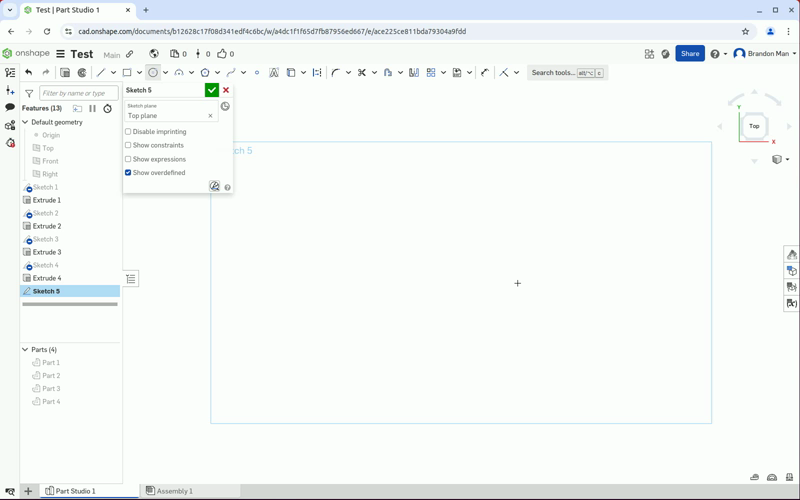
key_up(shift)
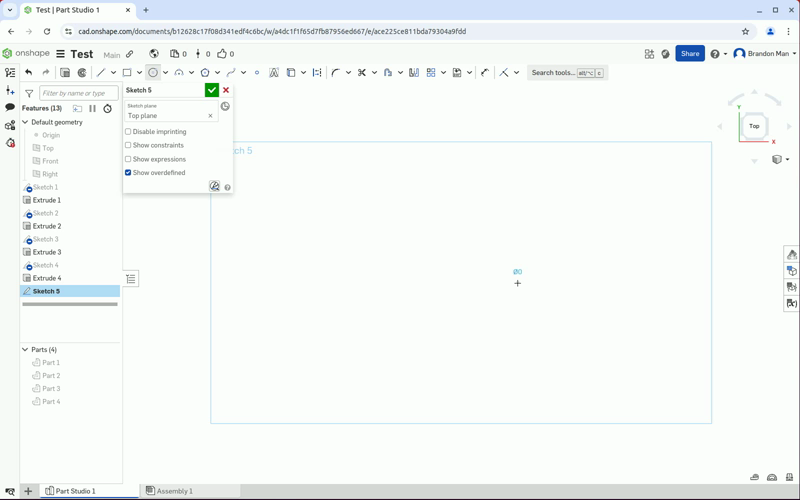
mouse_move(532, 282)
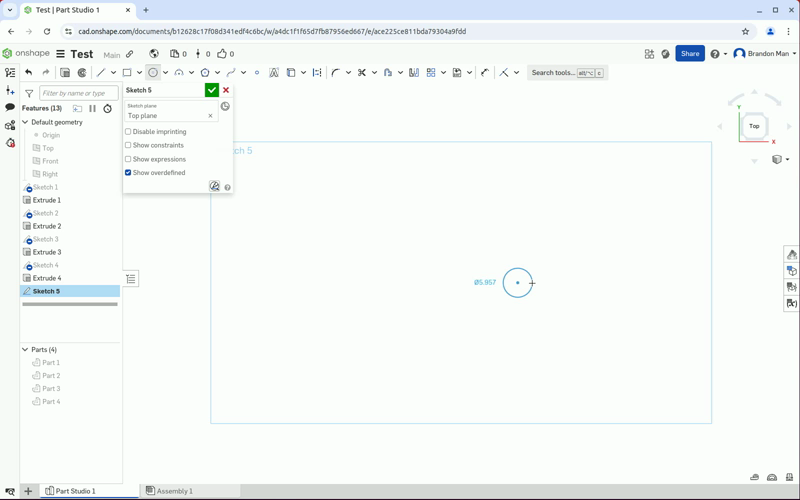
click(532, 282)
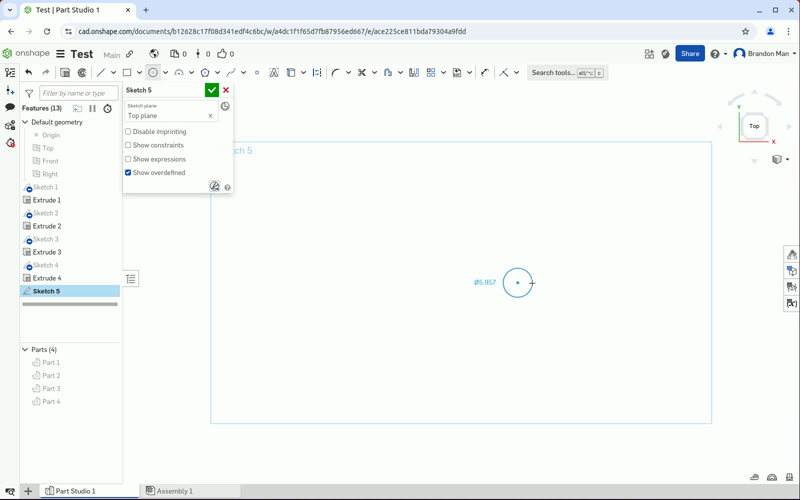
key(esc)
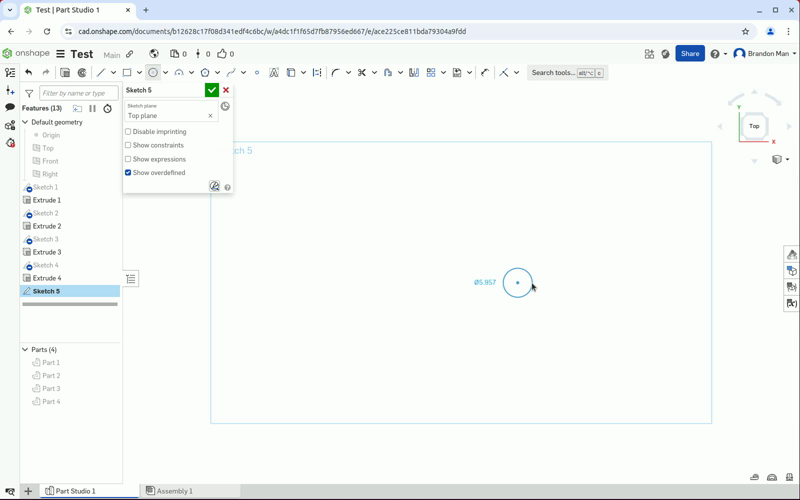
key(c)
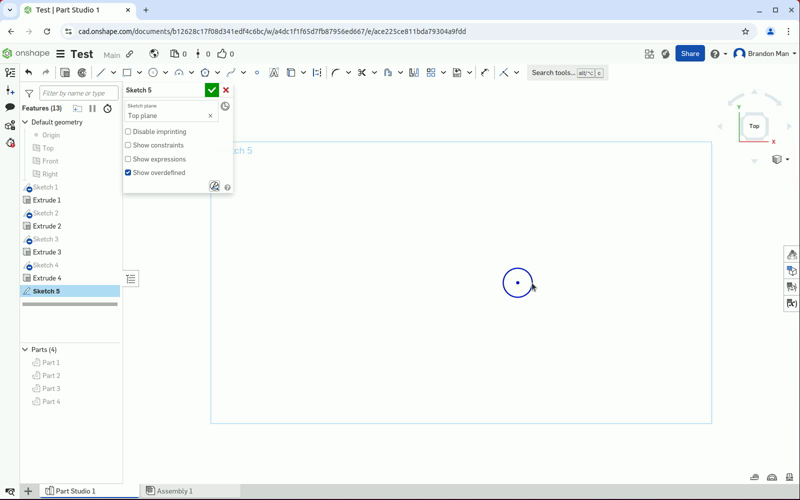
key_down(shift)
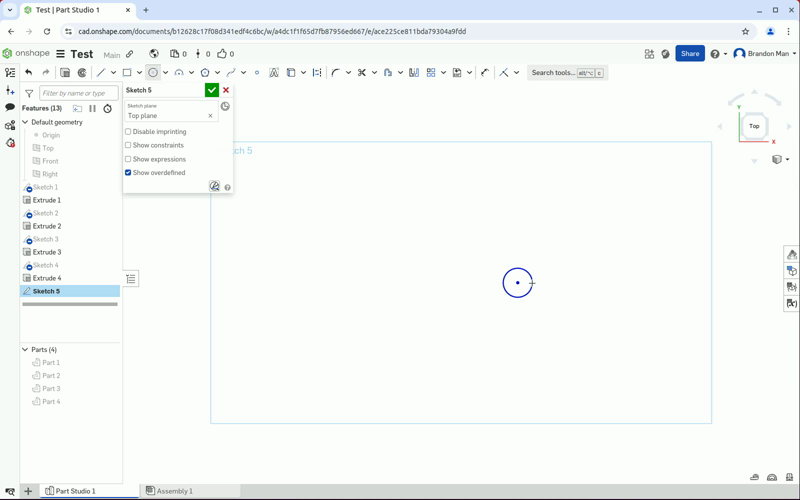
mouse_move(517, 282)
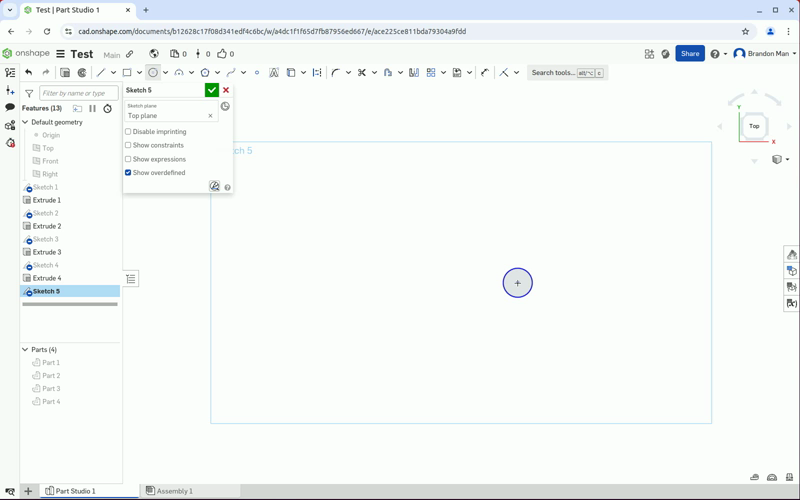
click(517, 282)
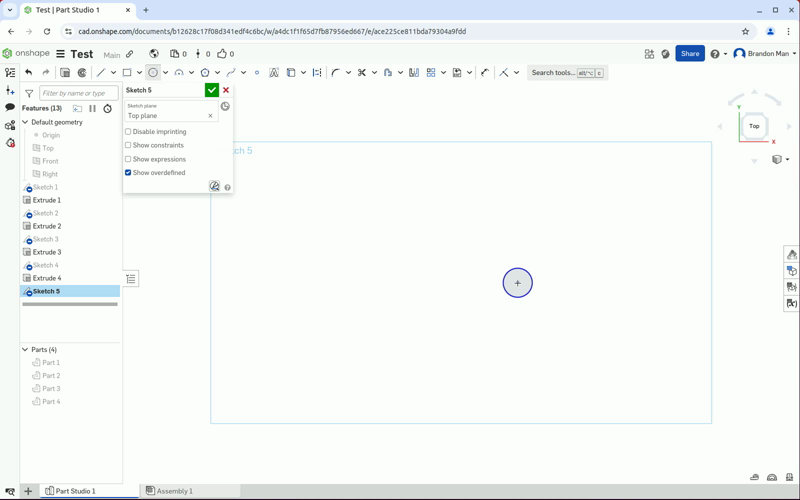
key_up(shift)
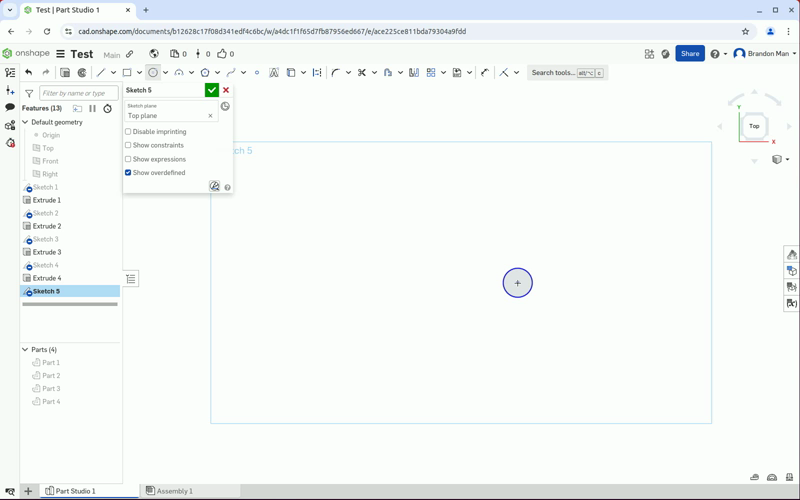
mouse_move(529, 282)
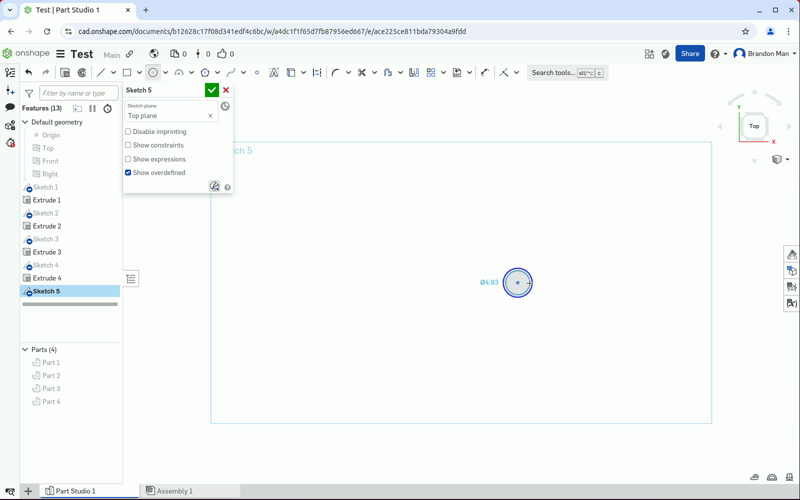
scroll(6)
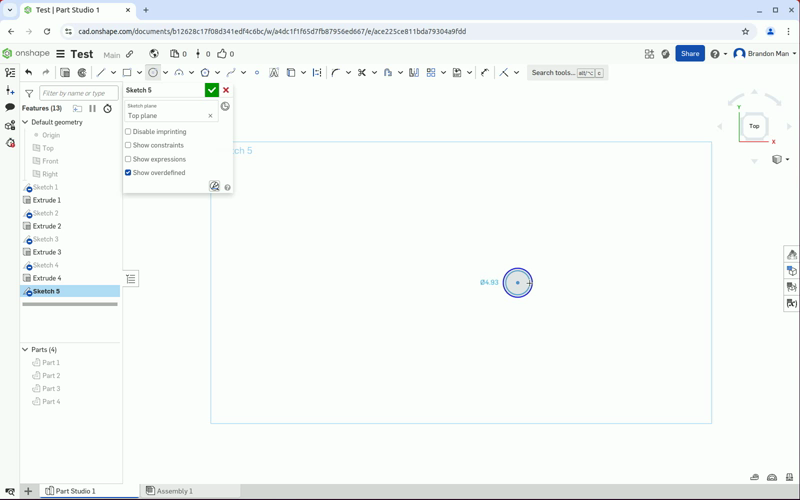
scroll(6)
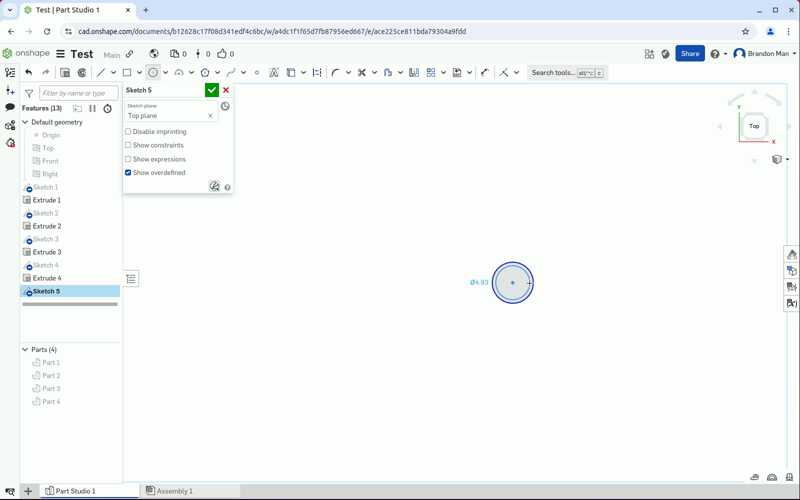
scroll(6)
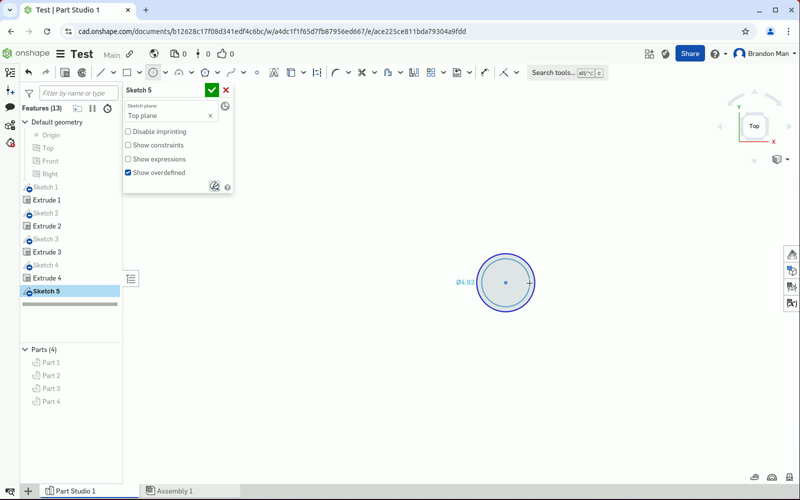
scroll(6)
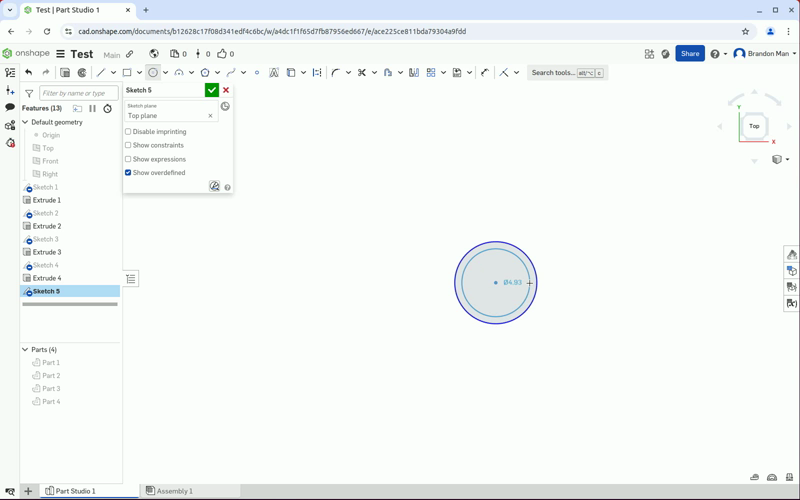
scroll(6)
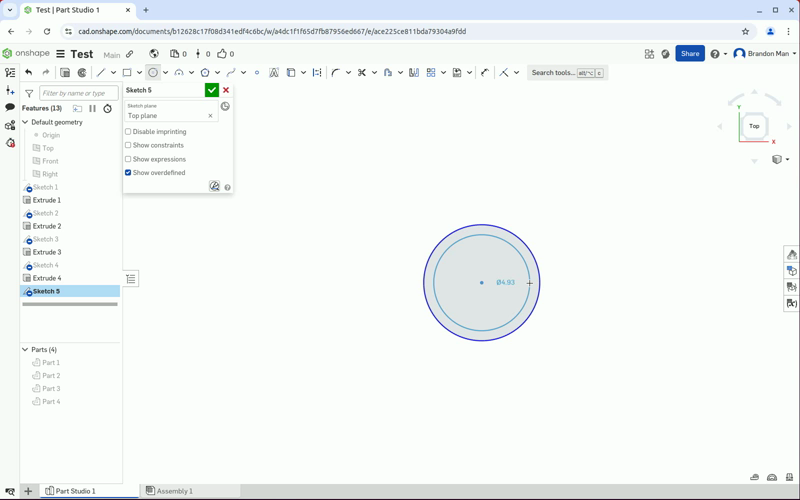
scroll(6)
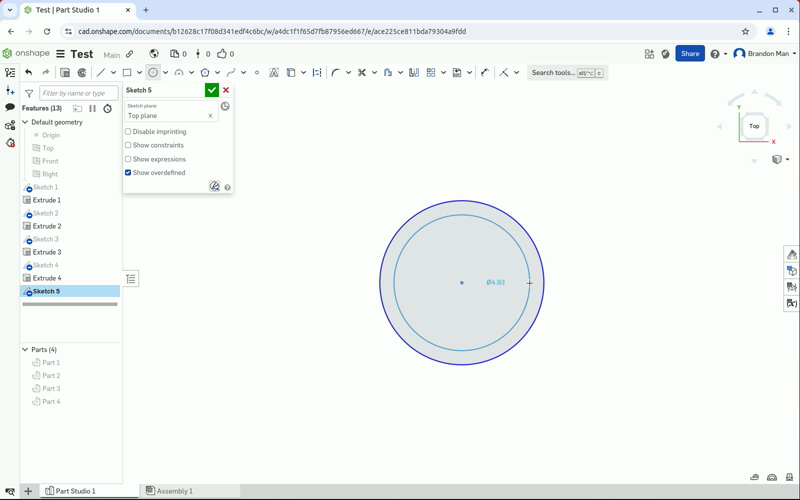
scroll(6)
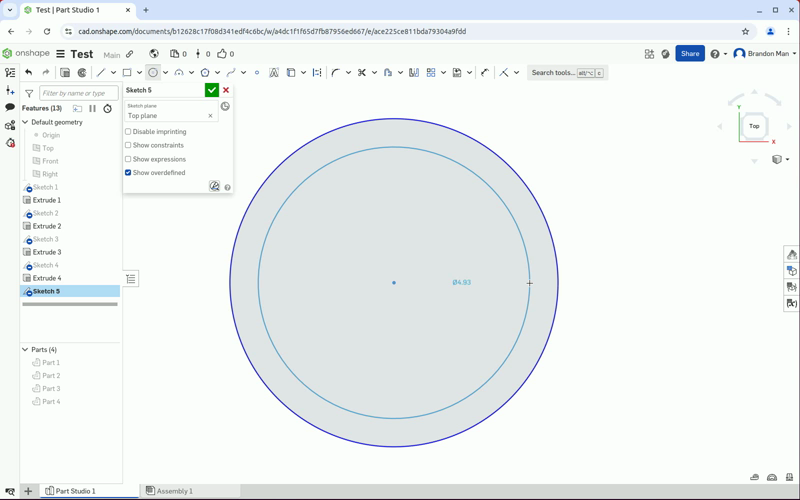
click(529, 282)
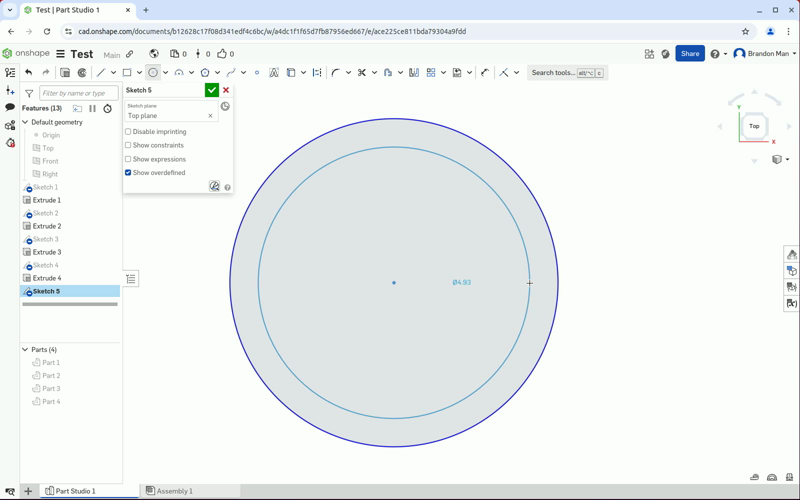
scroll(-6)
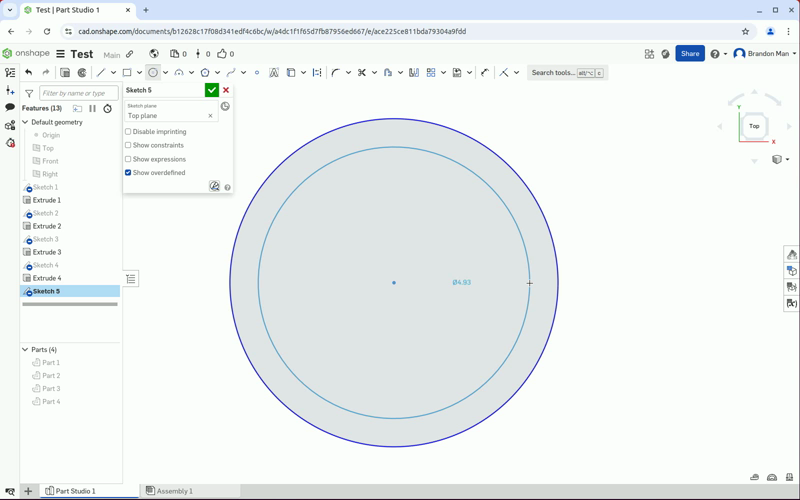
scroll(-6)
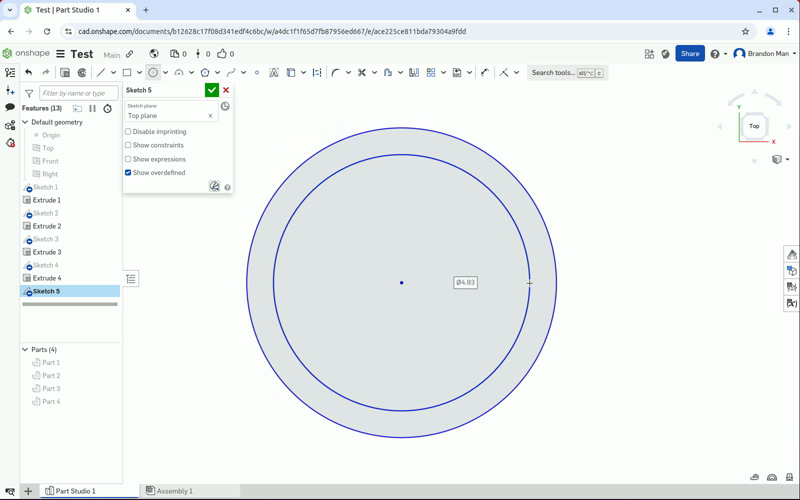
scroll(-6)
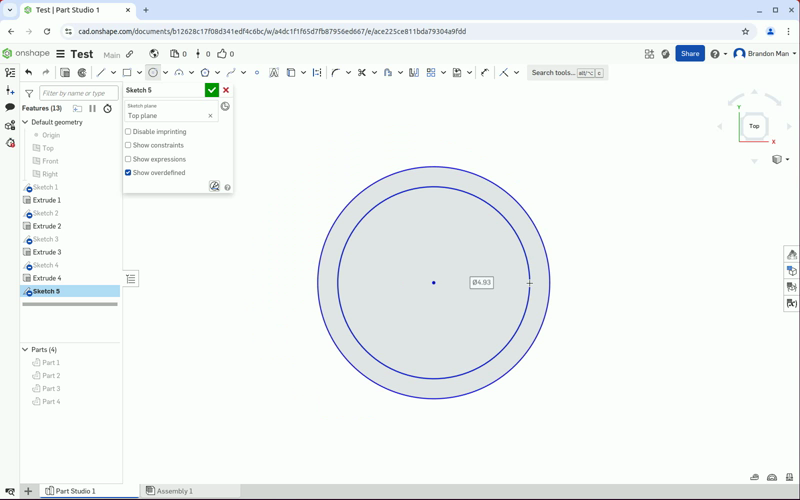
scroll(-6)
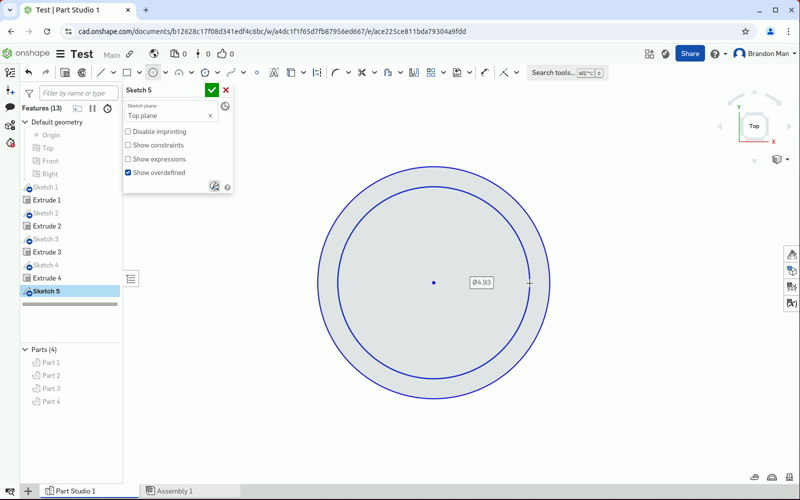
scroll(-6)
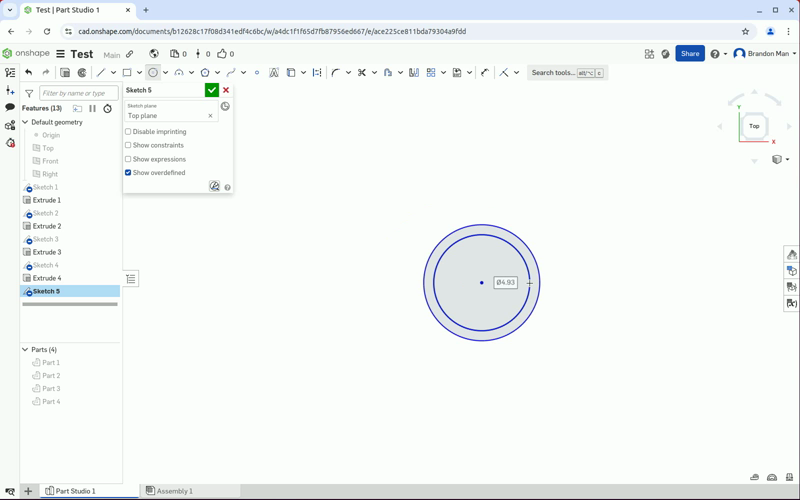
scroll(-6)
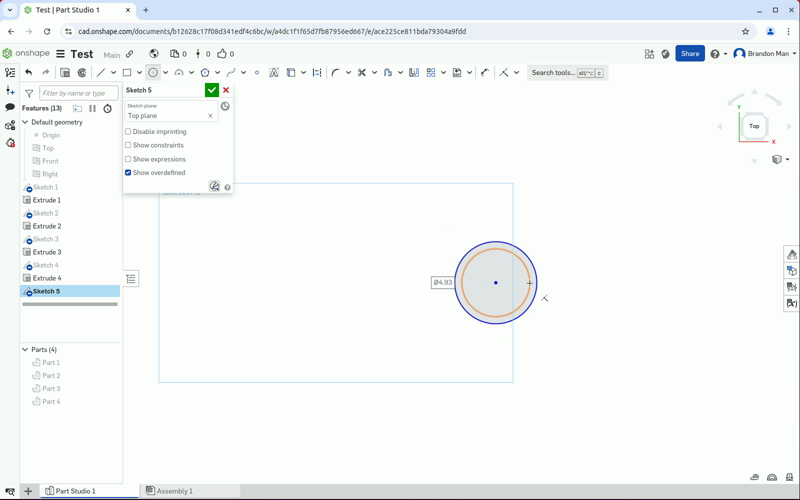
scroll(-6)
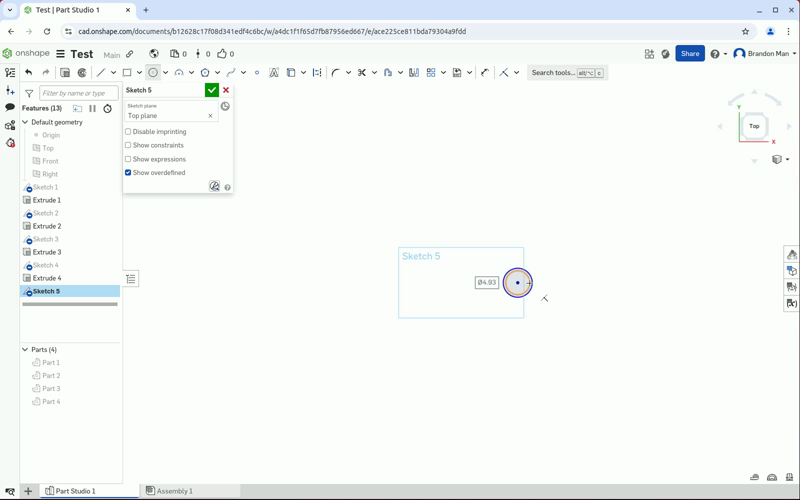
key(esc)
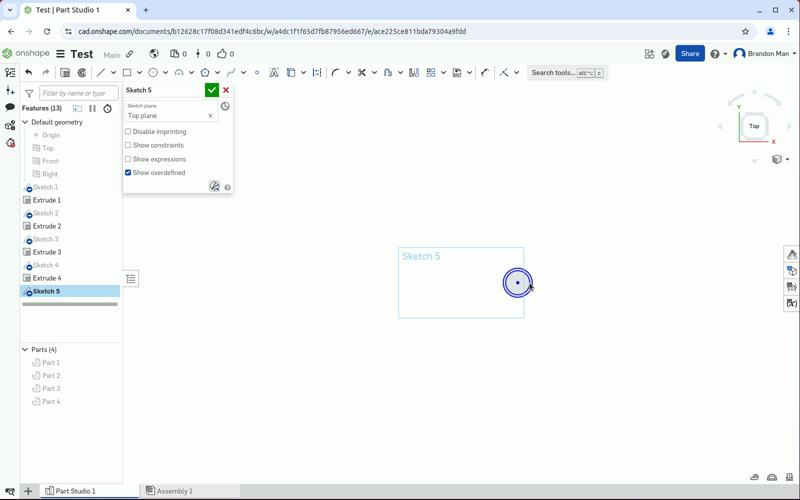
mouse_move(527, 273)
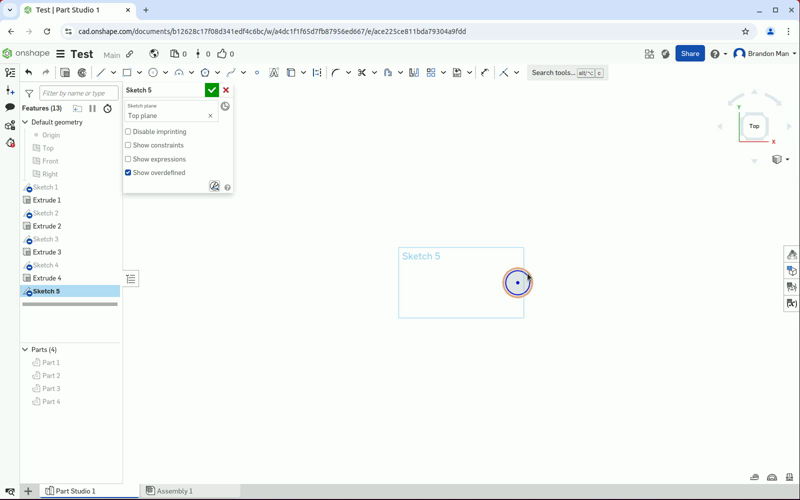
scroll(6)
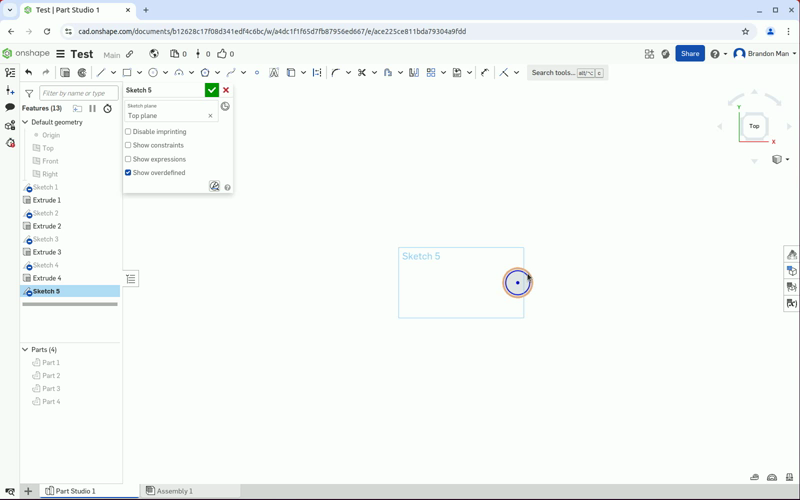
scroll(6)
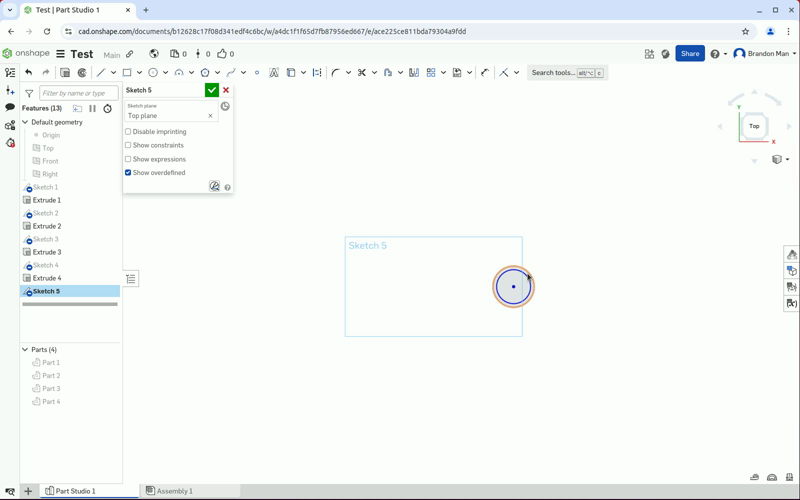
scroll(6)
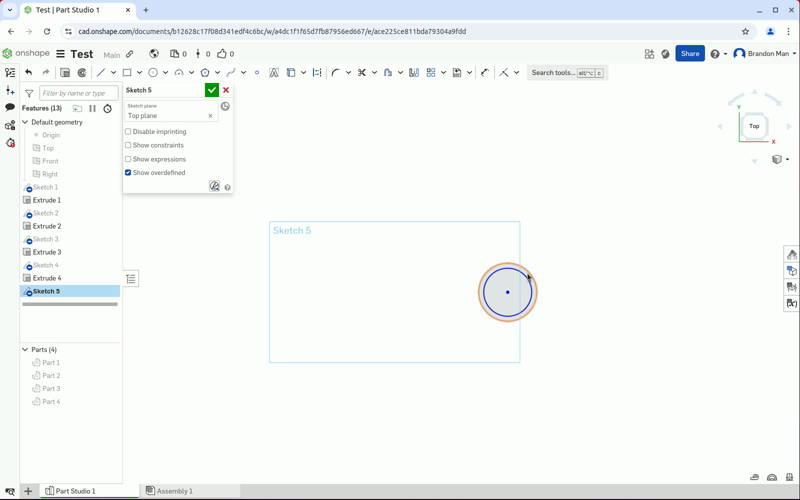
scroll(6)
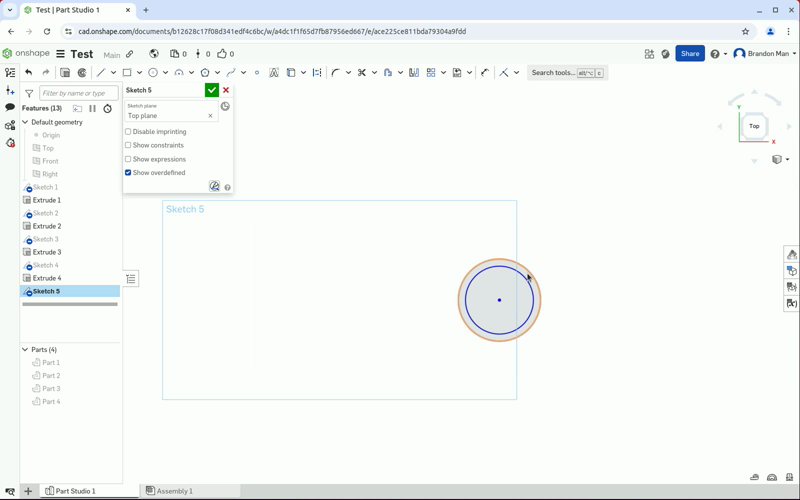
scroll(6)
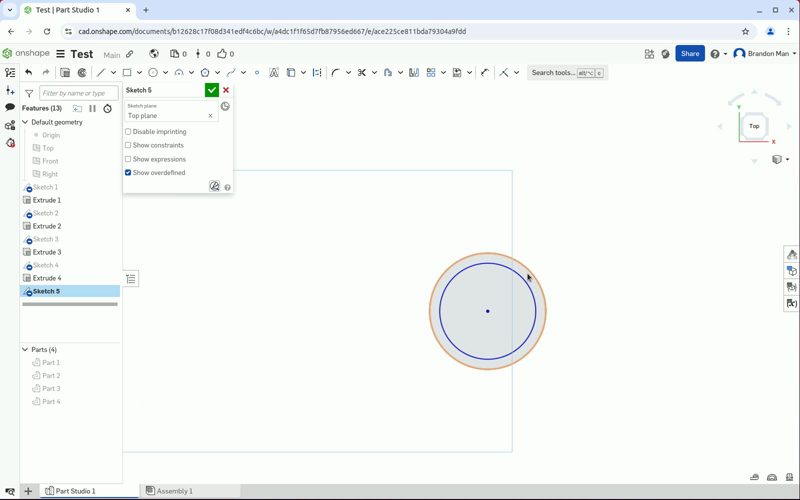
scroll(6)
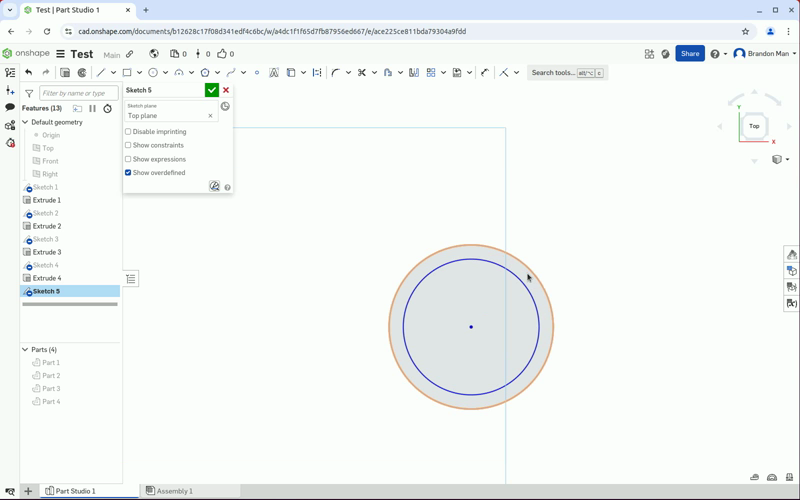
scroll(6)
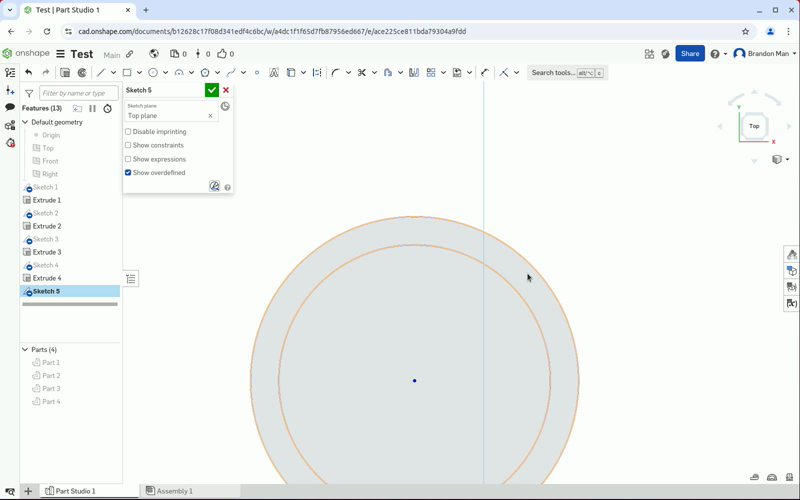
click(527, 273)
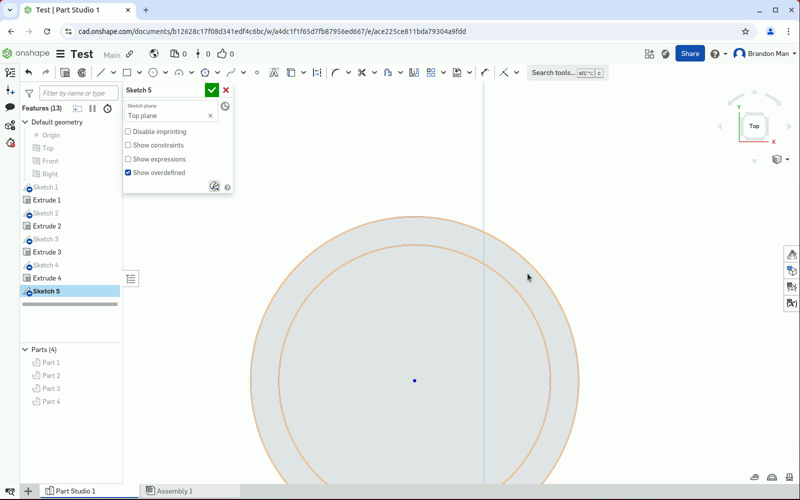
scroll(-6)
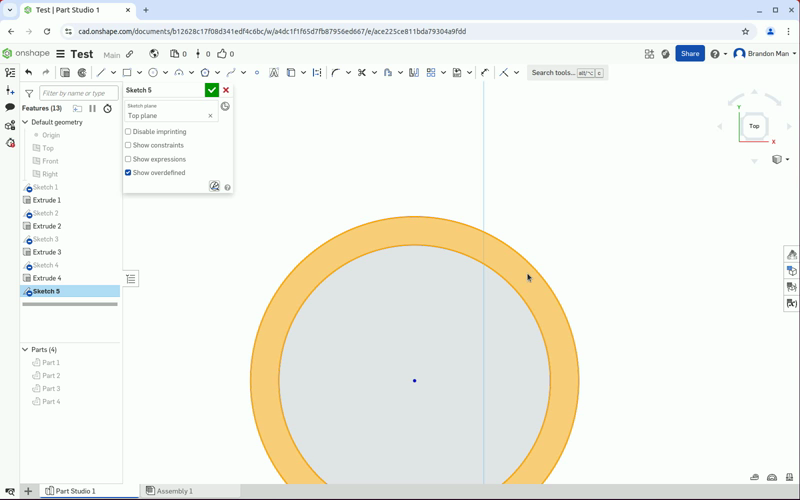
scroll(-6)
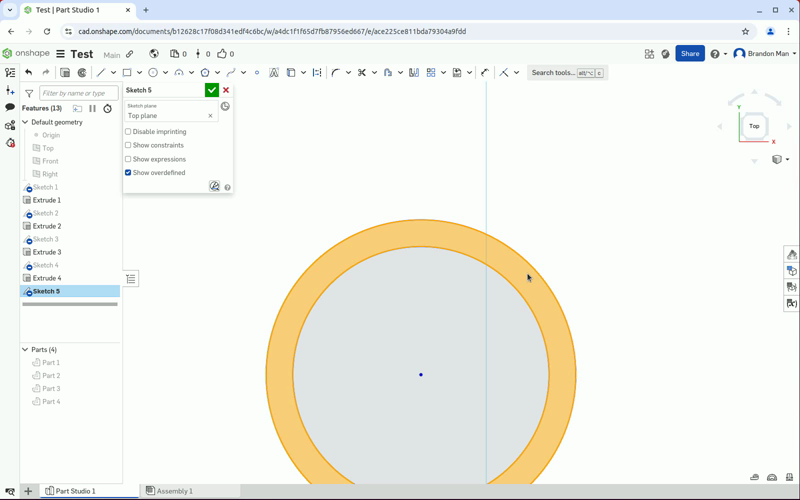
scroll(-6)
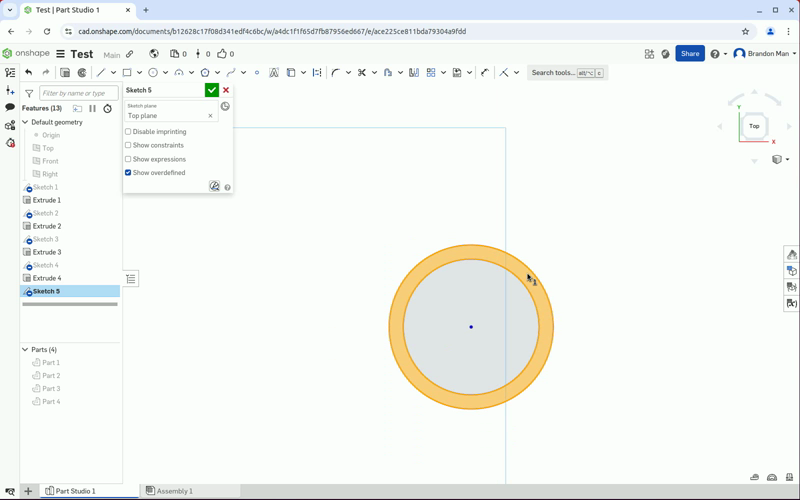
scroll(-6)
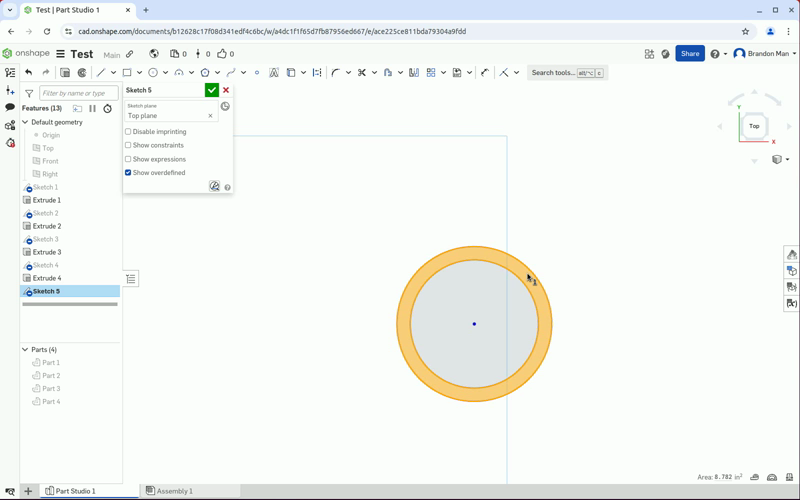
scroll(-6)
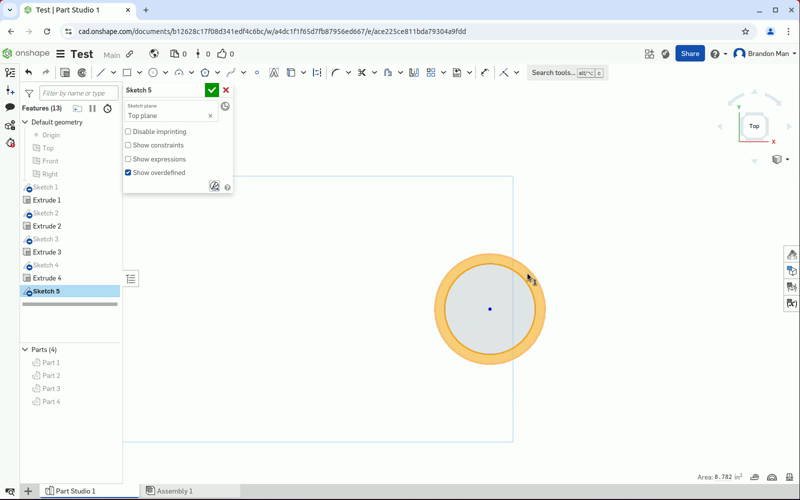
scroll(-6)
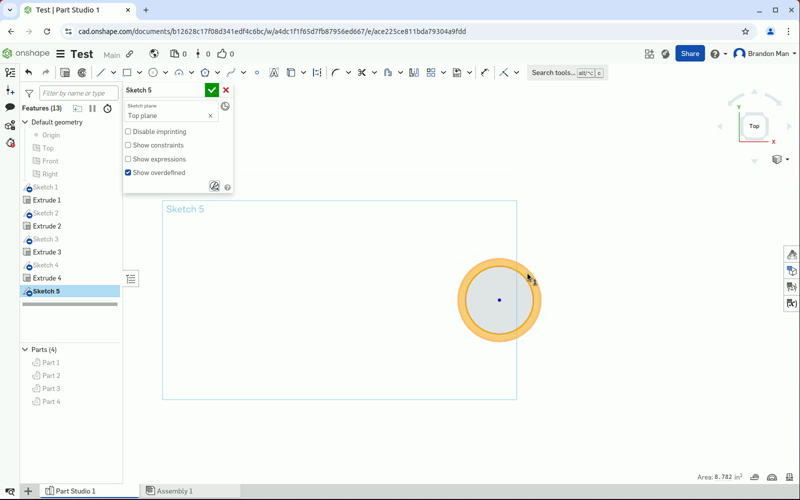
scroll(-6)
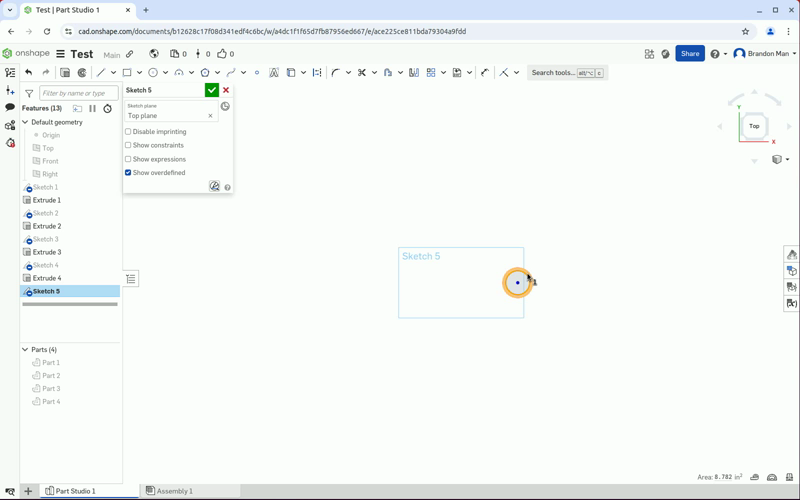
mouse_move(73, 352)
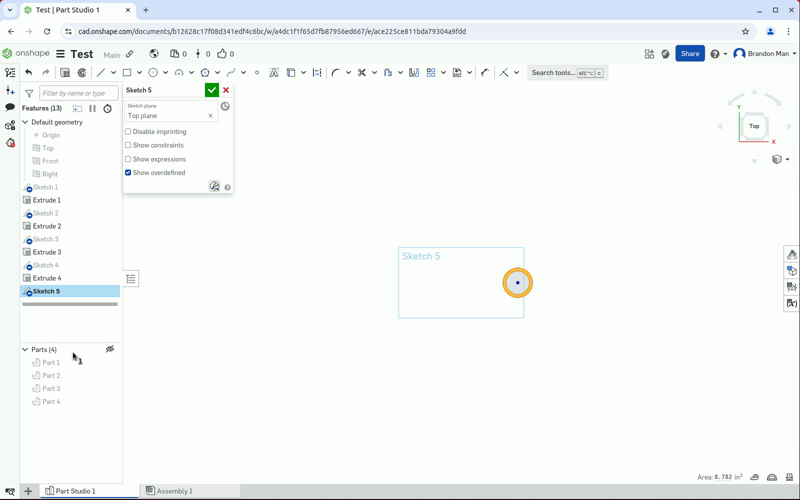
key(shift+y)
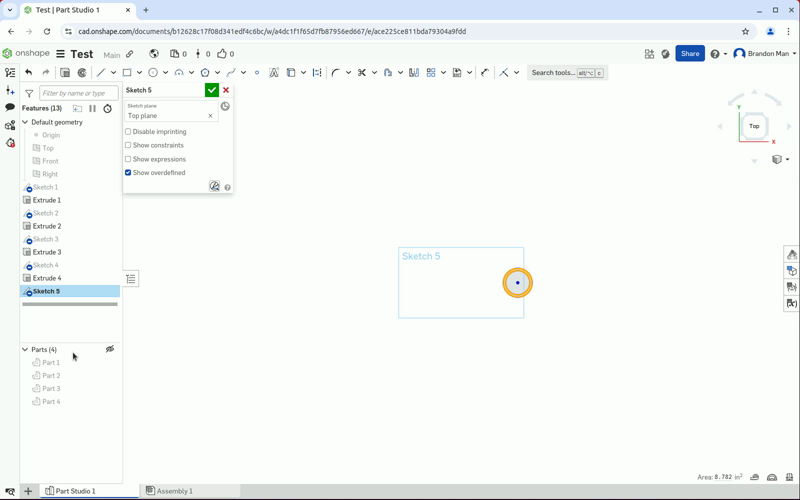
key(shift+e)
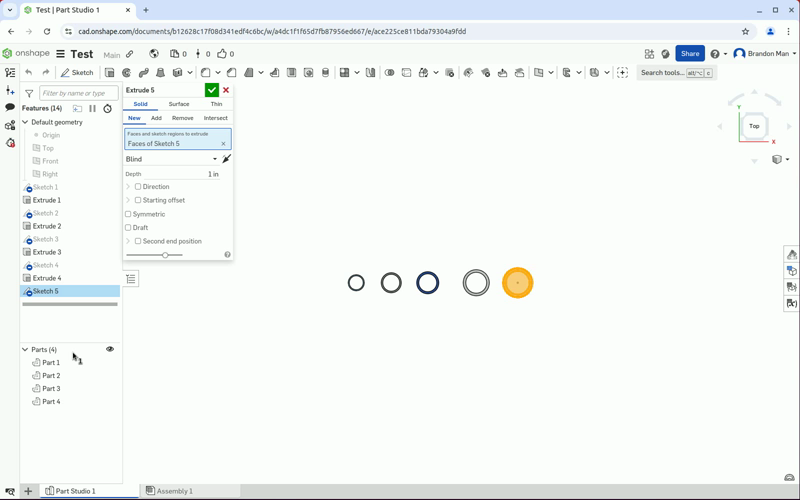
mouse_move(143, 106)
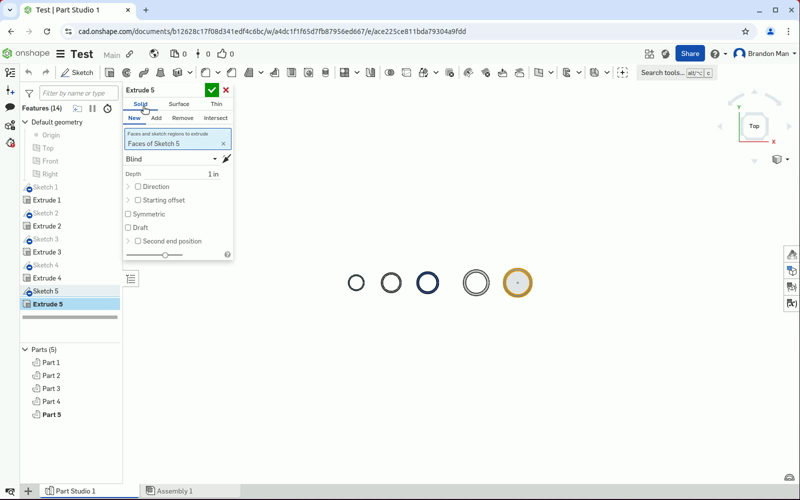
click(143, 106)
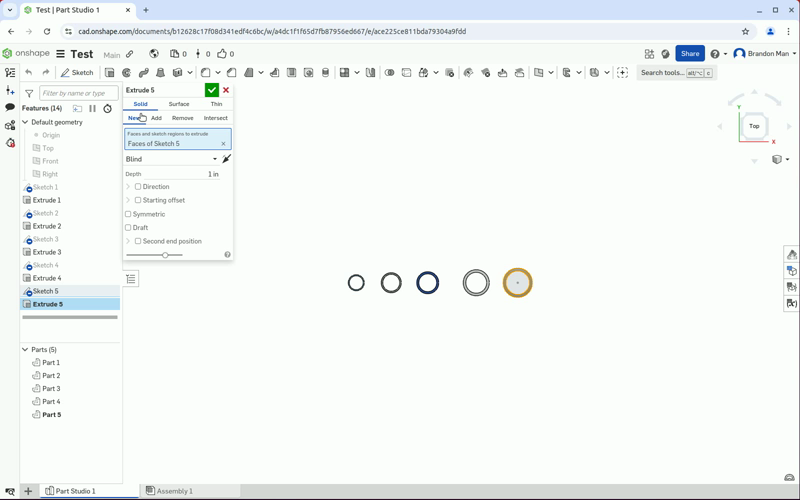
mouse_move(137, 120)
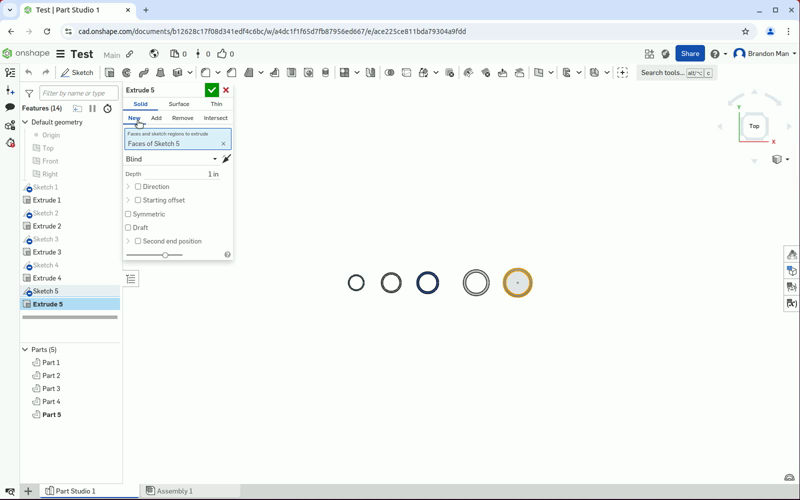
click(137, 120)
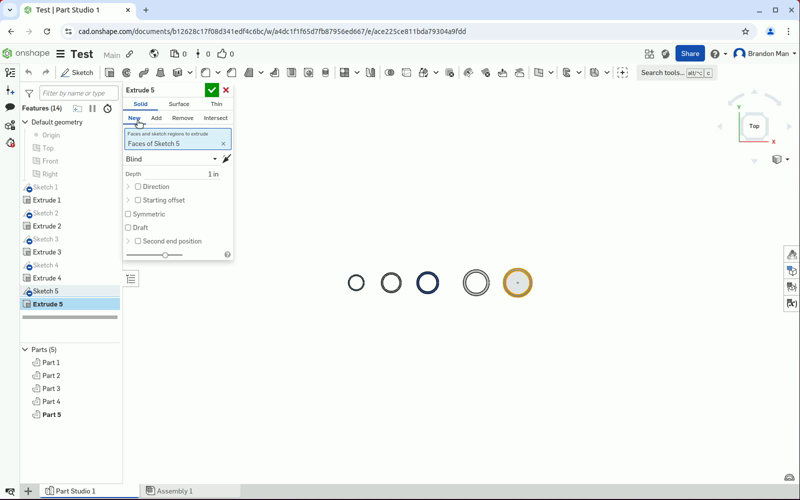
key(tab, 4)
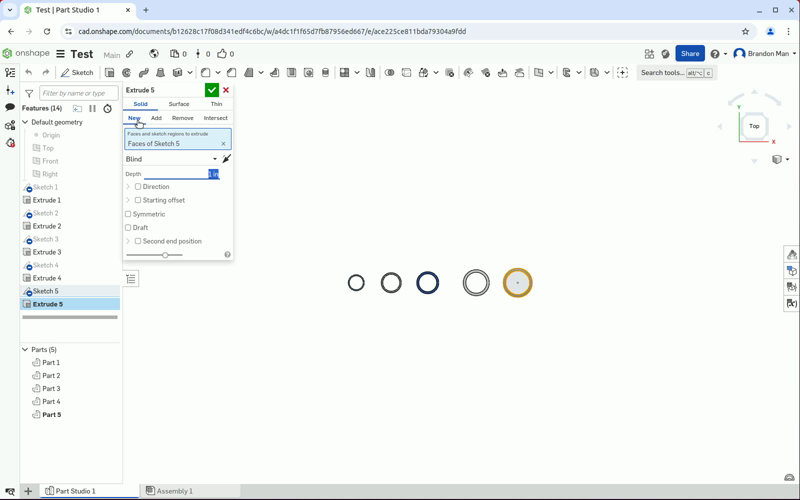
text(1.204)
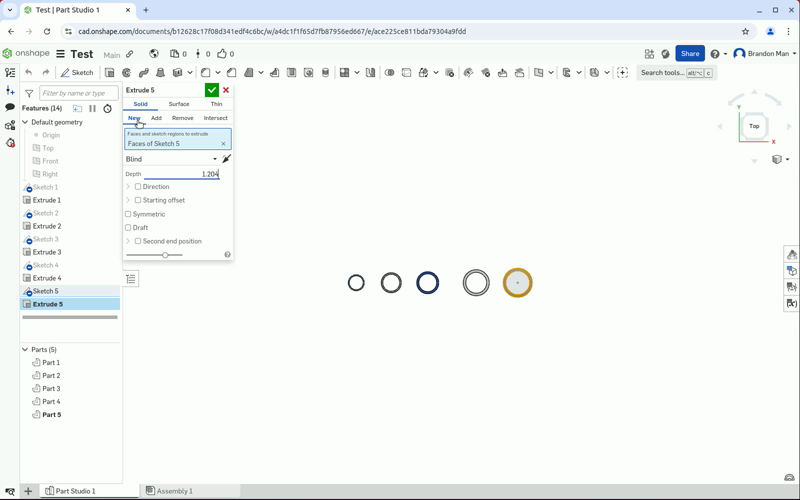
key(enter)
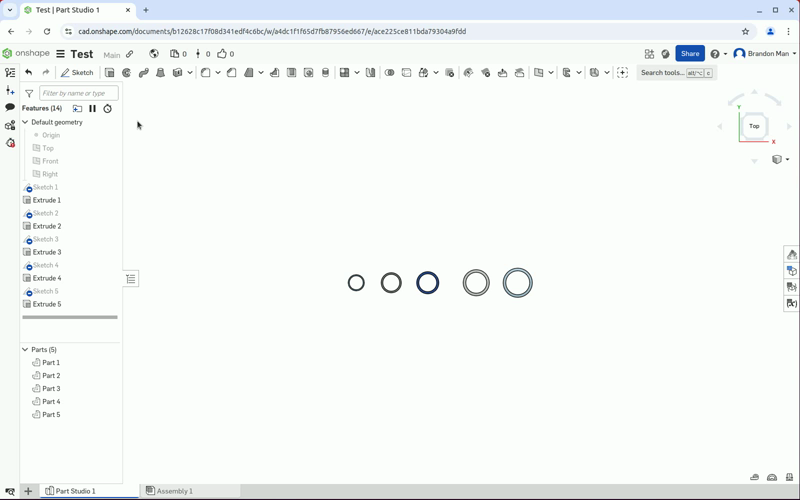
key(shift+h)
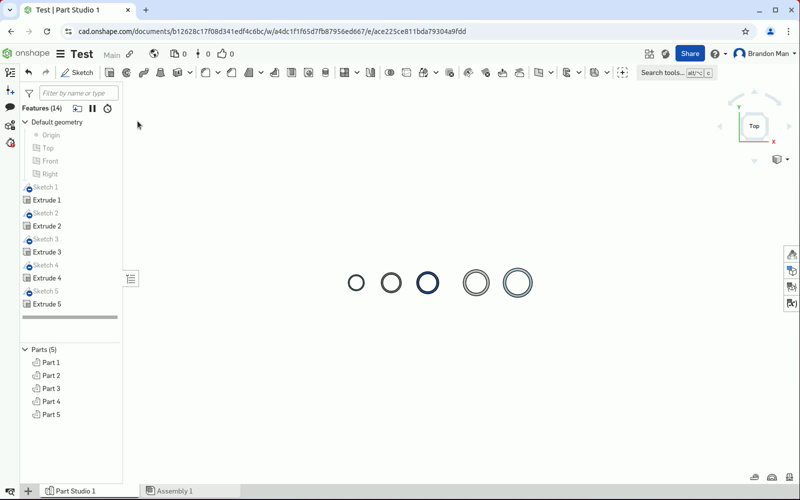
key(shift+h)
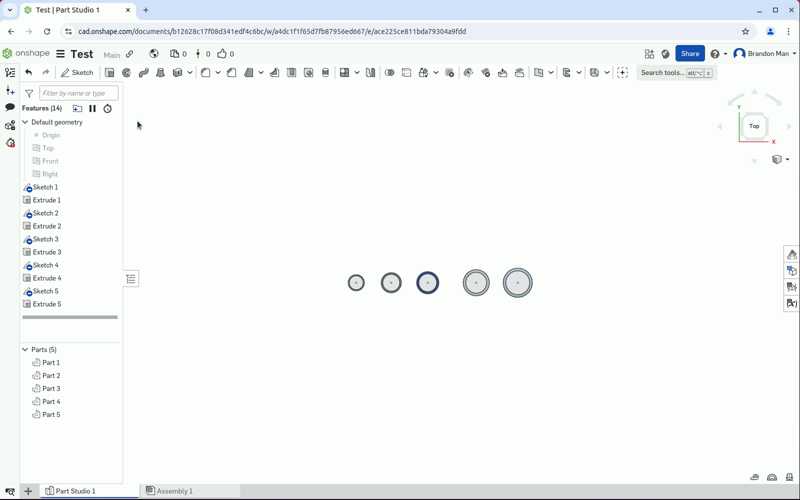
key(shift+7)
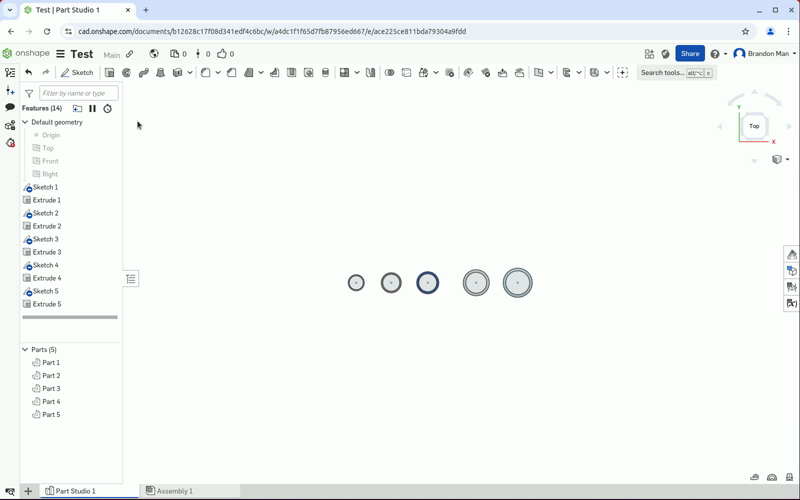
key(up, 3)
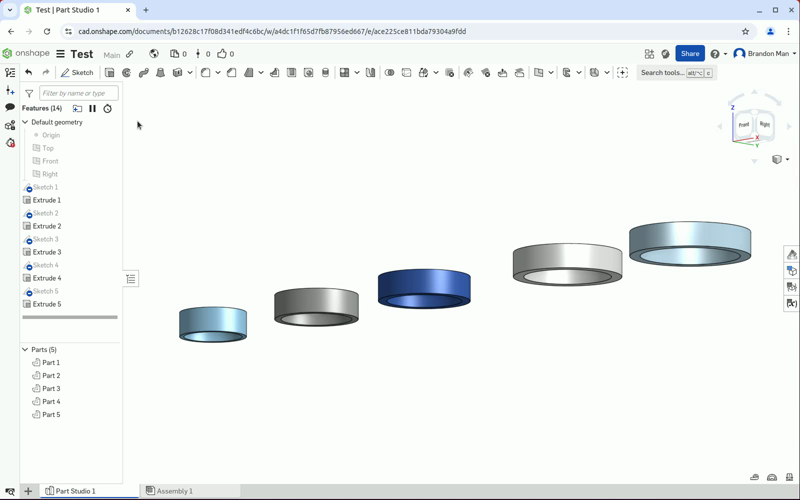
key(left, 3)
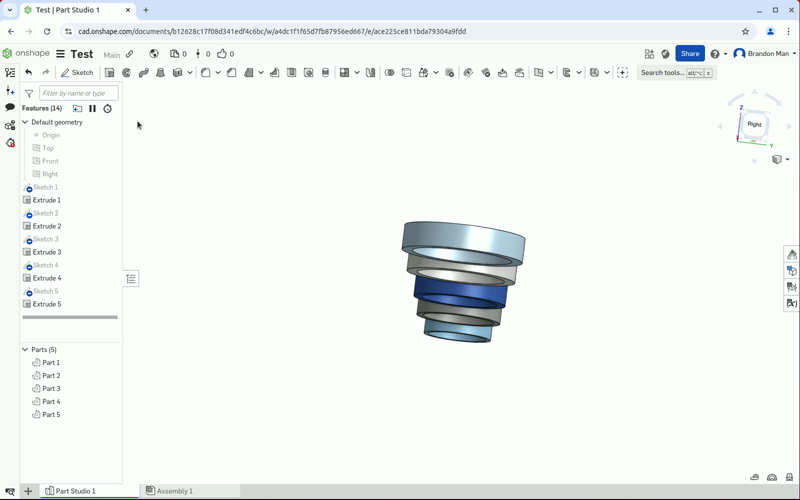
key(right, 3)
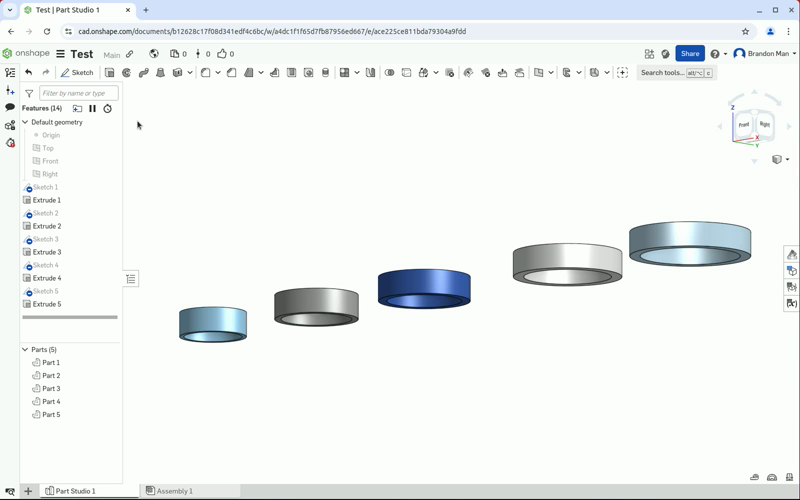
key(down, 3)
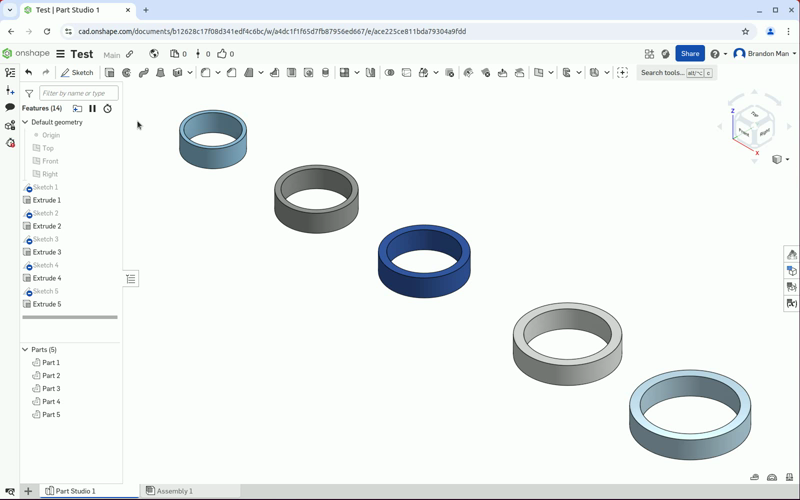
mouse_move(73, 189)
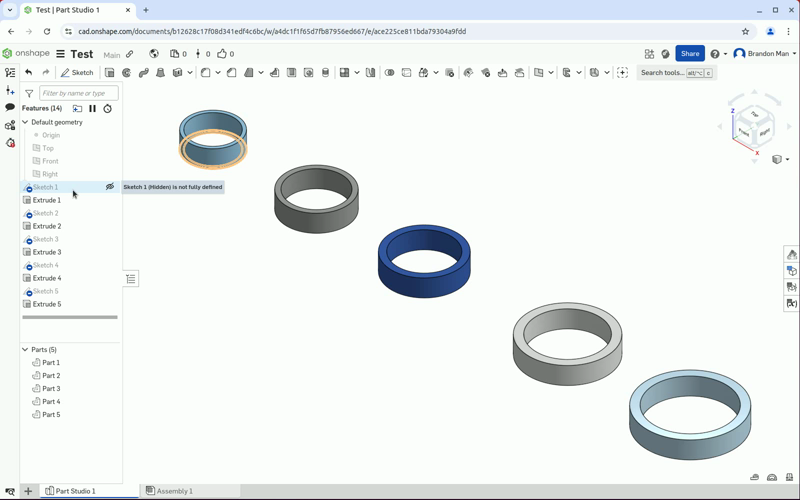
click(73, 189)